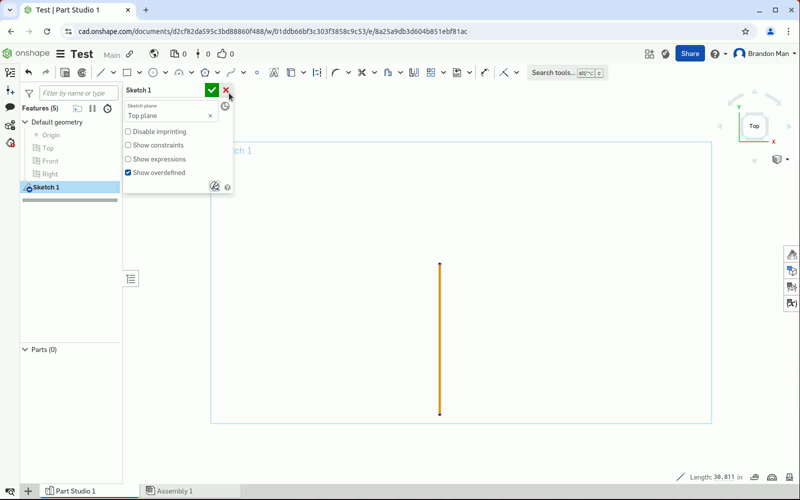
key(shift+h)
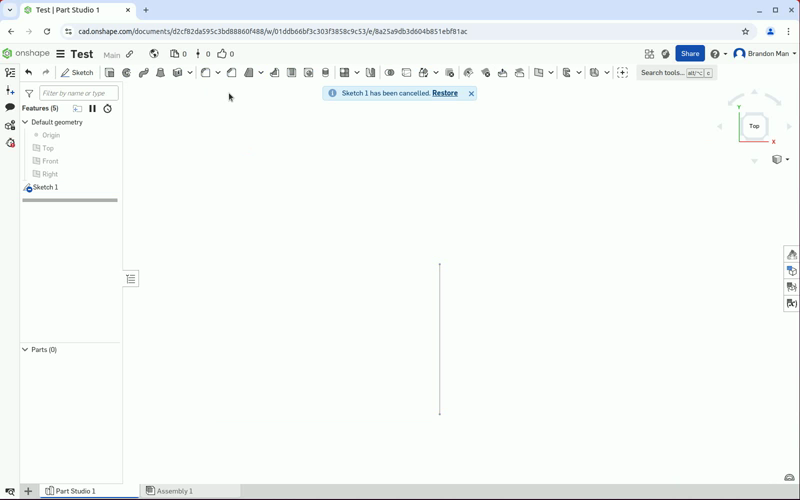
key(shift+s)
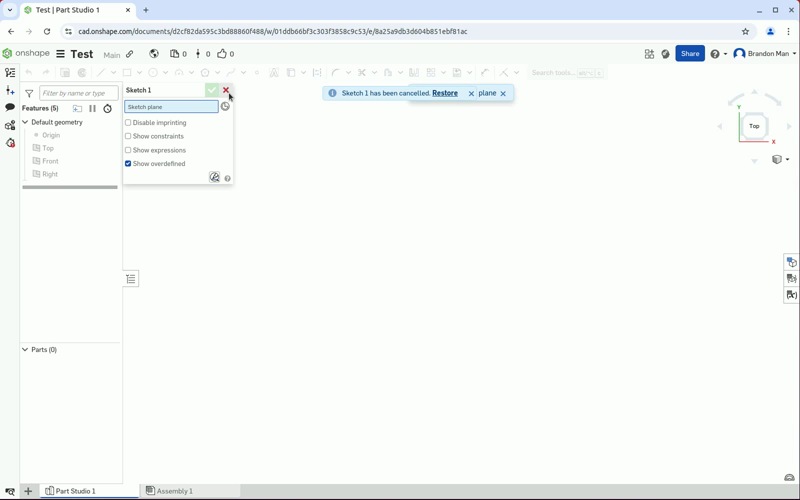
mouse_move(73, 150)
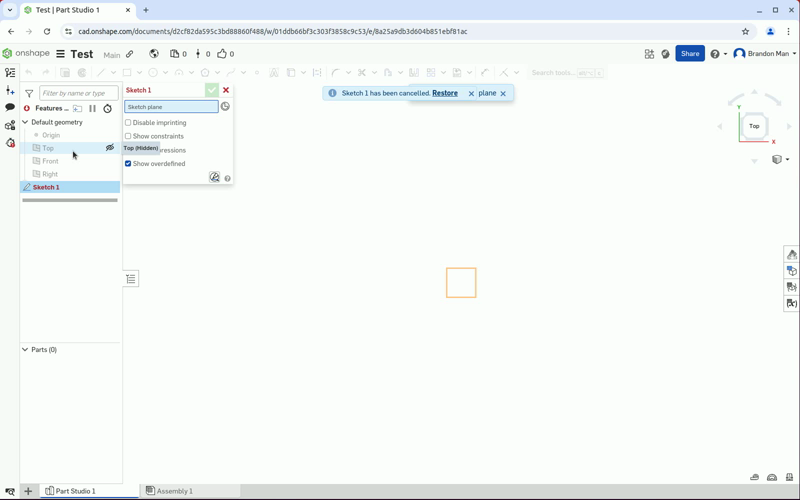
click(73, 150)
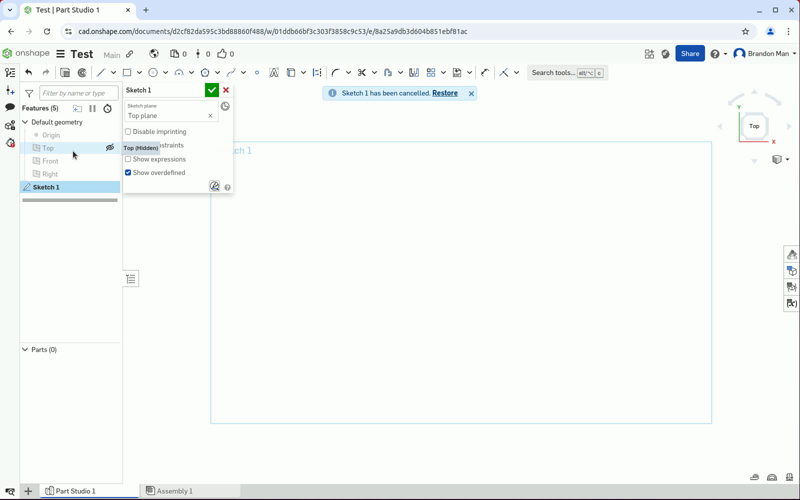
mouse_move(73, 352)
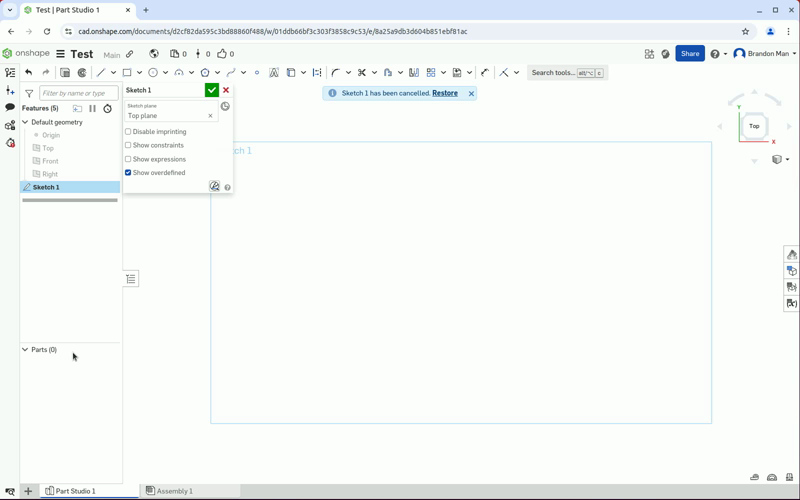
key(y)
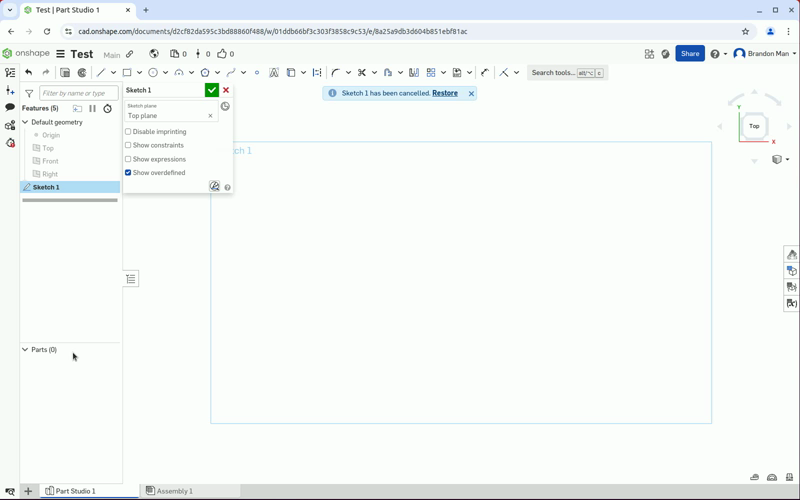
key(l)
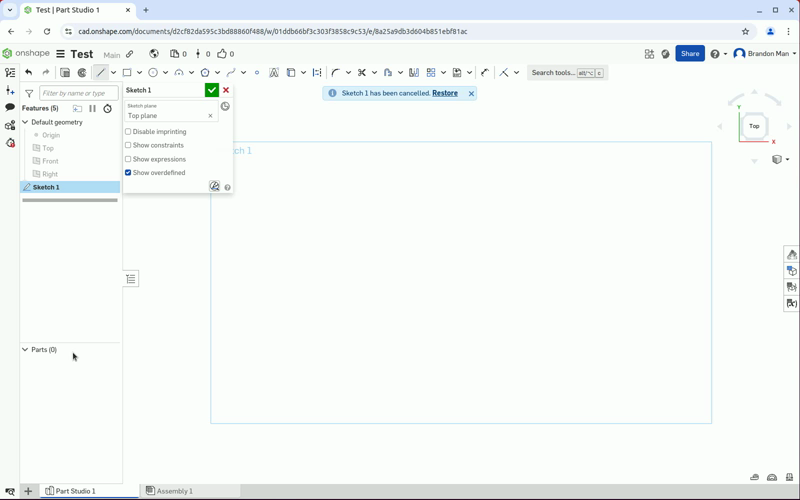
key_down(shift)
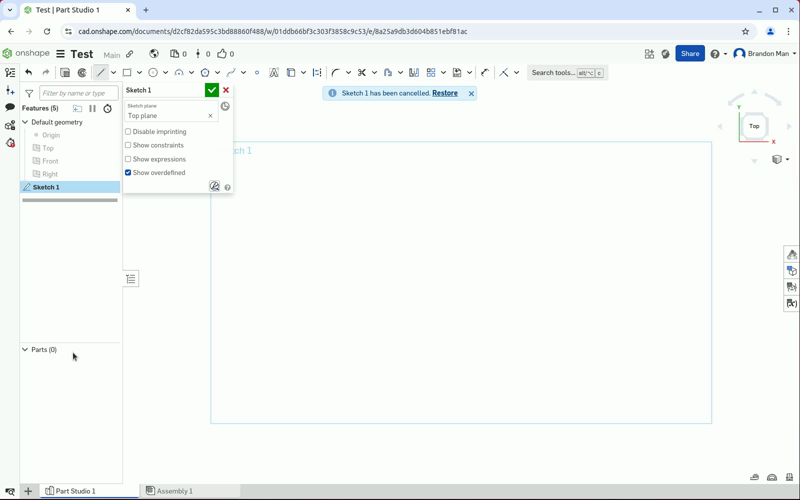
mouse_move(385, 357)
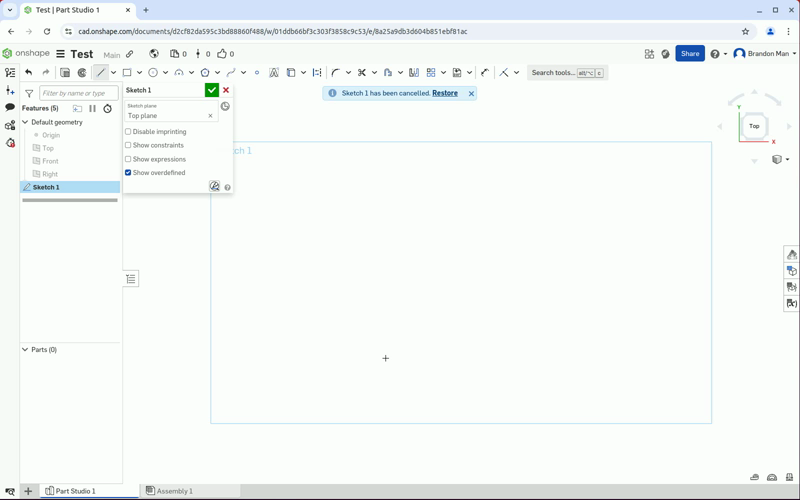
click(385, 357)
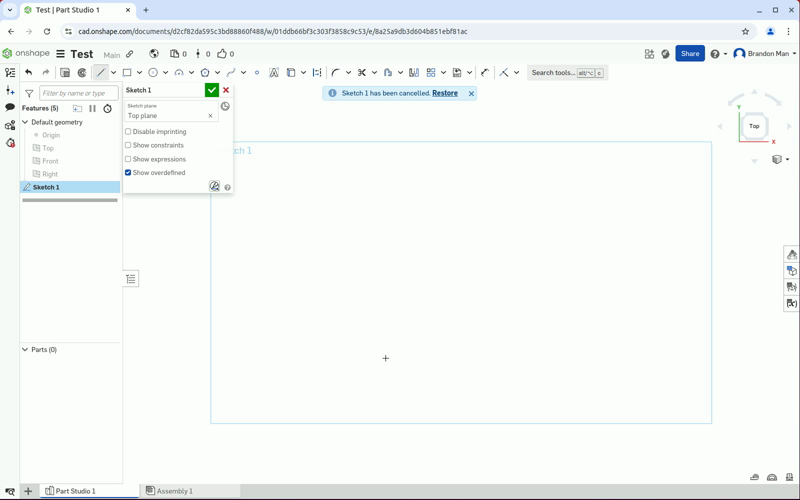
key_up(shift)
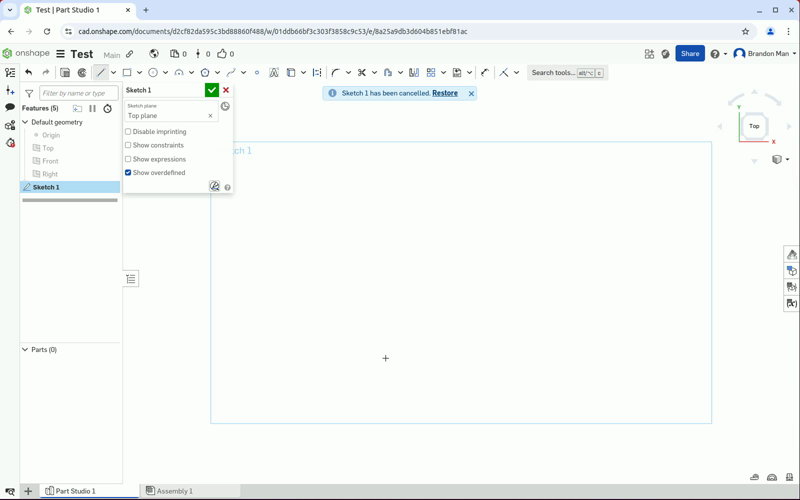
key_down(shift)
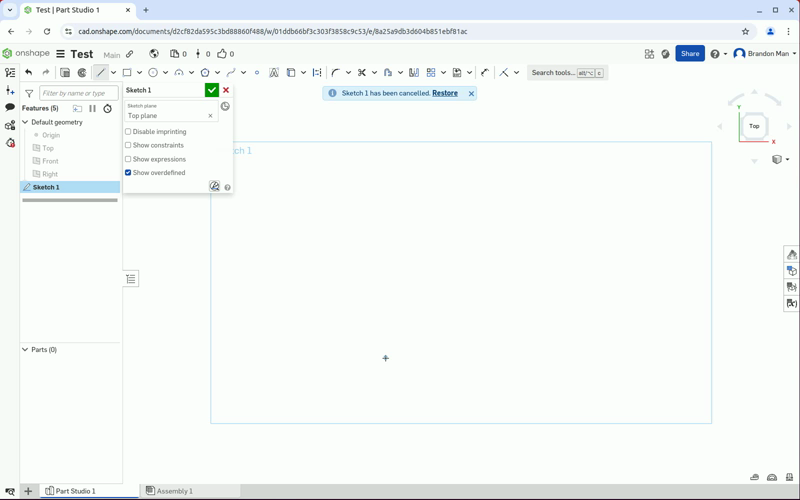
mouse_move(535, 357)
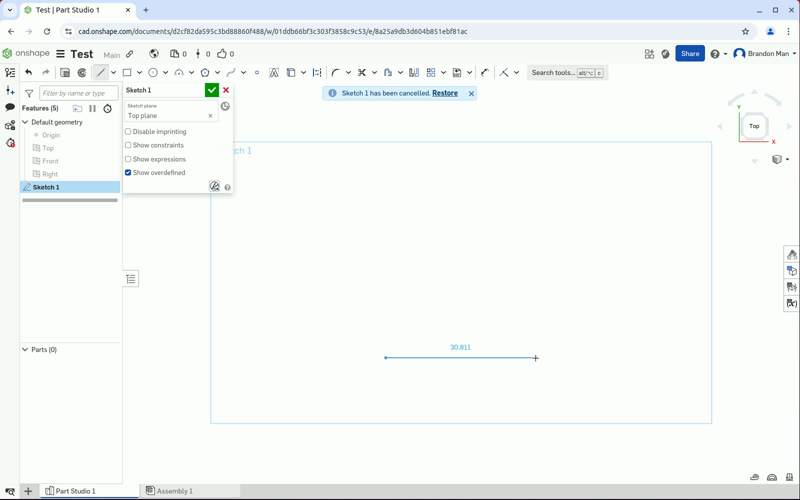
click(535, 357)
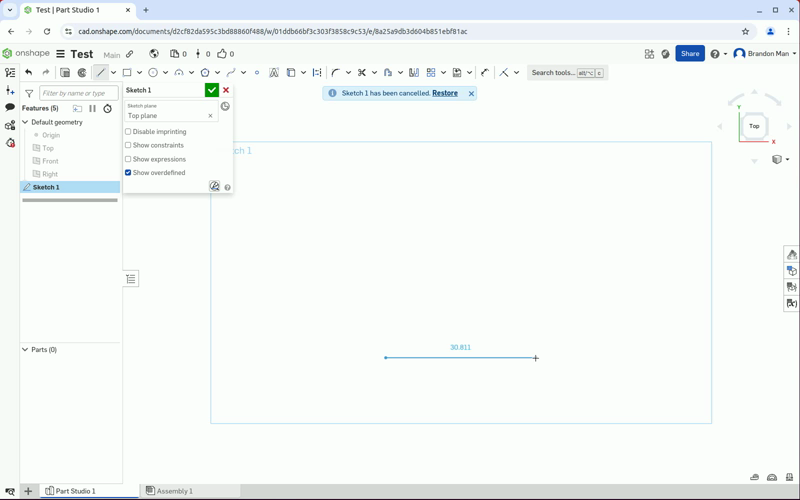
key_up(shift)
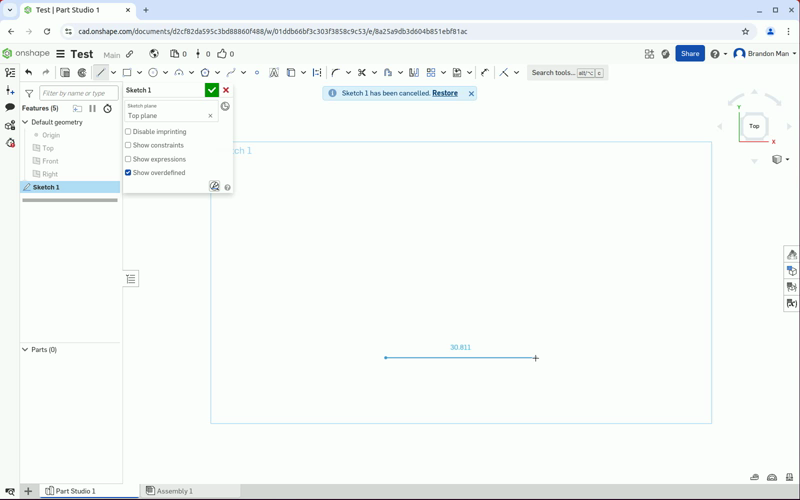
key_down(shift)
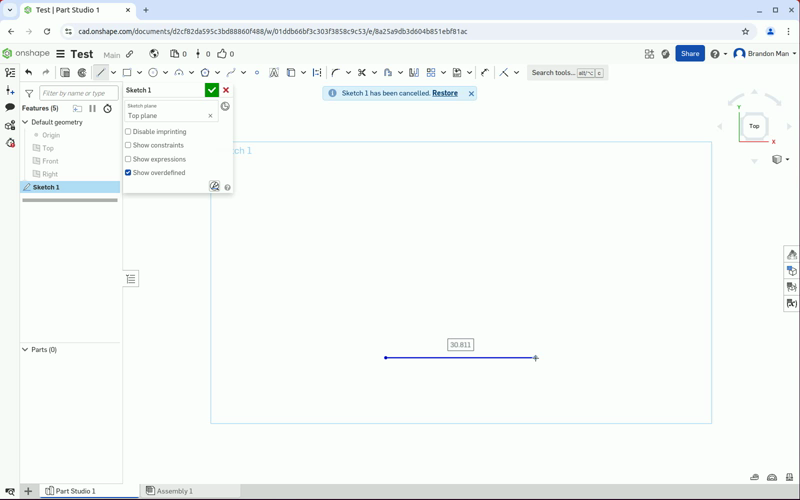
mouse_move(565, 357)
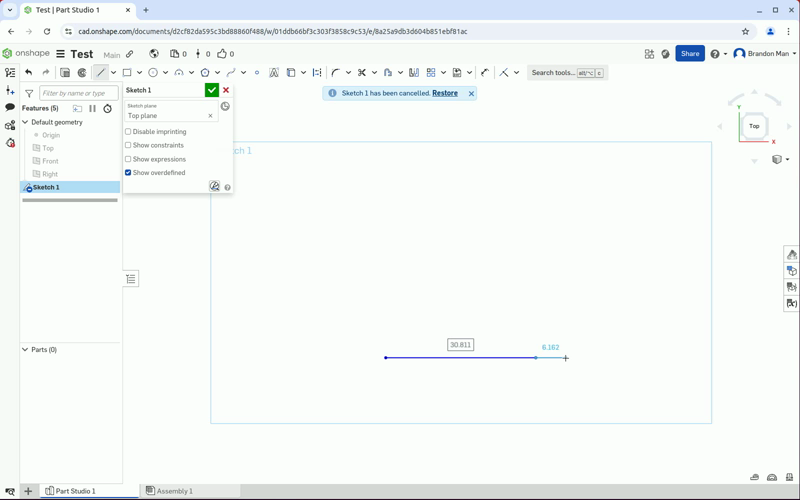
mouse_move(535, 313)
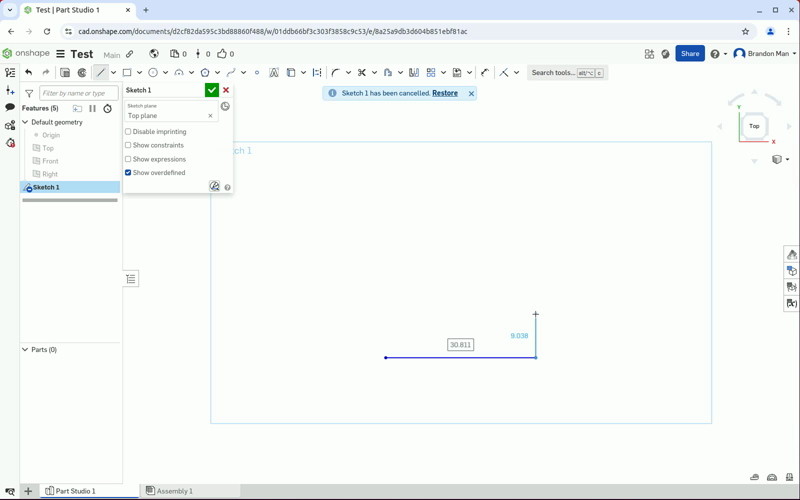
click(535, 313)
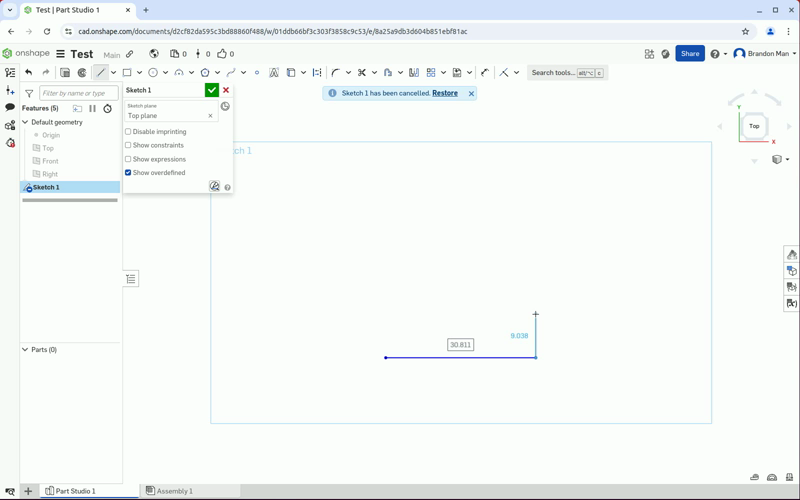
key_up(shift)
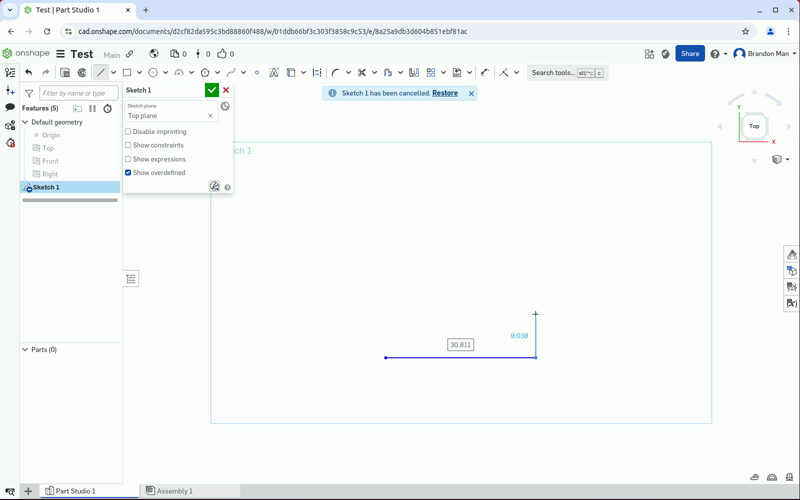
key_down(shift)
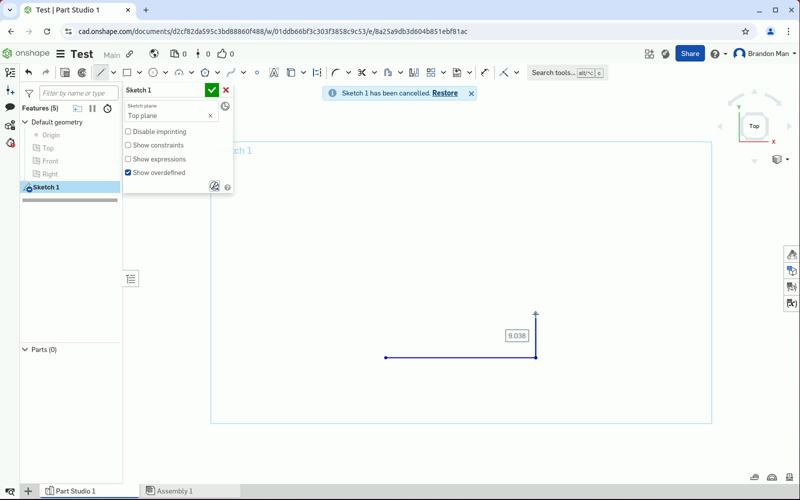
mouse_move(565, 313)
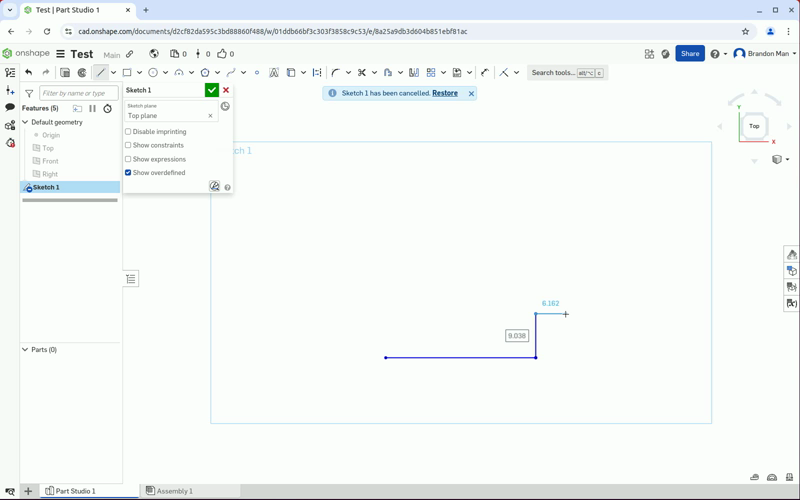
mouse_move(505, 304)
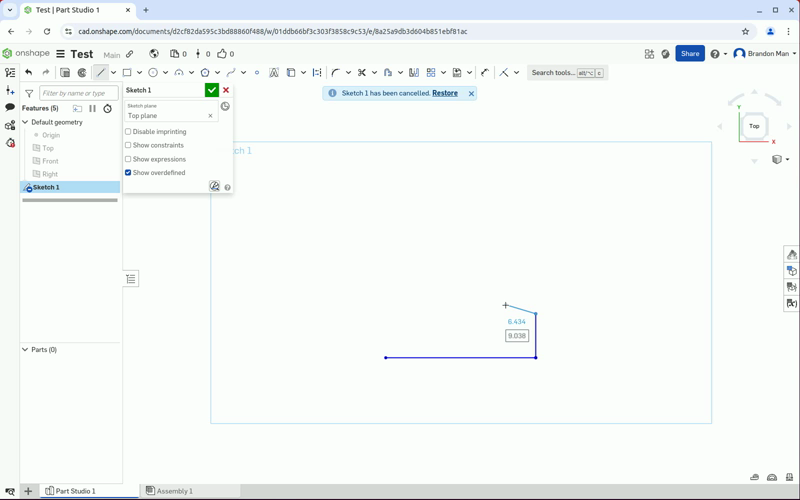
click(505, 304)
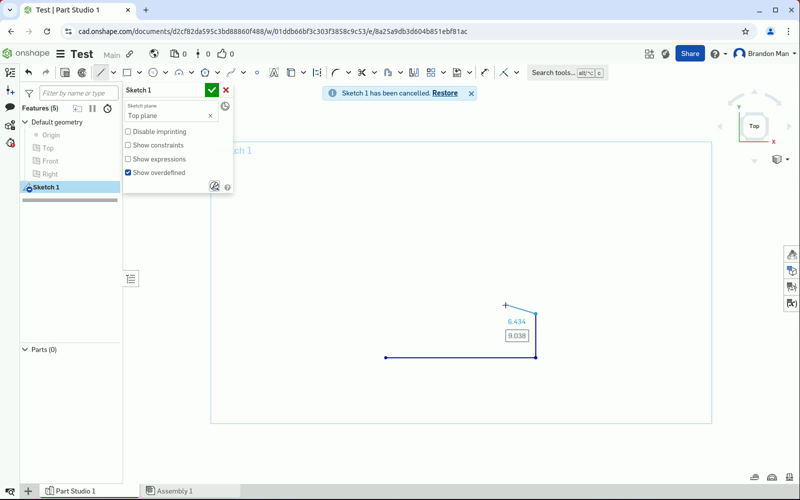
key_up(shift)
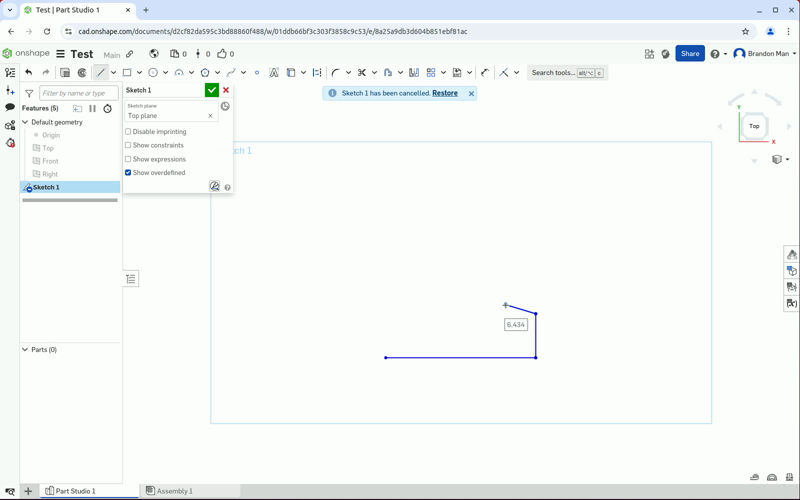
key_down(shift)
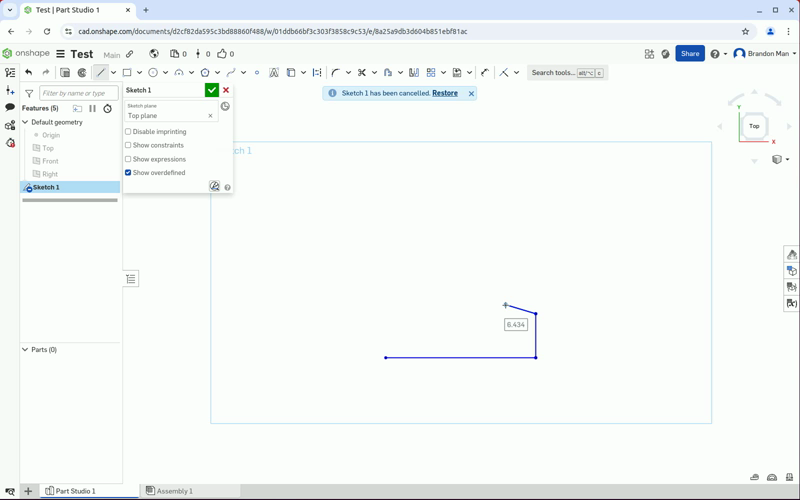
mouse_move(535, 304)
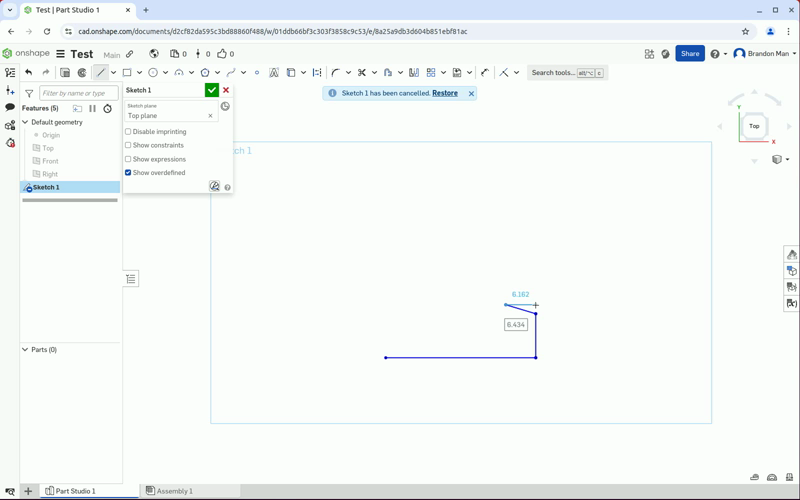
mouse_move(505, 261)
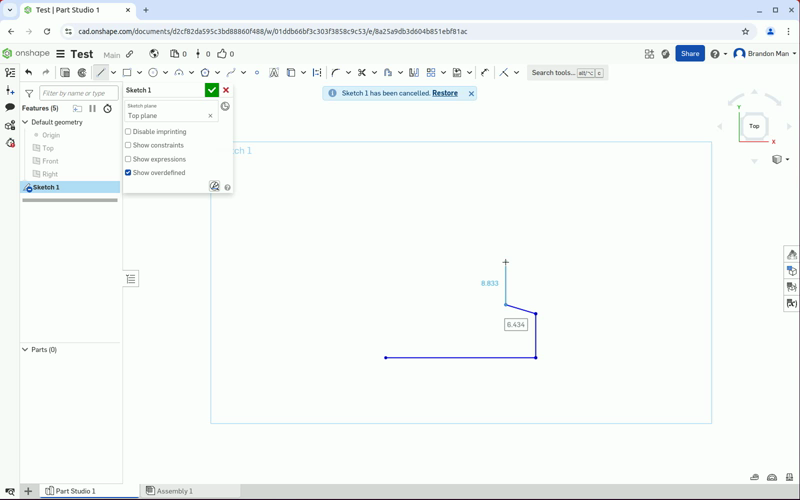
click(505, 261)
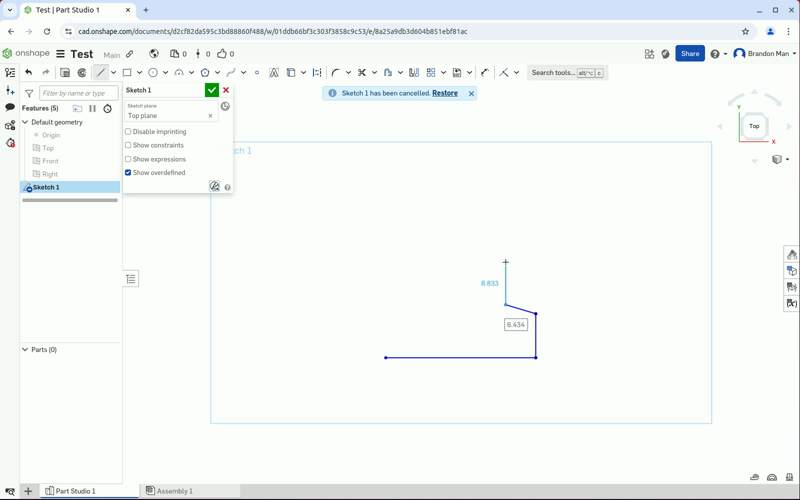
key_up(shift)
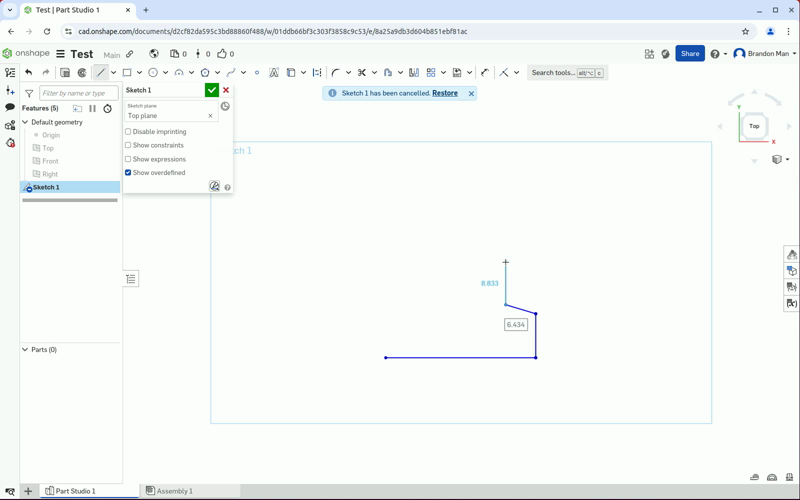
key_down(shift)
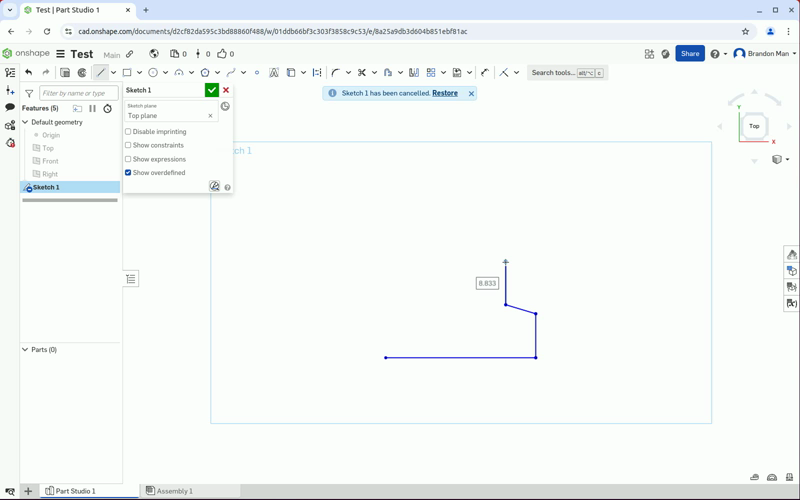
mouse_move(535, 261)
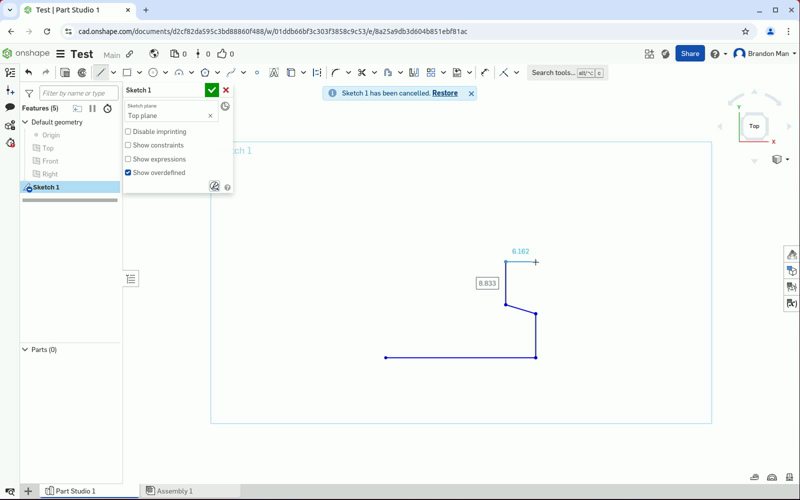
mouse_move(535, 252)
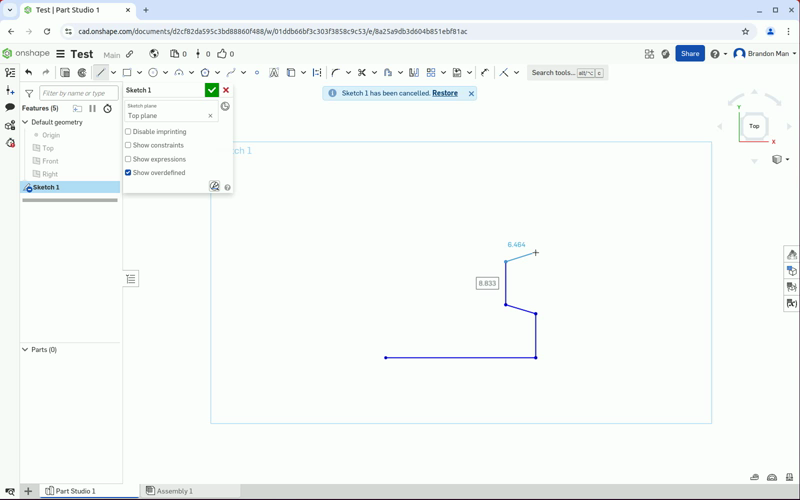
click(535, 252)
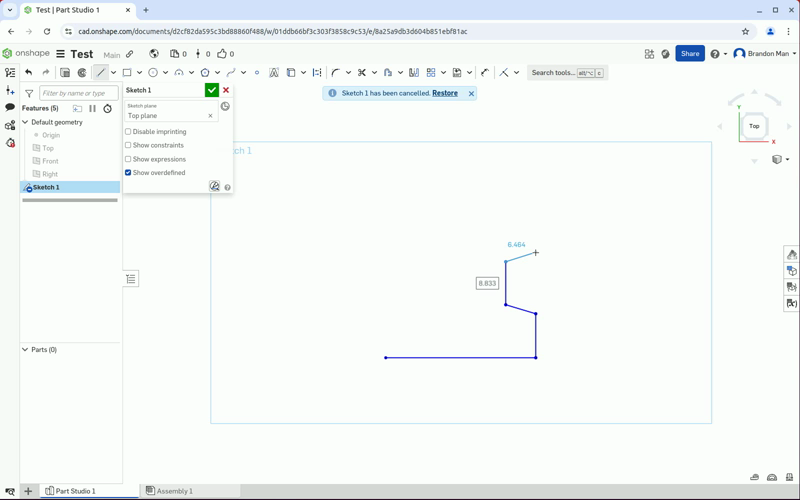
key_up(shift)
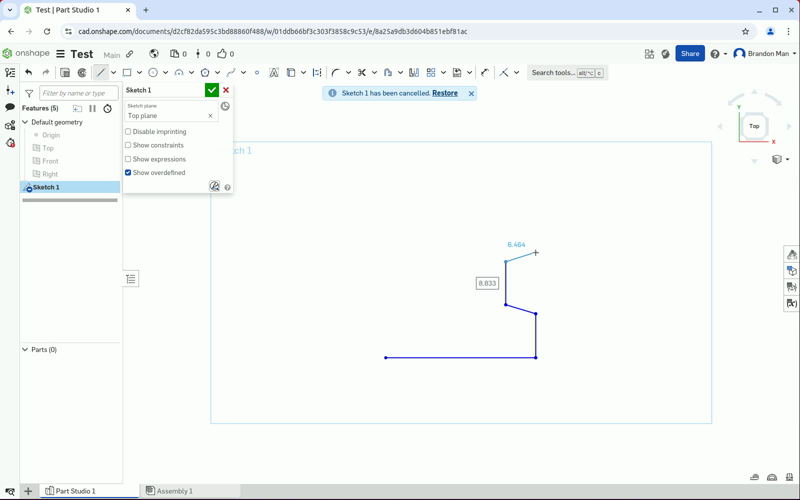
key_down(shift)
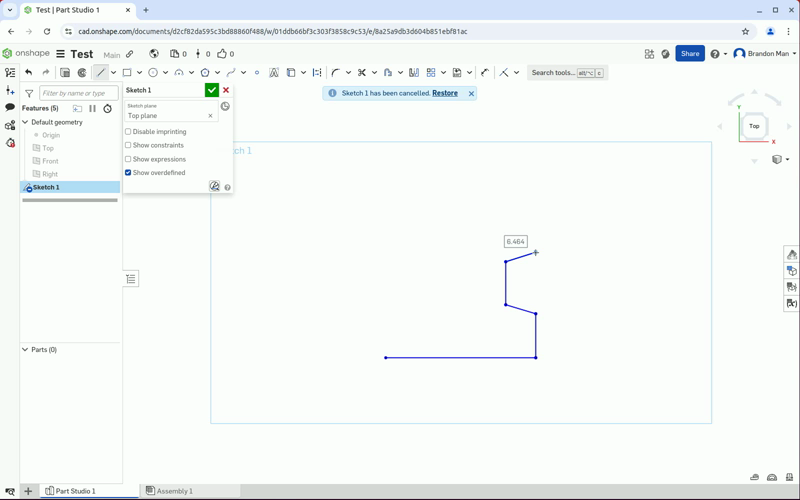
mouse_move(565, 252)
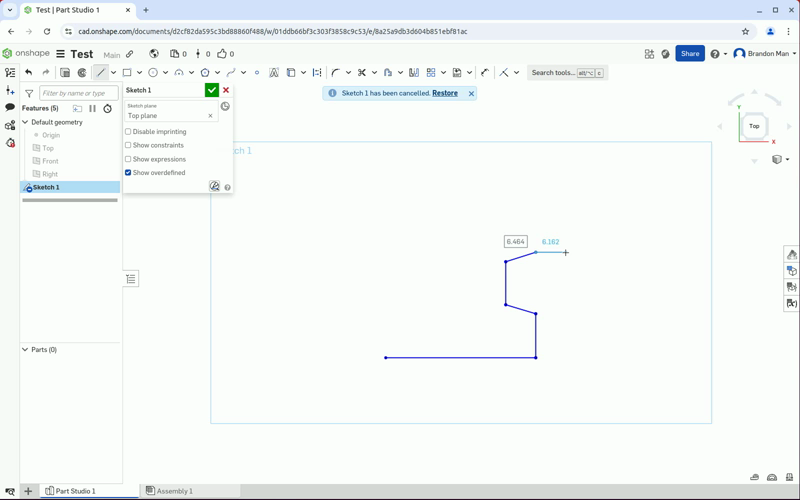
mouse_move(535, 208)
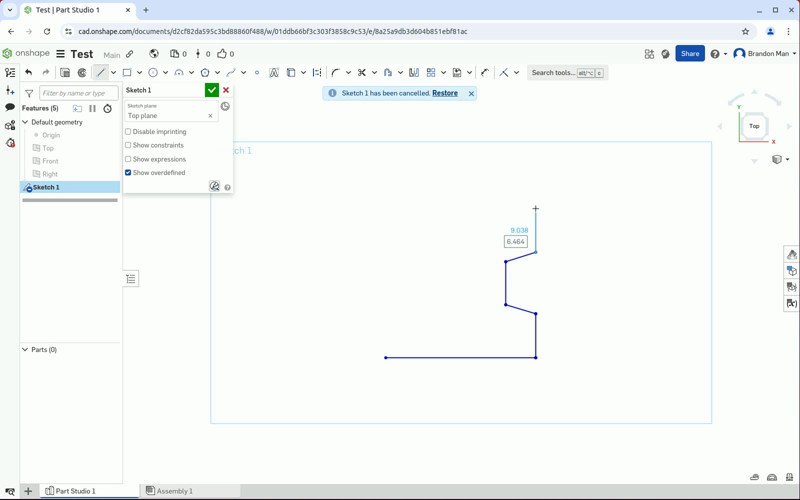
click(535, 208)
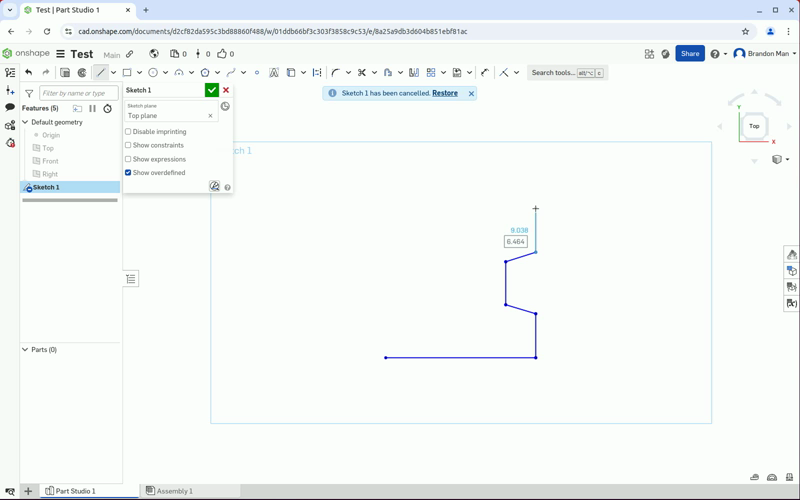
key_up(shift)
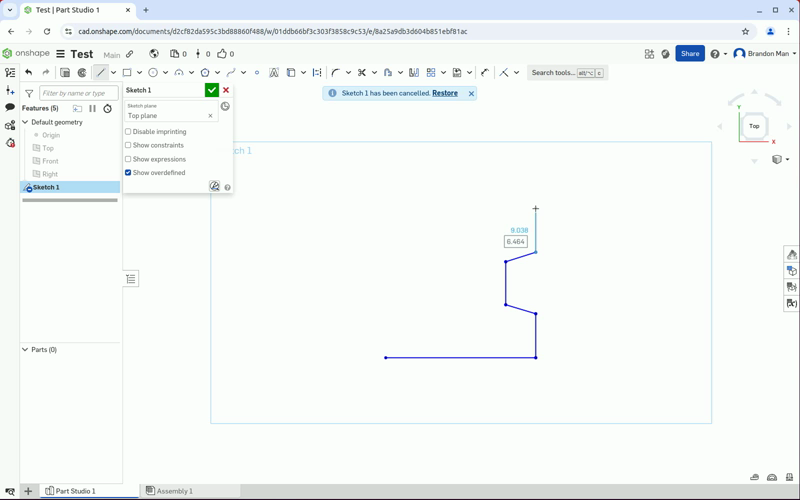
key_down(shift)
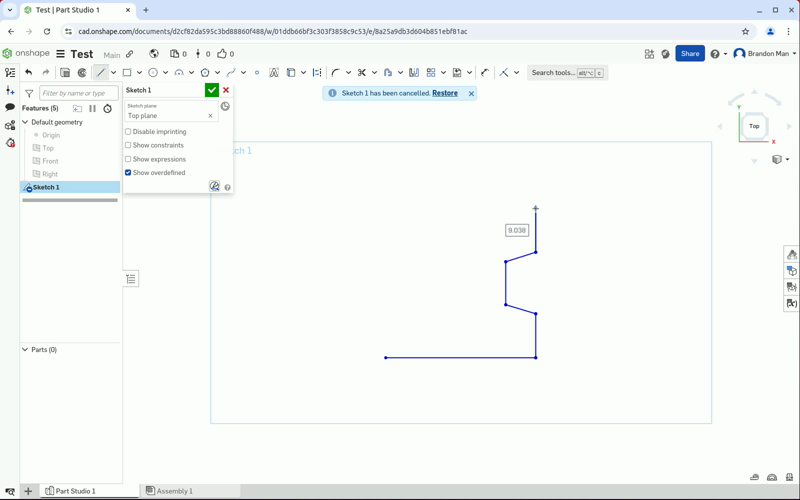
mouse_move(565, 208)
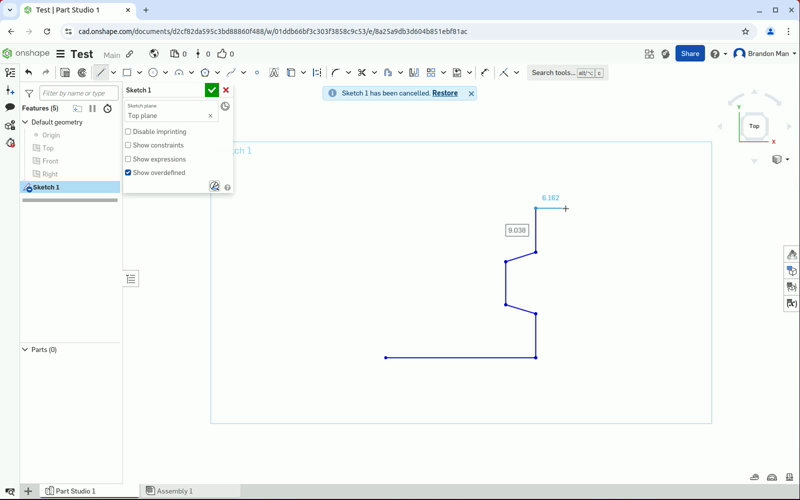
mouse_move(494, 208)
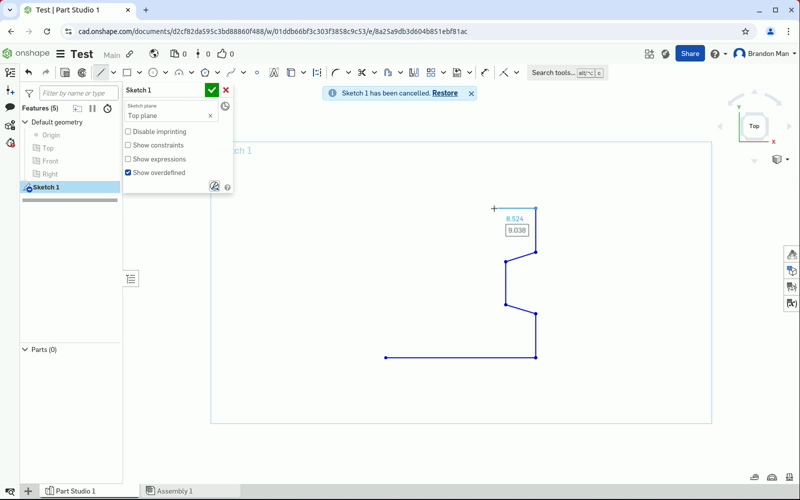
click(494, 208)
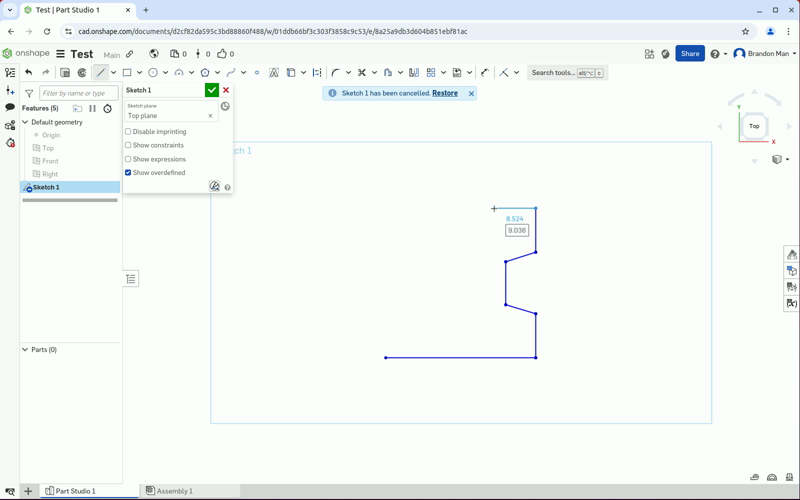
key_up(shift)
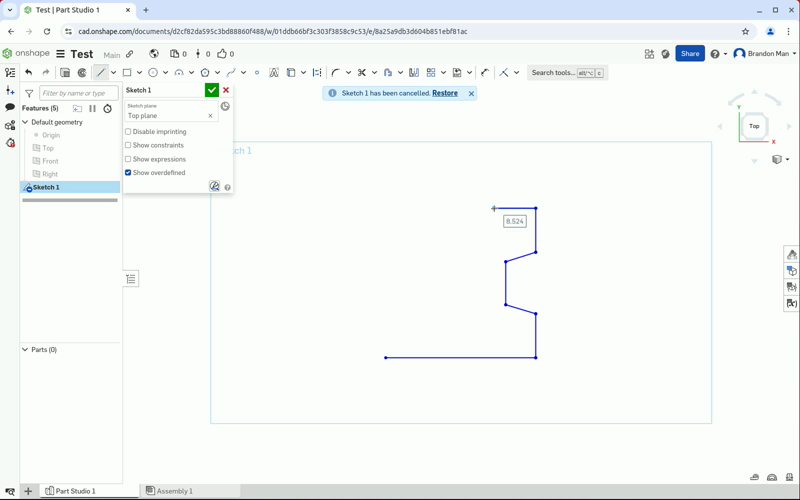
key_down(shift)
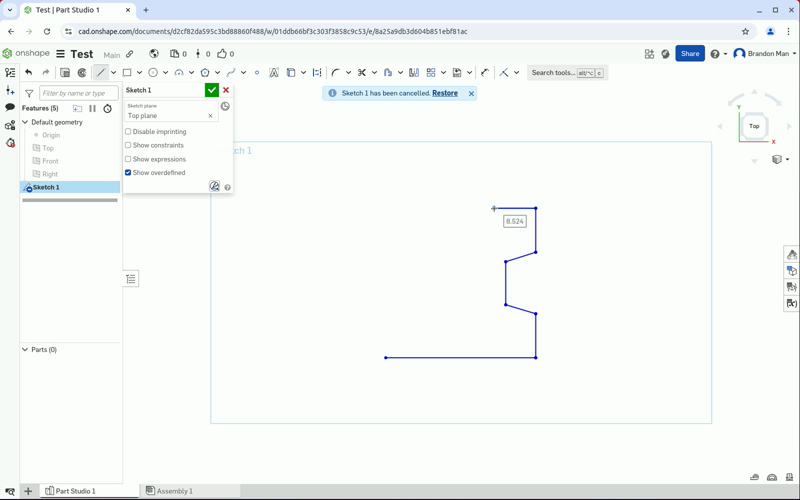
mouse_move(524, 208)
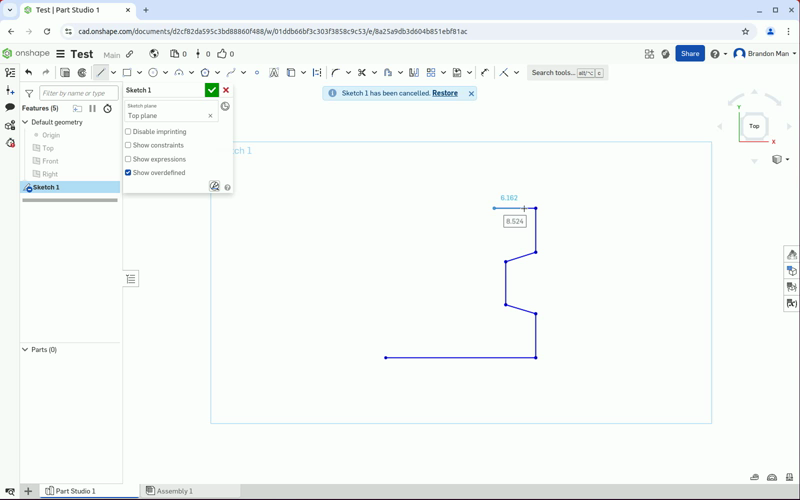
mouse_move(499, 220)
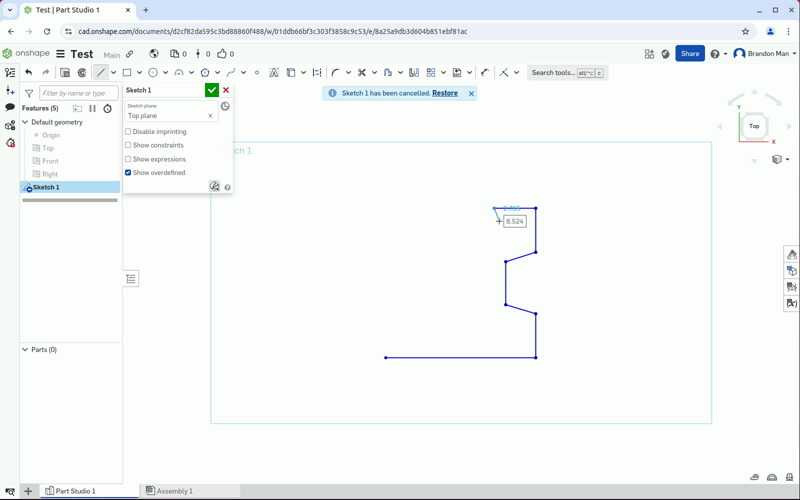
click(499, 220)
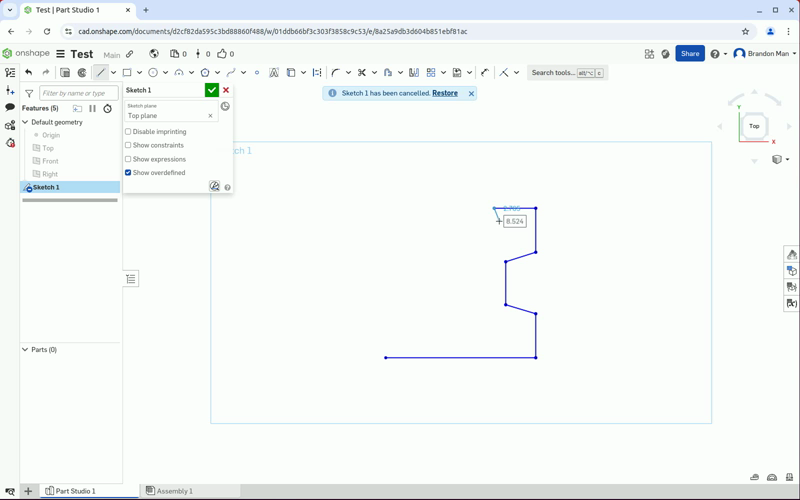
key_up(shift)
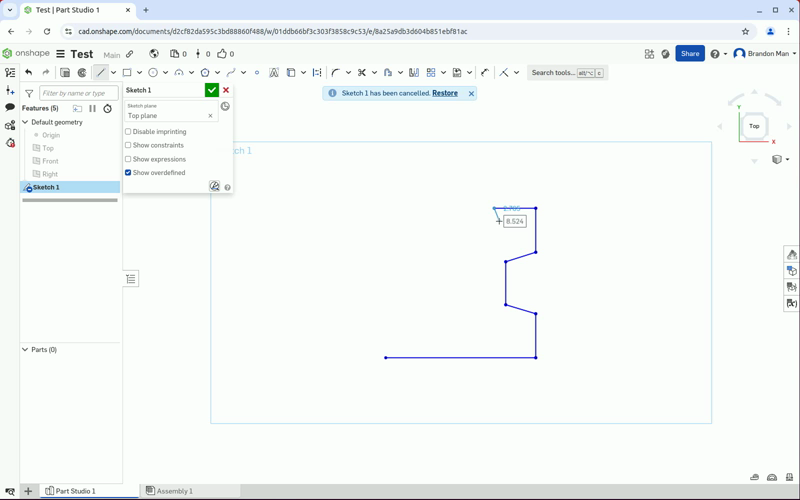
key_down(shift)
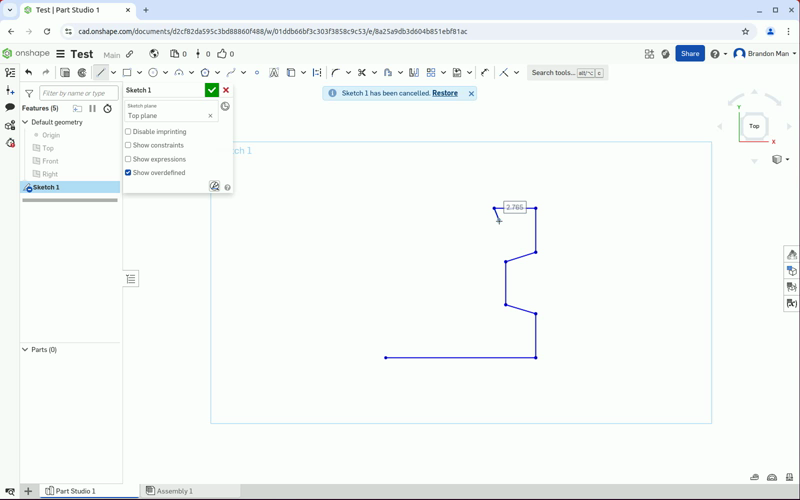
mouse_move(529, 220)
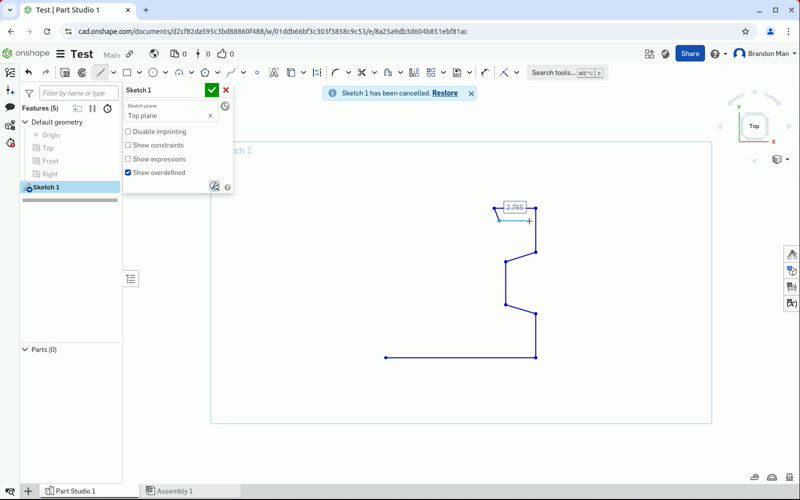
mouse_move(461, 249)
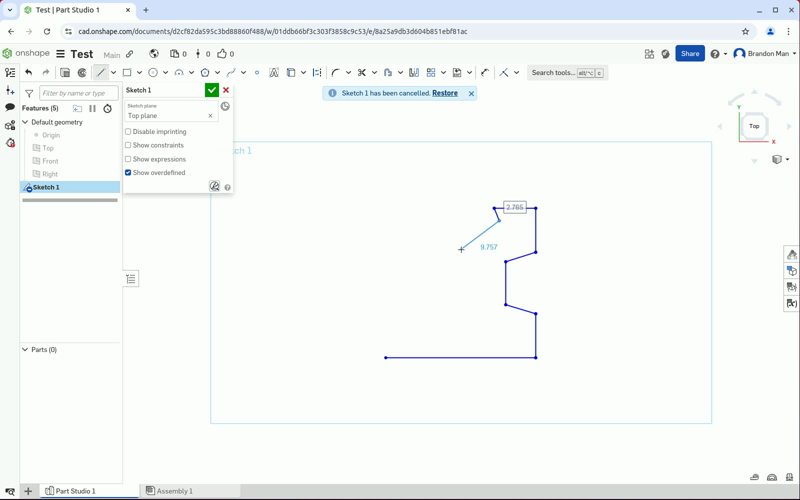
click(461, 249)
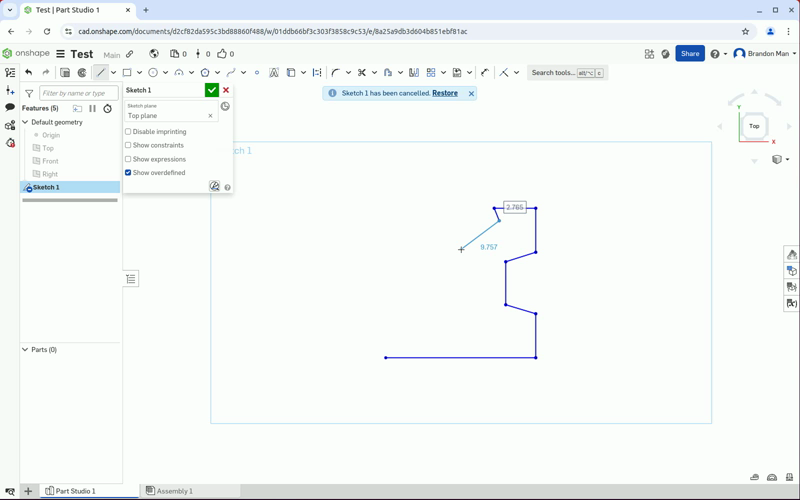
key_up(shift)
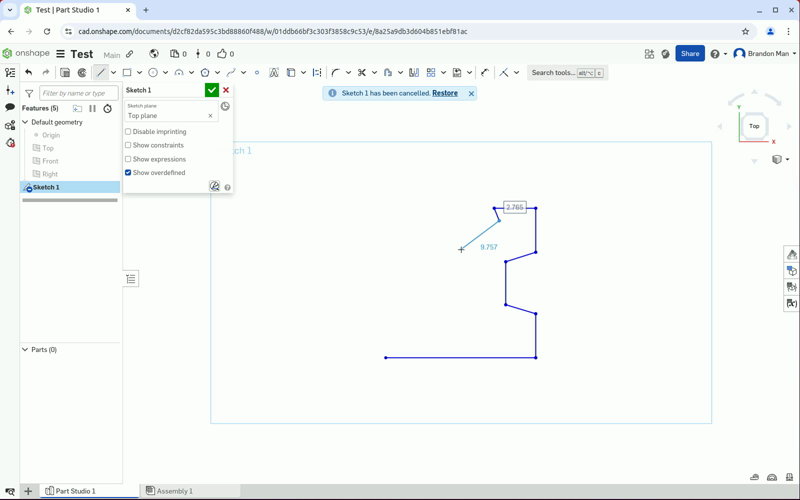
key_down(shift)
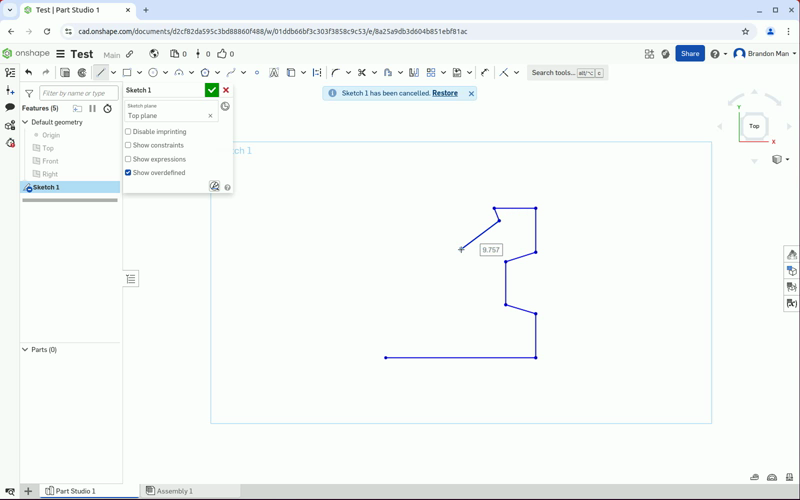
mouse_move(491, 249)
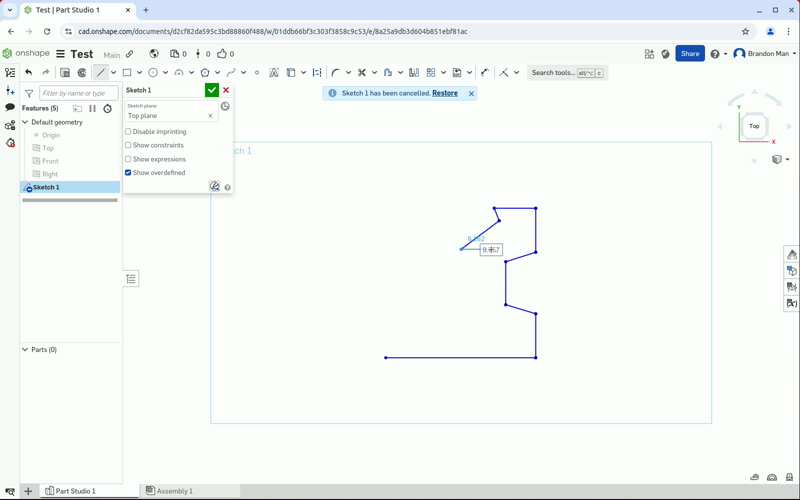
mouse_move(422, 220)
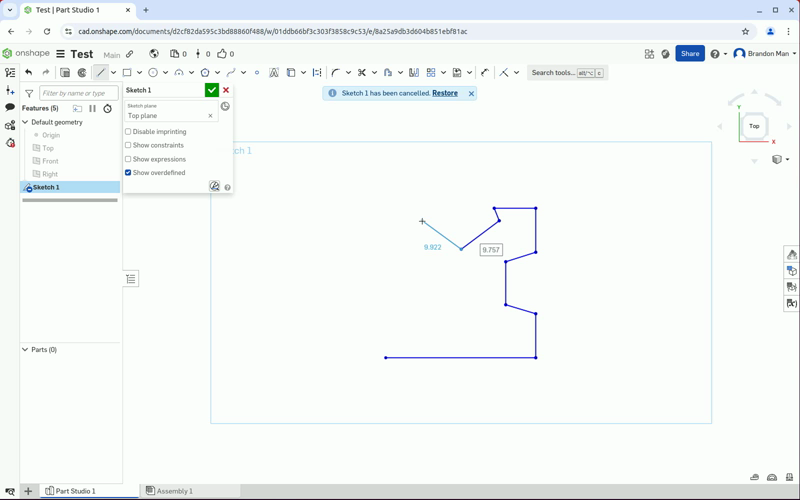
click(422, 220)
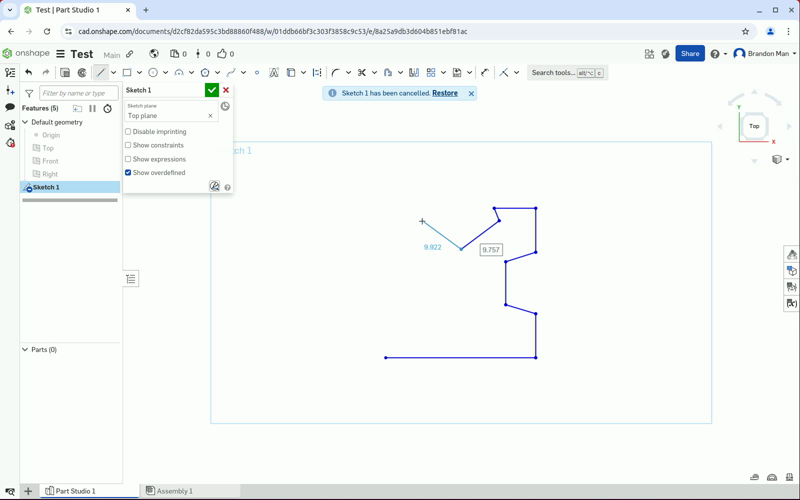
key_up(shift)
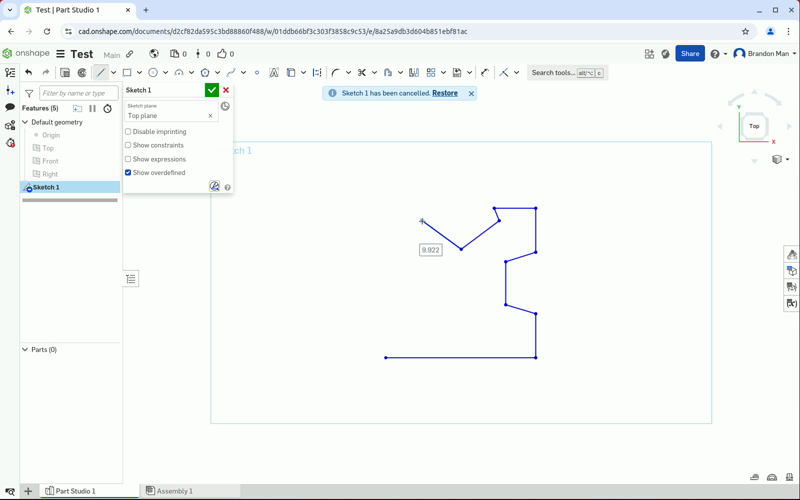
key_down(shift)
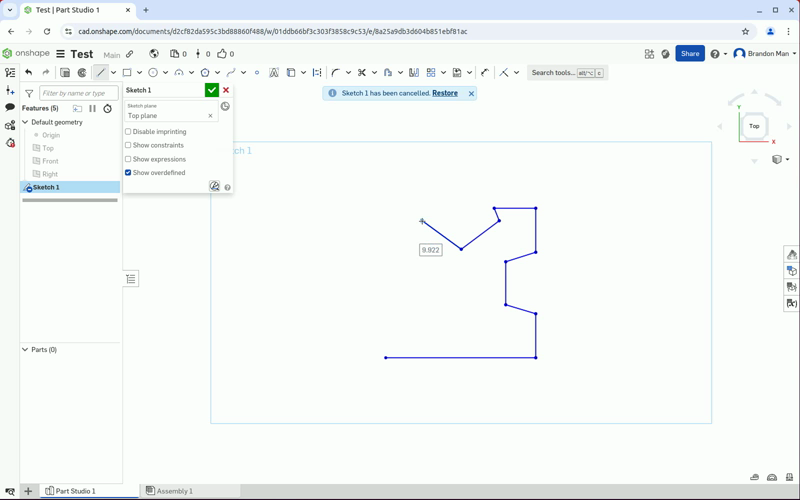
mouse_move(452, 220)
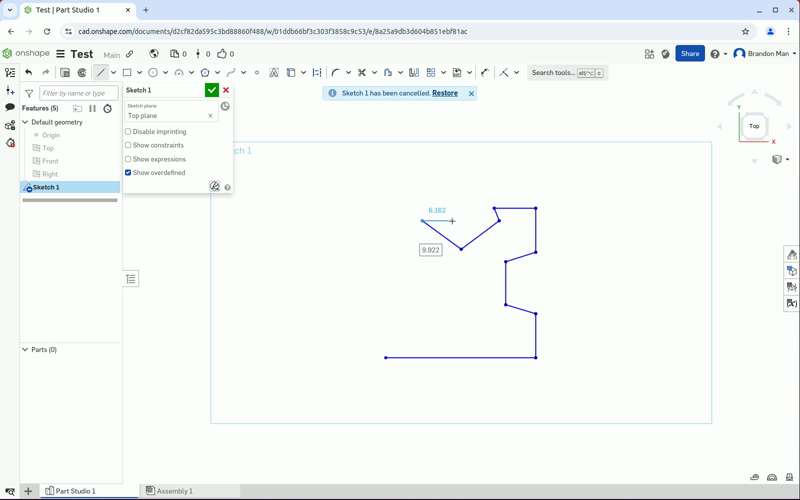
mouse_move(426, 208)
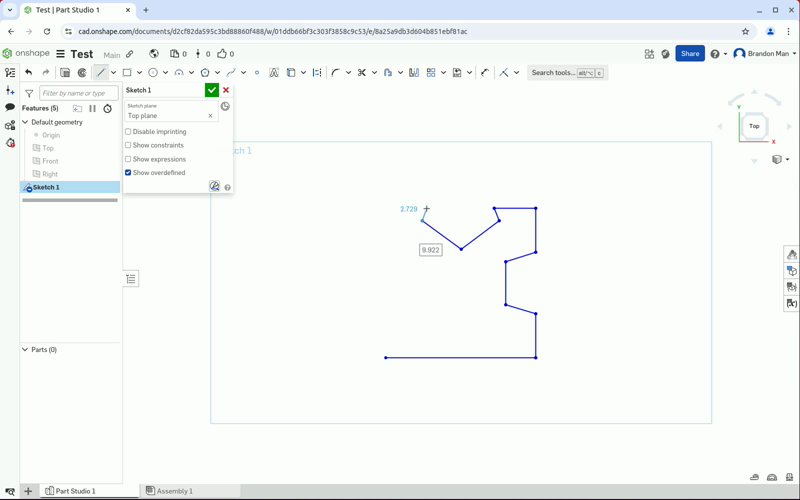
click(426, 208)
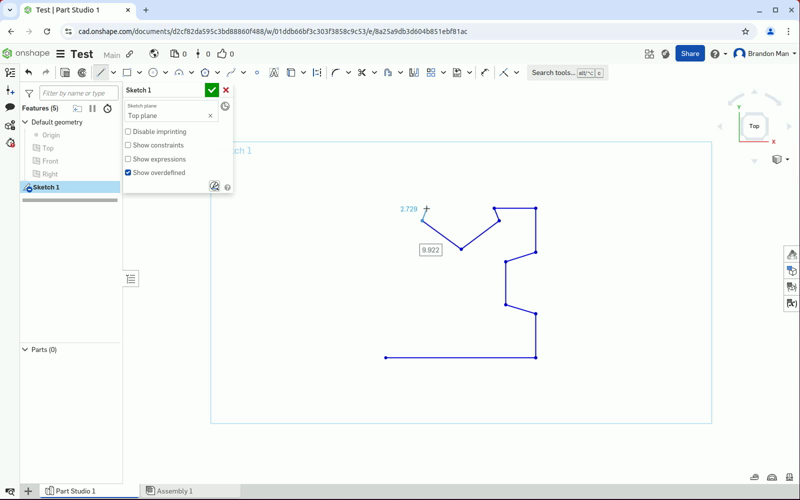
key_up(shift)
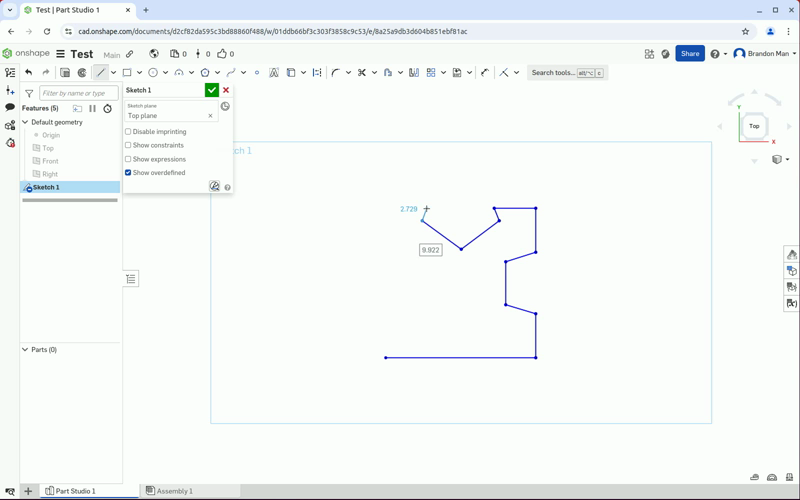
key_down(shift)
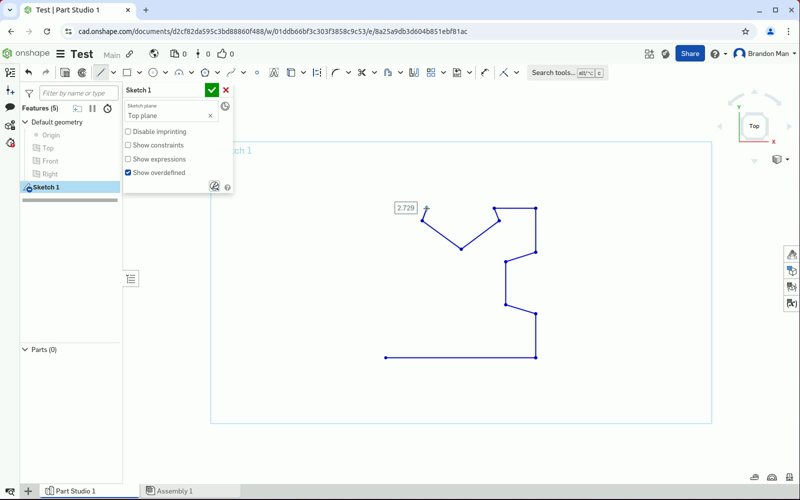
mouse_move(456, 208)
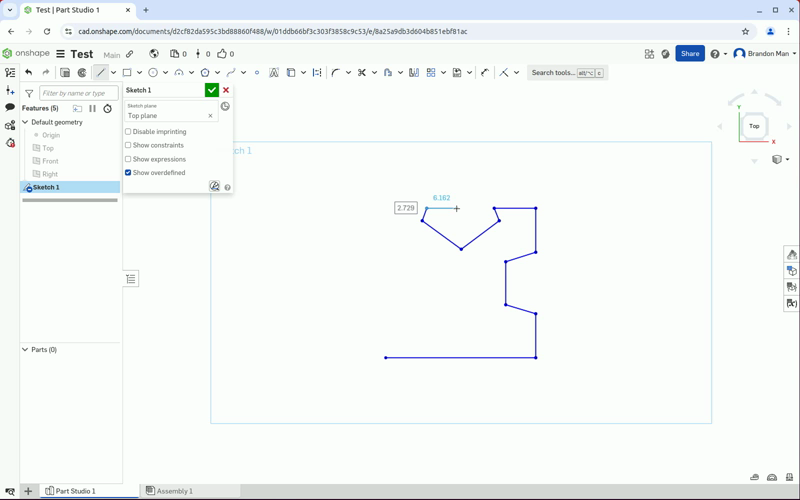
mouse_move(385, 208)
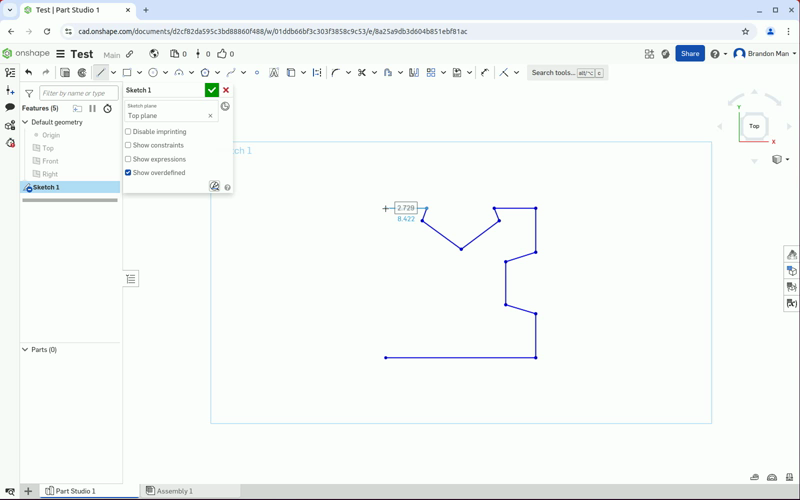
click(385, 208)
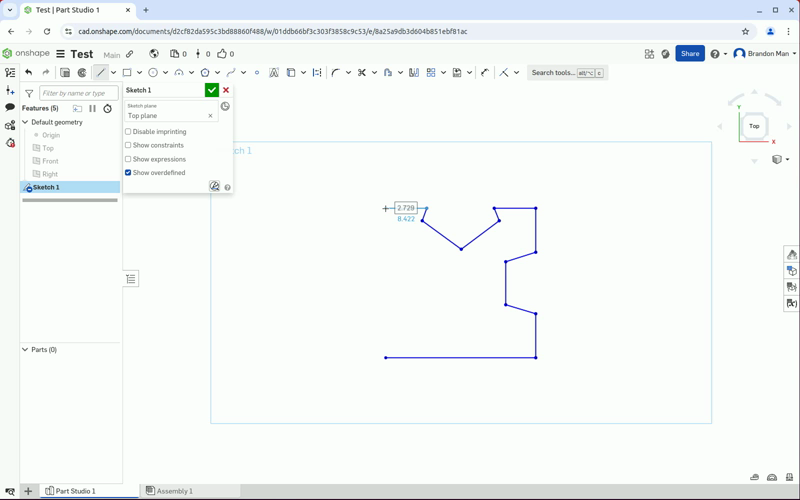
key_up(shift)
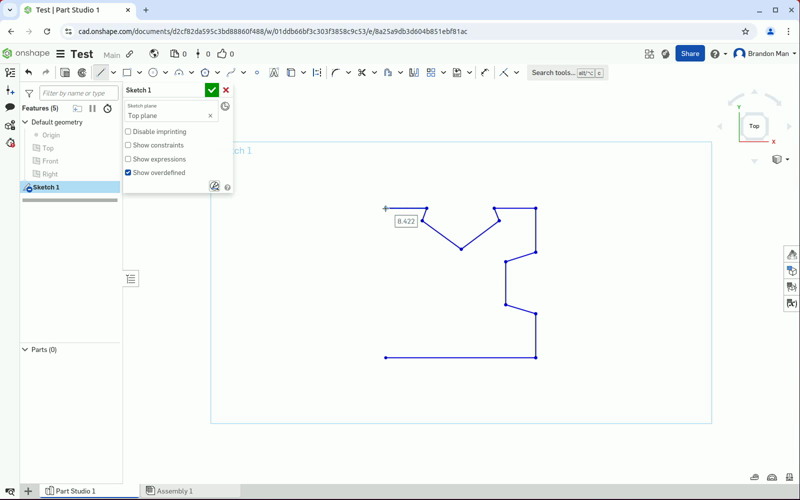
key_down(shift)
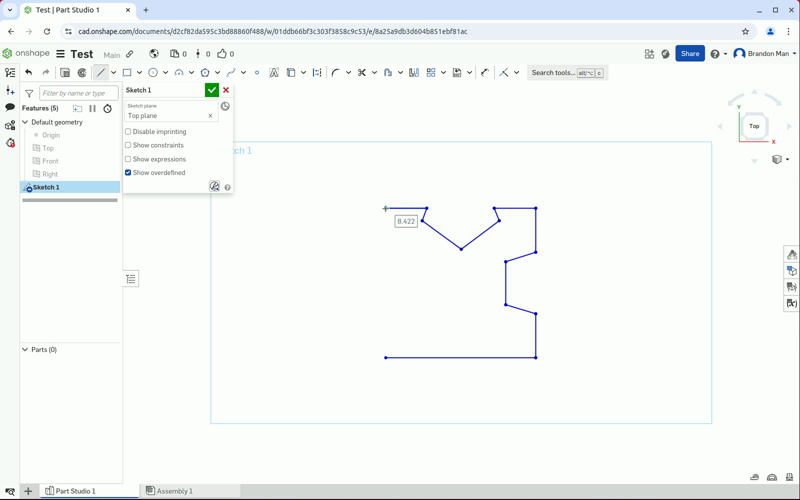
mouse_move(385, 357)
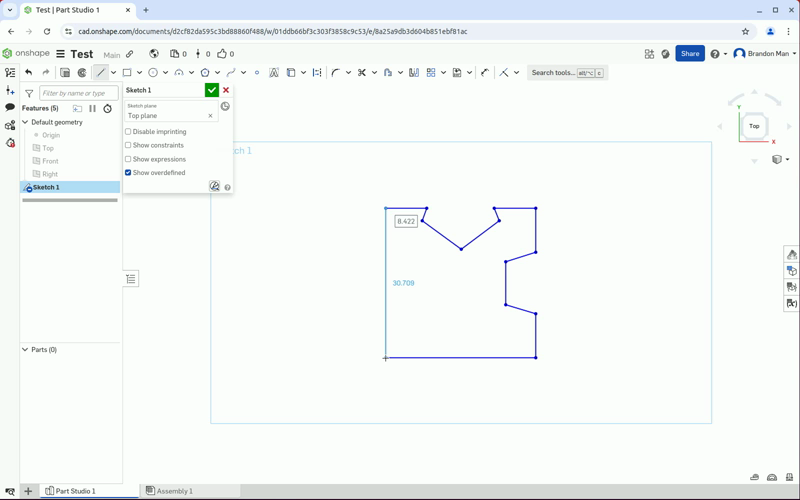
key_up(shift)
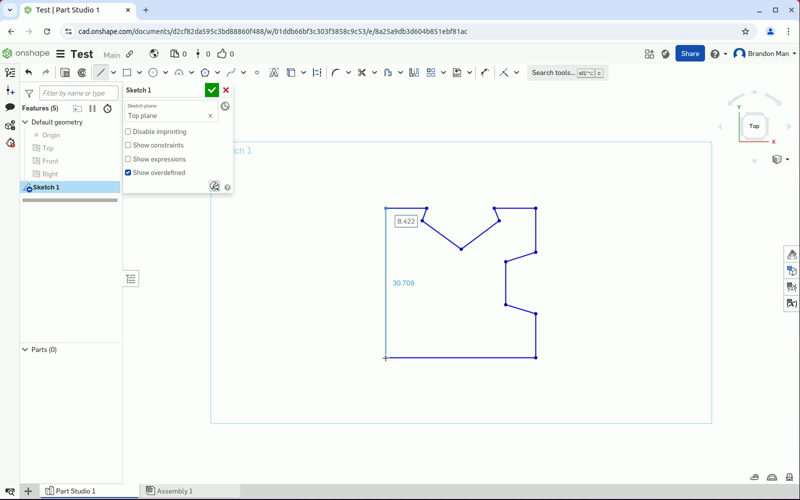
click(385, 357)
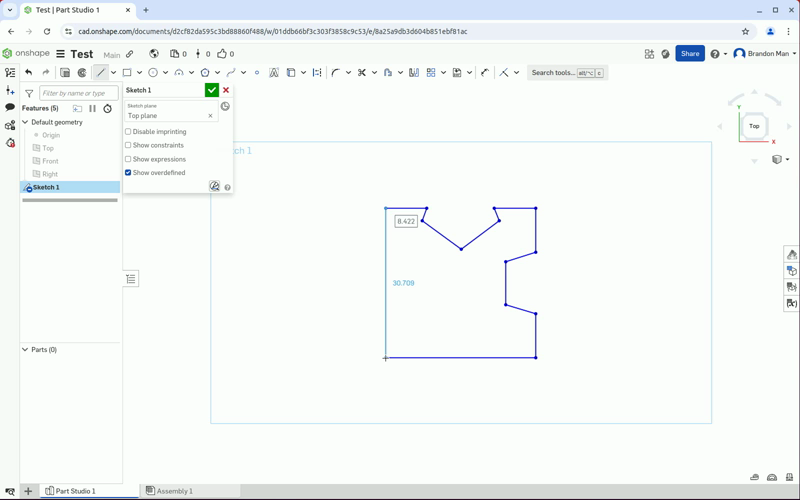
key(esc)
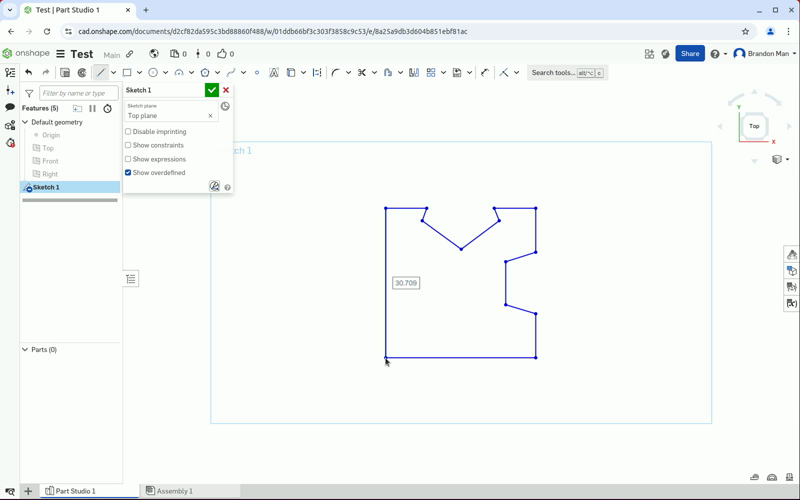
mouse_move(410, 274)
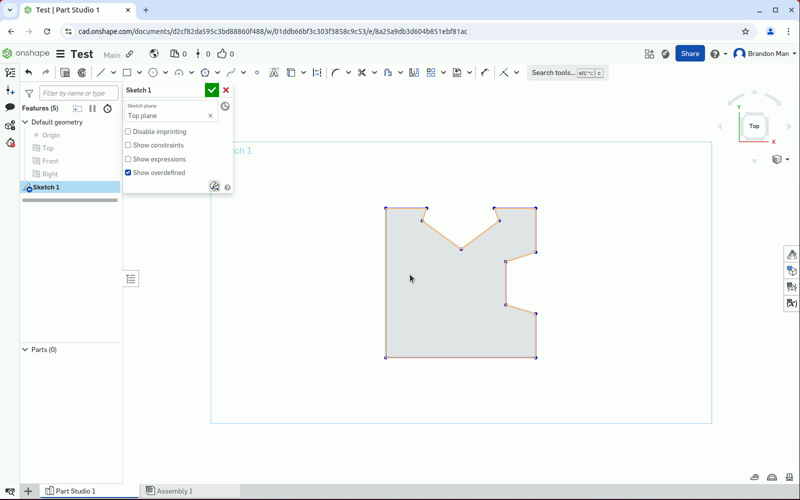
click(410, 274)
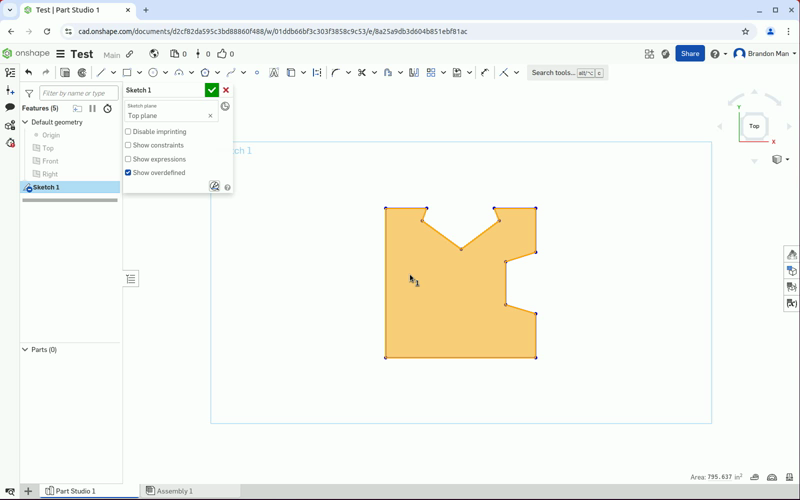
mouse_move(73, 352)
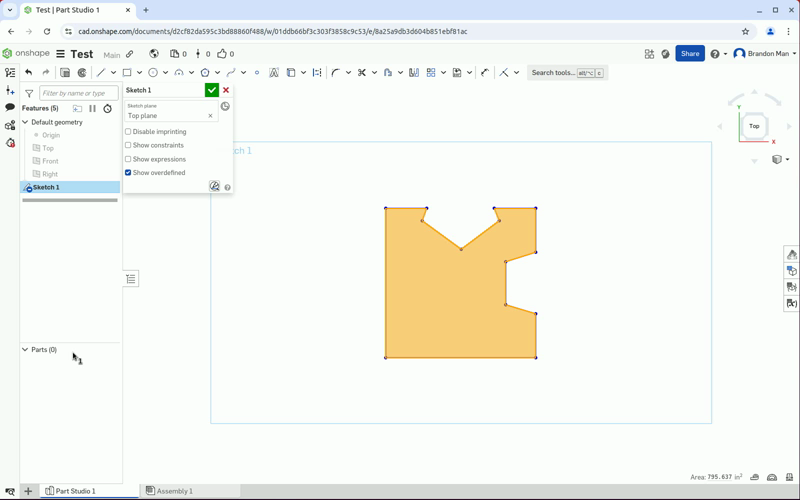
key(shift+y)
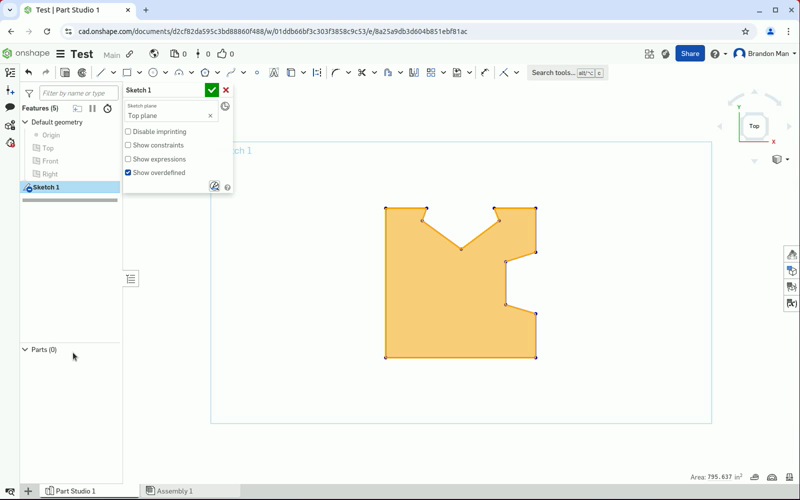
key(shift+e)
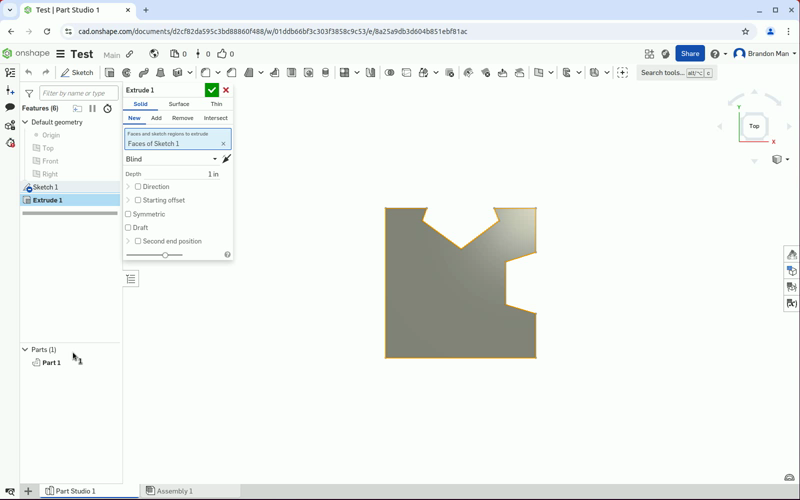
mouse_move(143, 106)
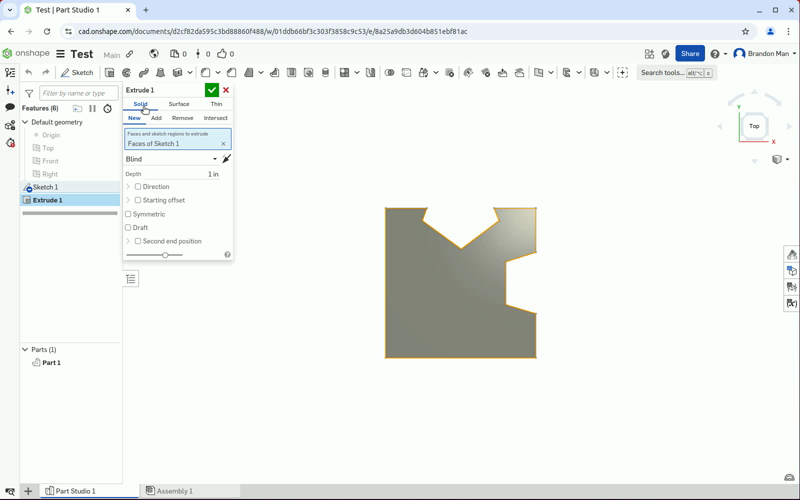
click(143, 106)
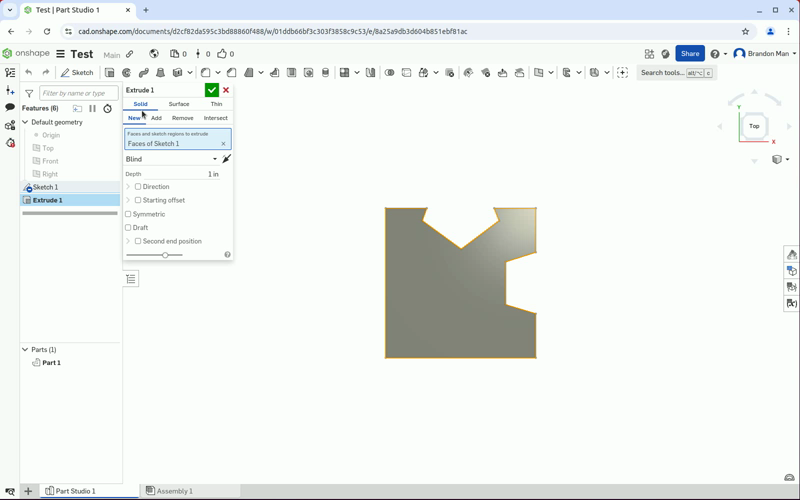
mouse_move(137, 120)
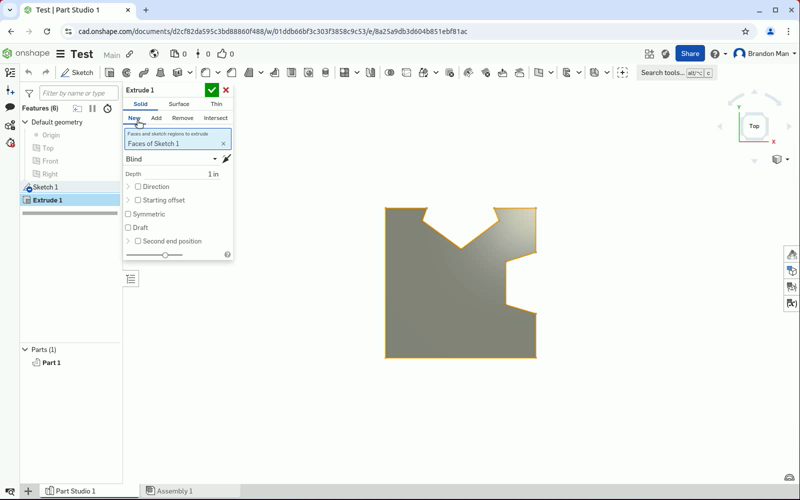
click(137, 120)
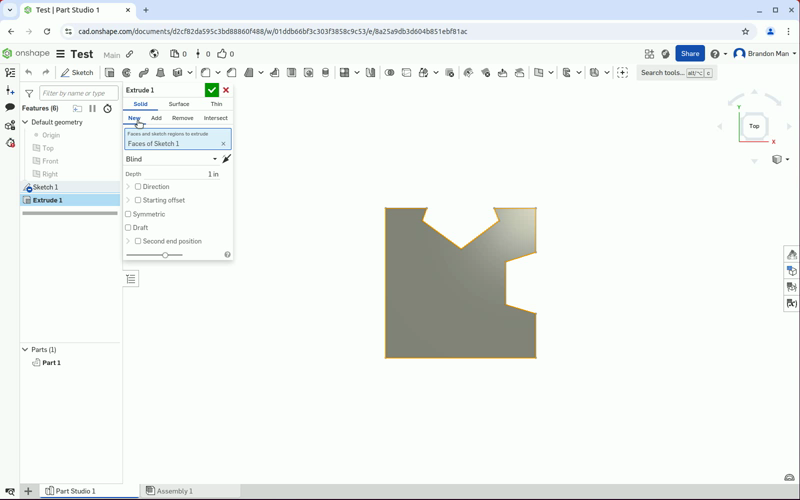
key(tab, 4)
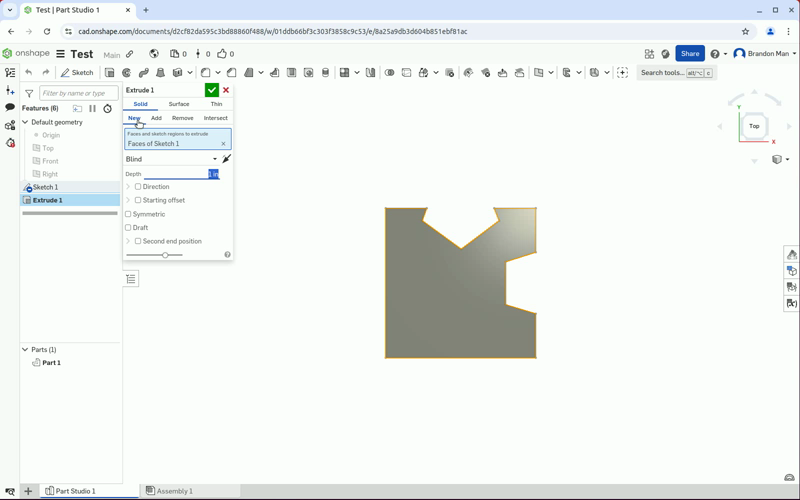
text(6.258)
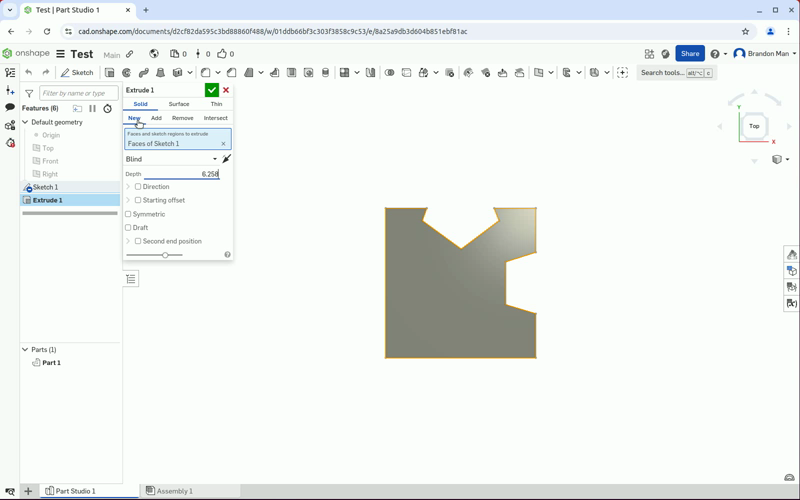
key(enter)
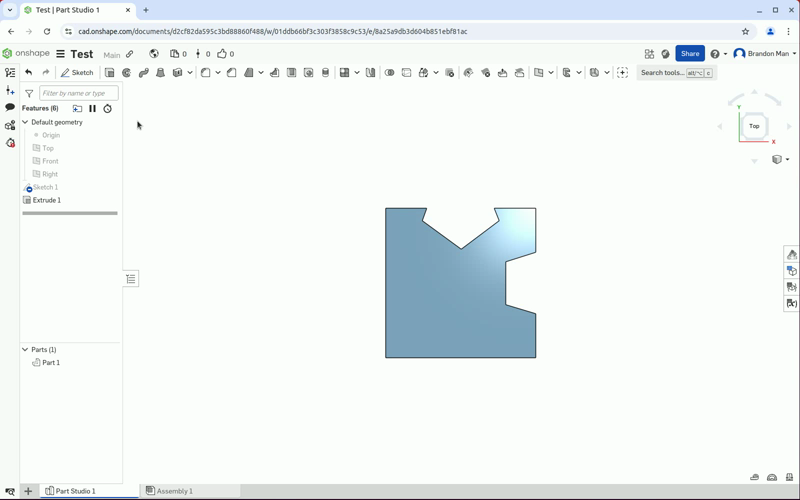
key(shift+h)
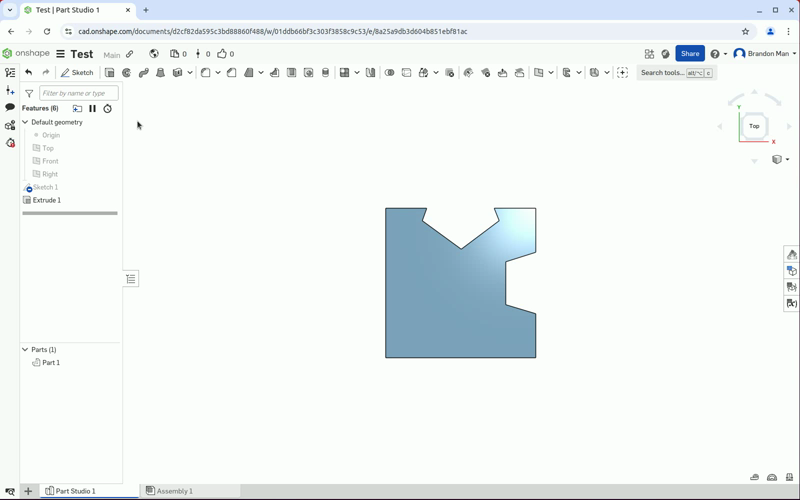
key(shift+h)
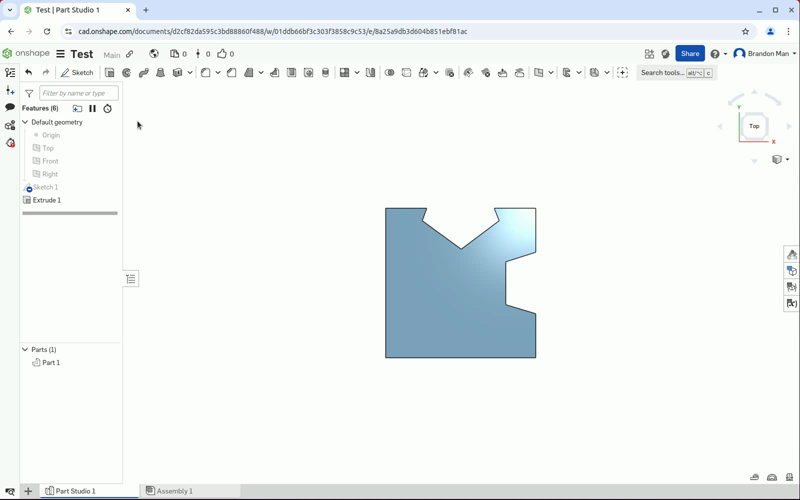
mouse_move(73, 189)
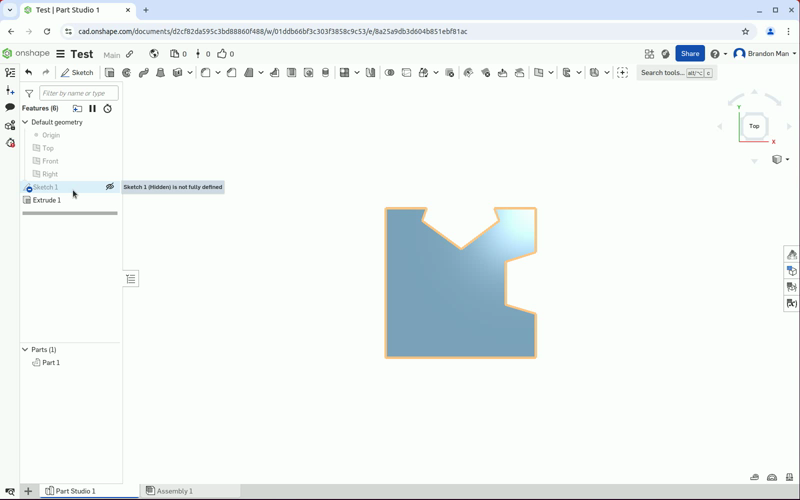
click(73, 189)
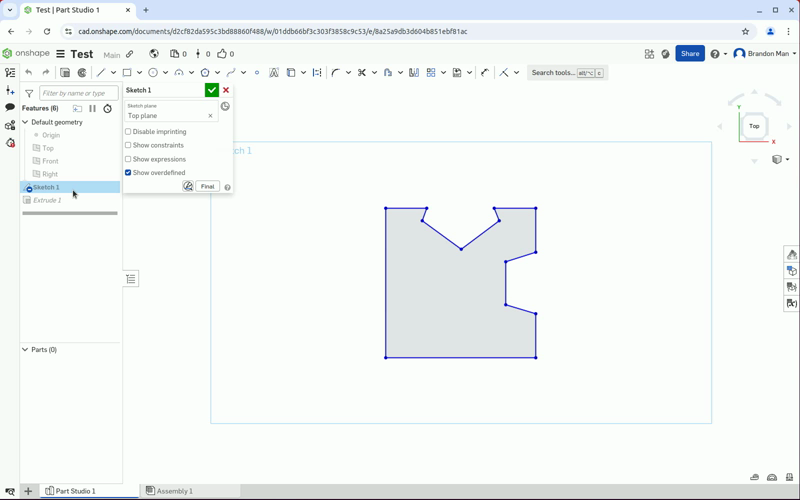
mouse_move(229, 92)
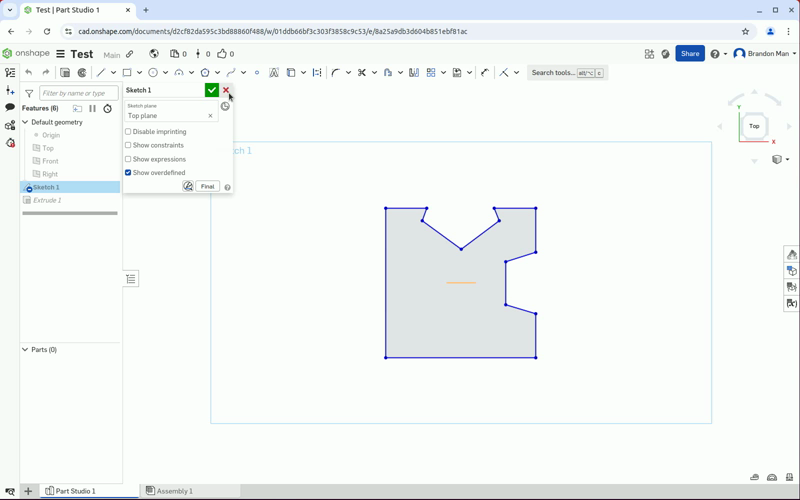
click(229, 92)
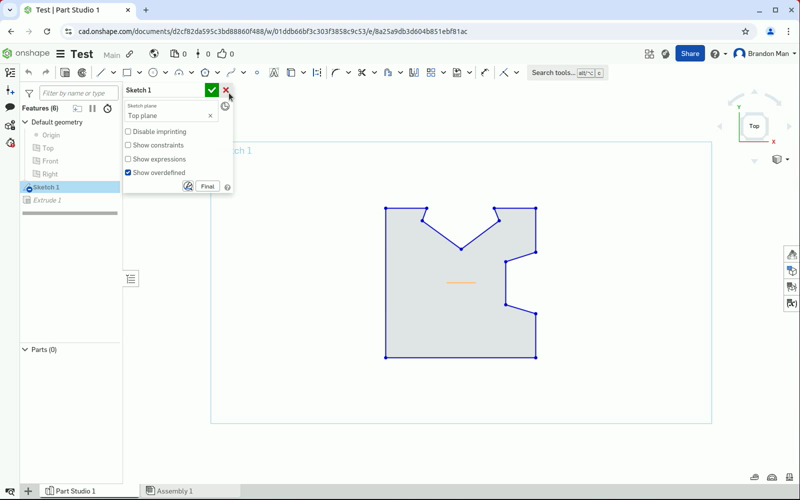
key(shift+s)
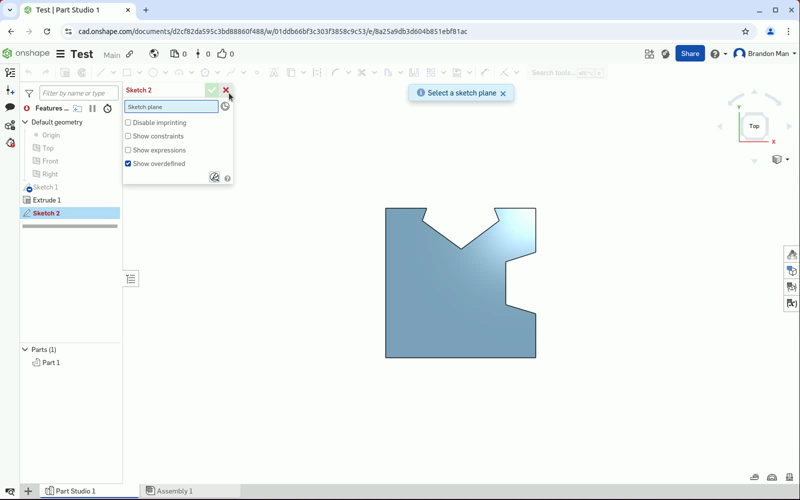
mouse_move(73, 150)
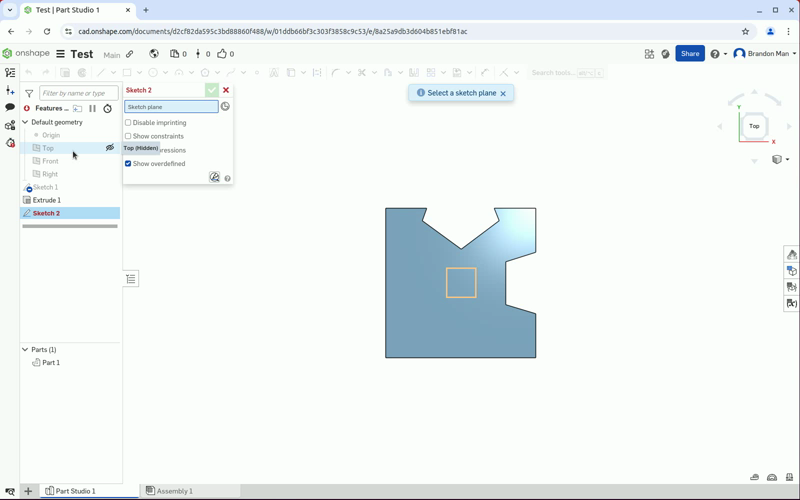
click(73, 150)
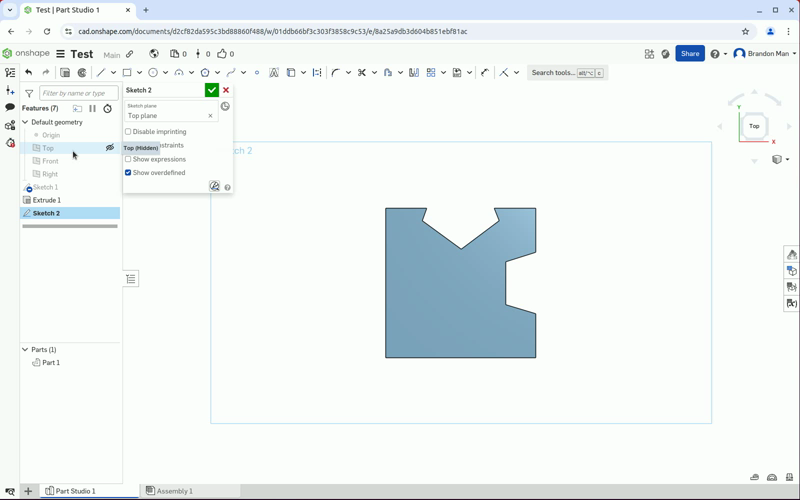
mouse_move(73, 352)
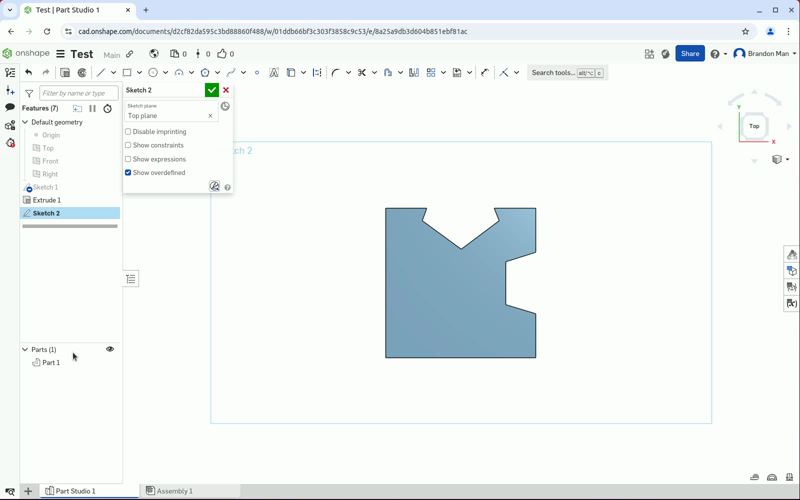
key(y)
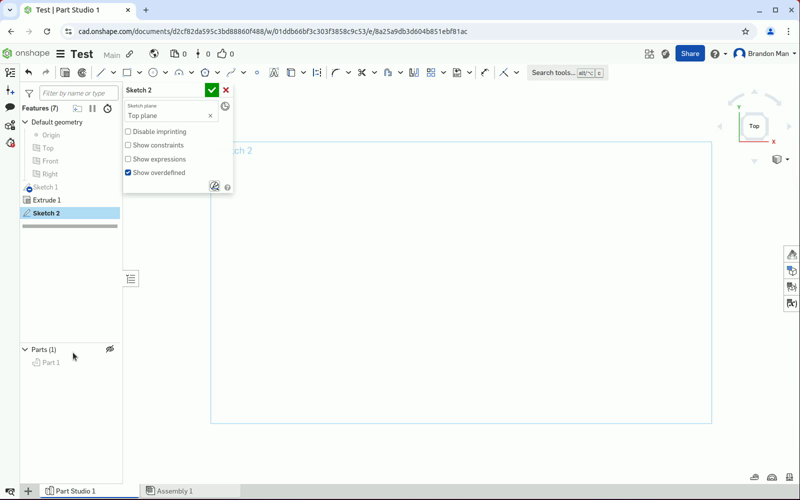
key(l)
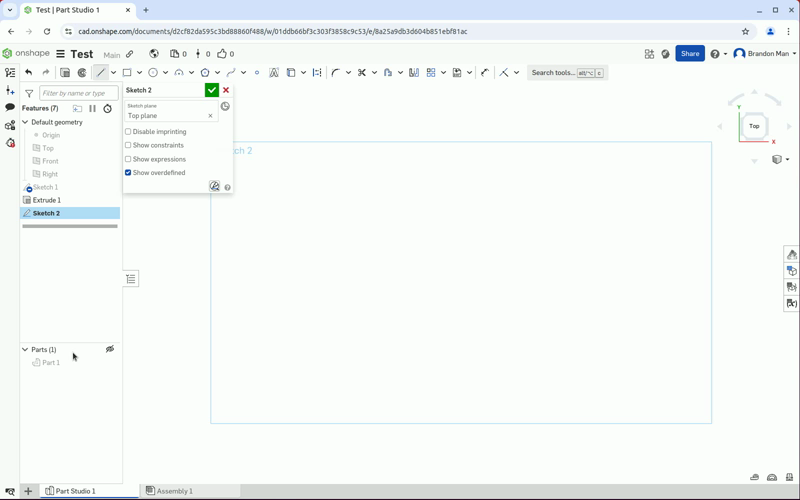
key_down(shift)
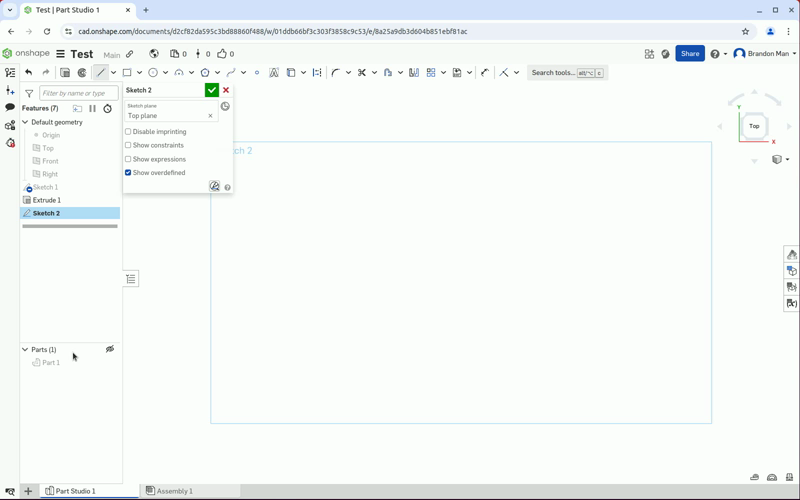
mouse_move(535, 314)
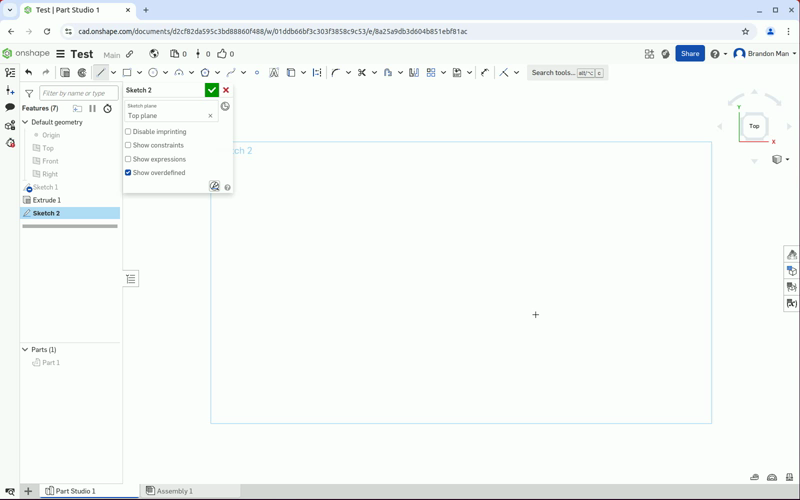
click(535, 314)
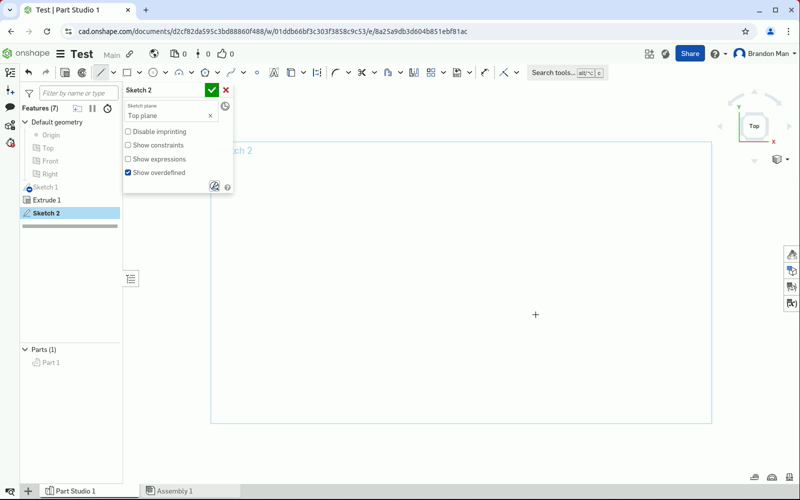
key_up(shift)
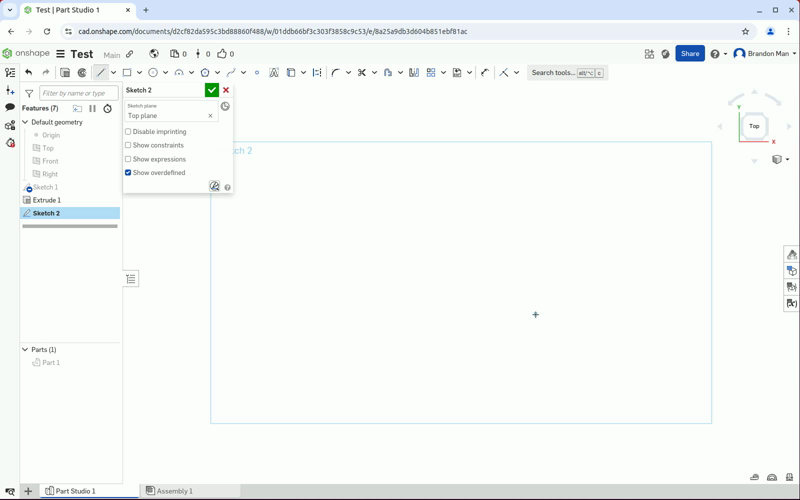
key_down(shift)
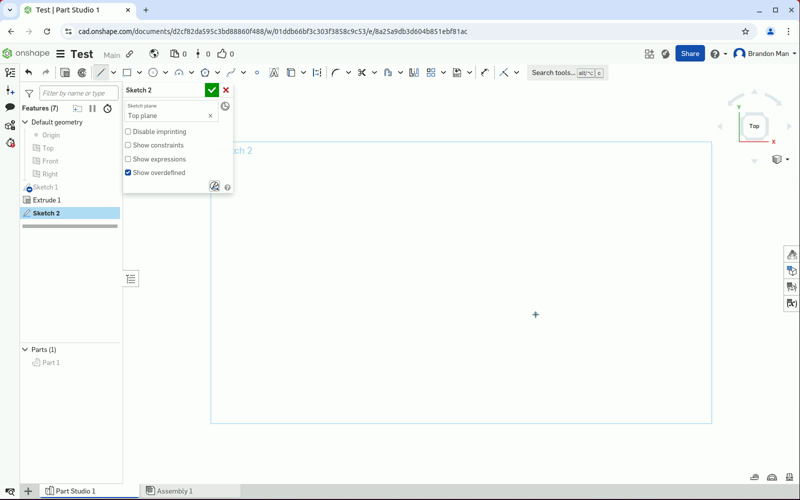
mouse_move(565, 314)
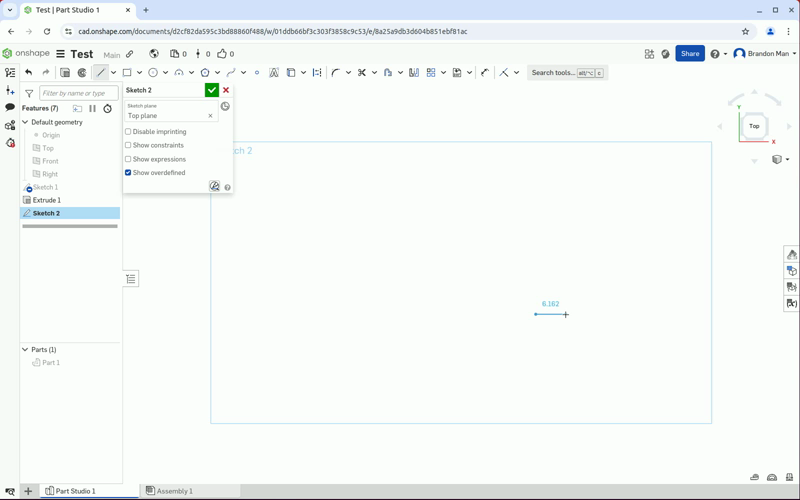
mouse_move(547, 318)
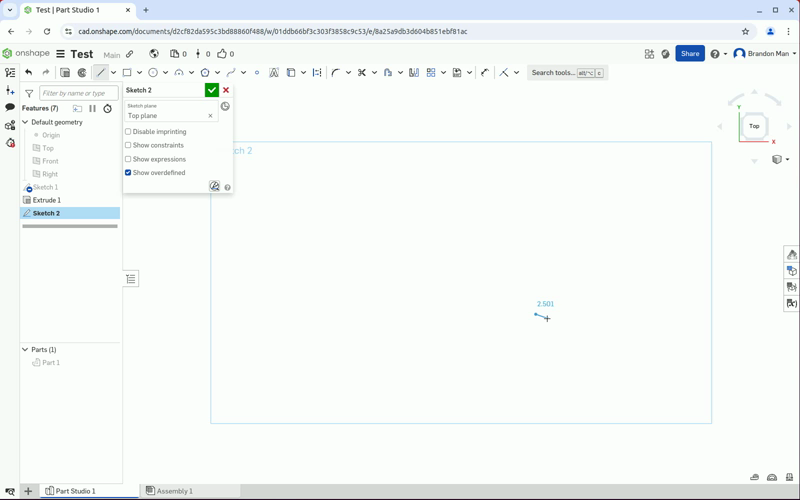
click(547, 318)
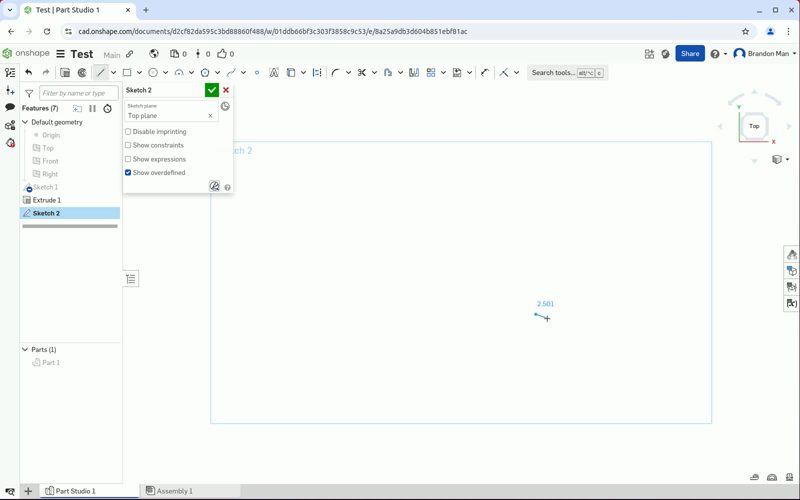
key_up(shift)
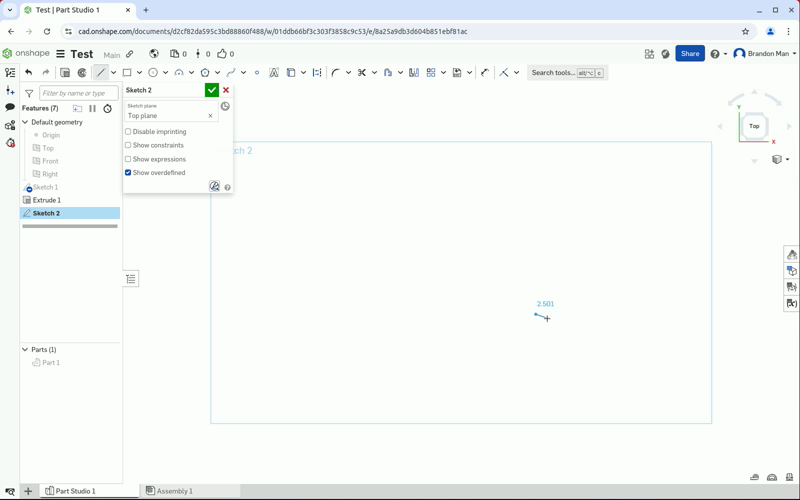
key_down(shift)
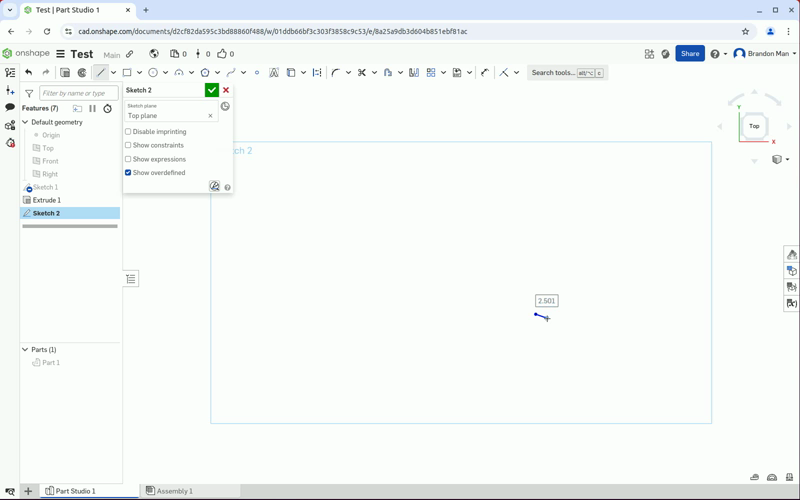
mouse_move(577, 318)
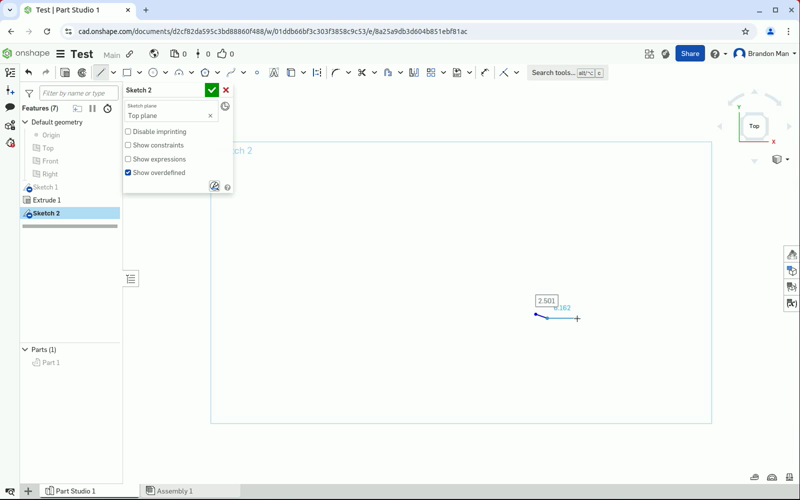
mouse_move(573, 282)
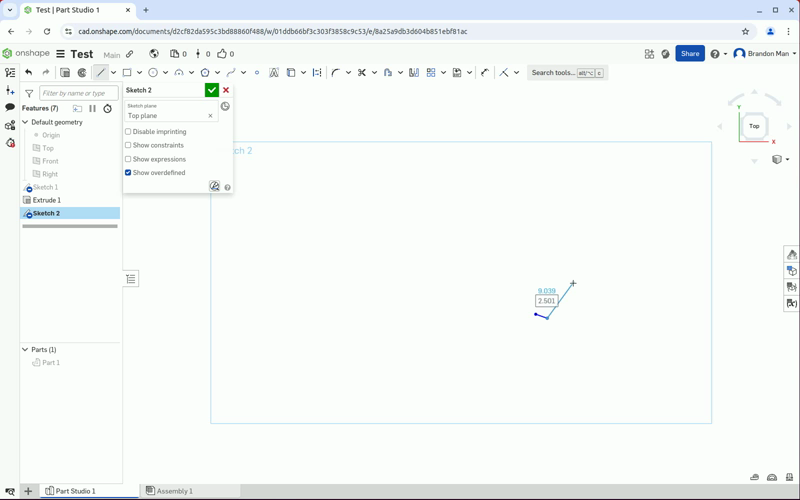
click(573, 282)
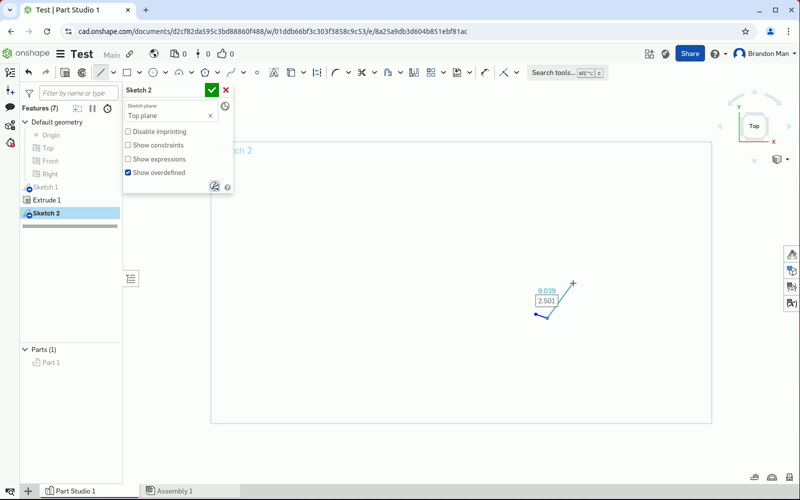
key_up(shift)
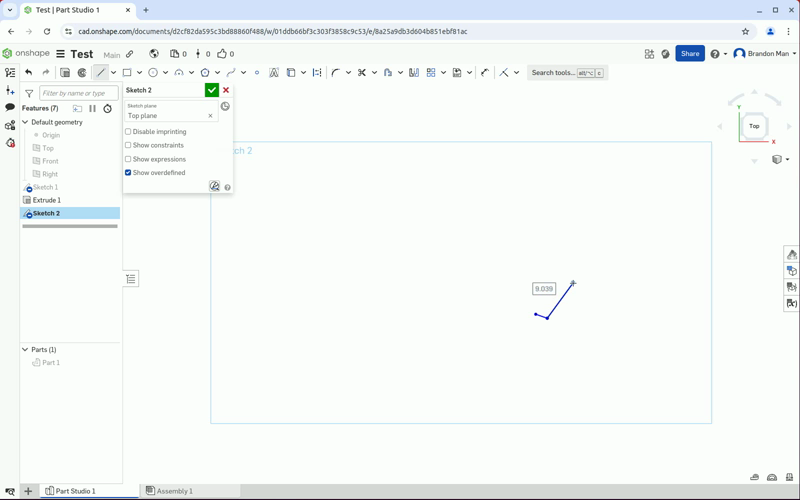
key_down(shift)
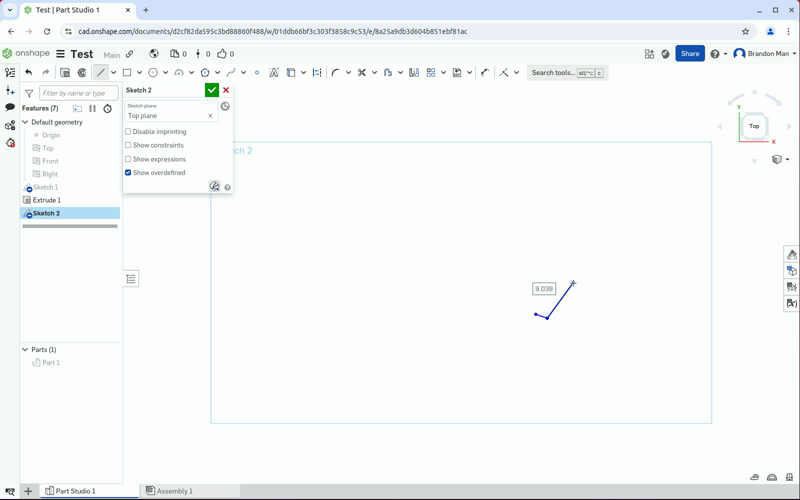
mouse_move(589, 282)
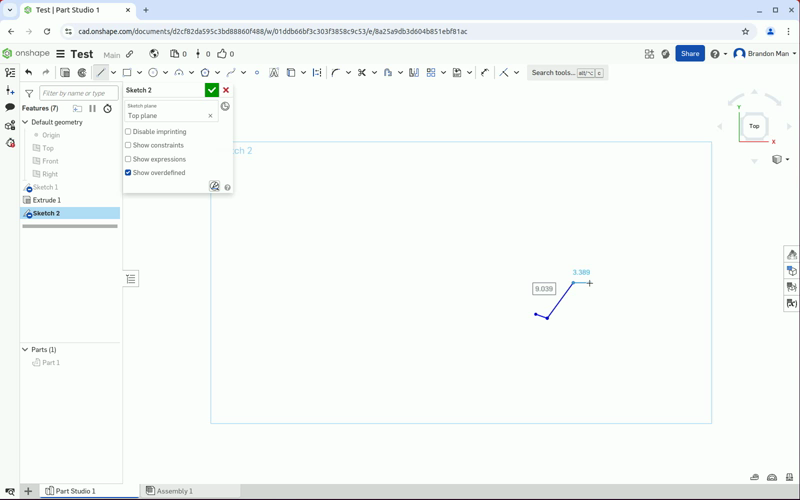
mouse_move(547, 247)
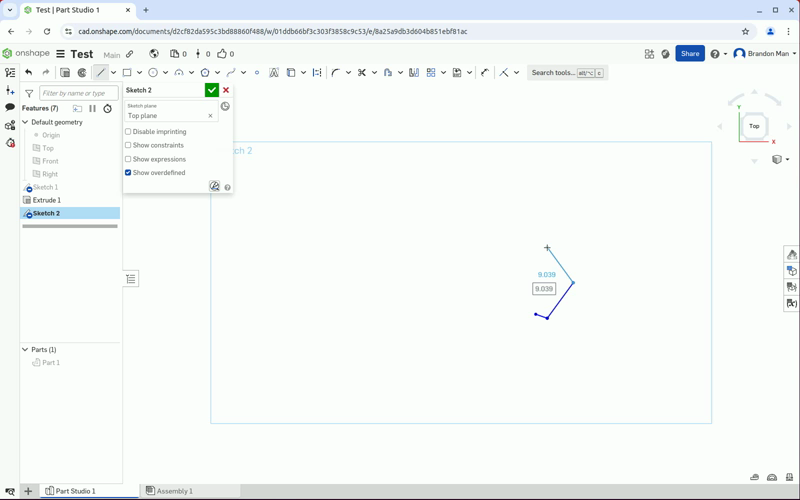
click(547, 247)
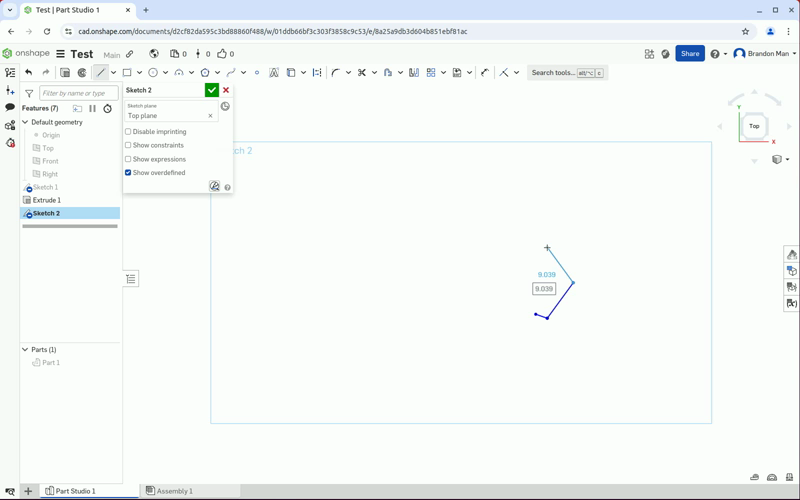
key_up(shift)
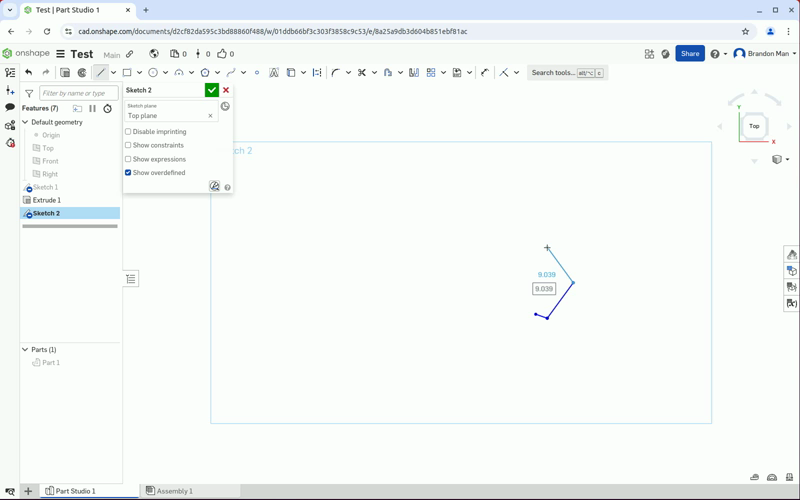
key_down(shift)
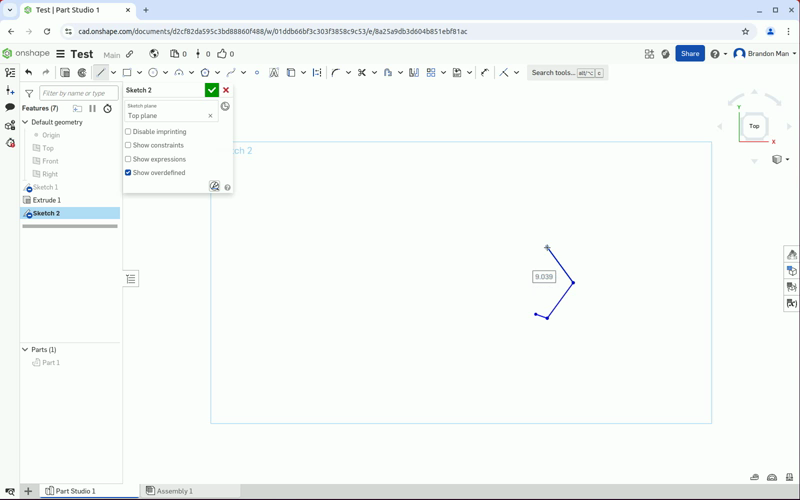
mouse_move(577, 247)
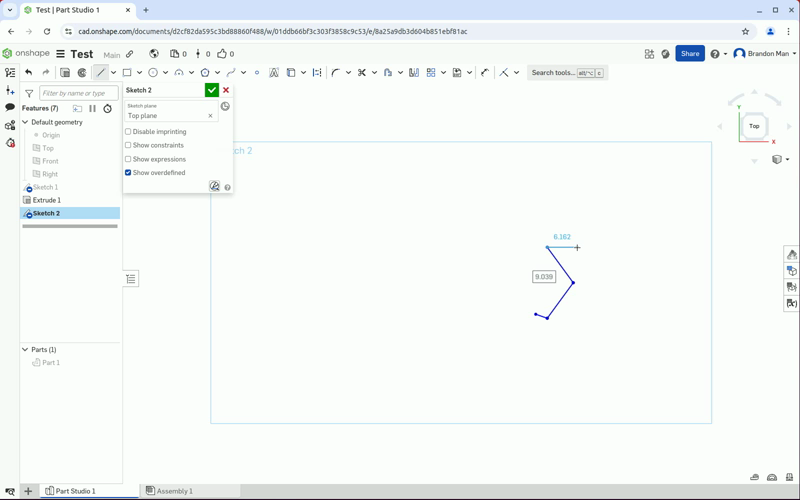
mouse_move(535, 250)
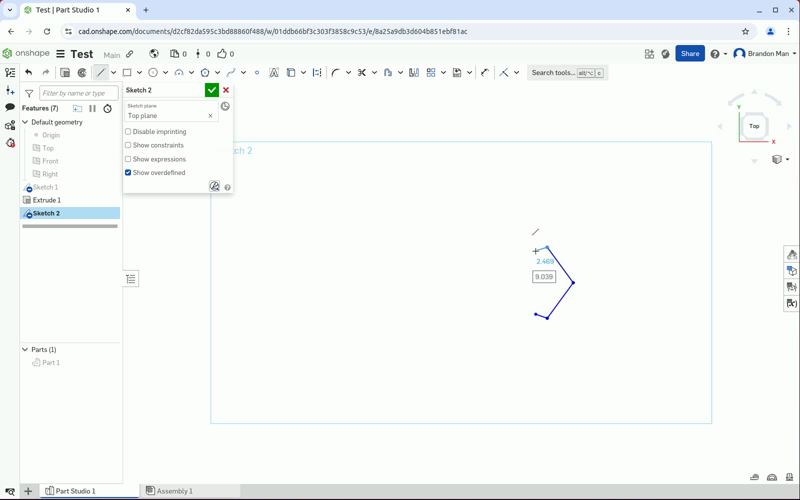
click(535, 250)
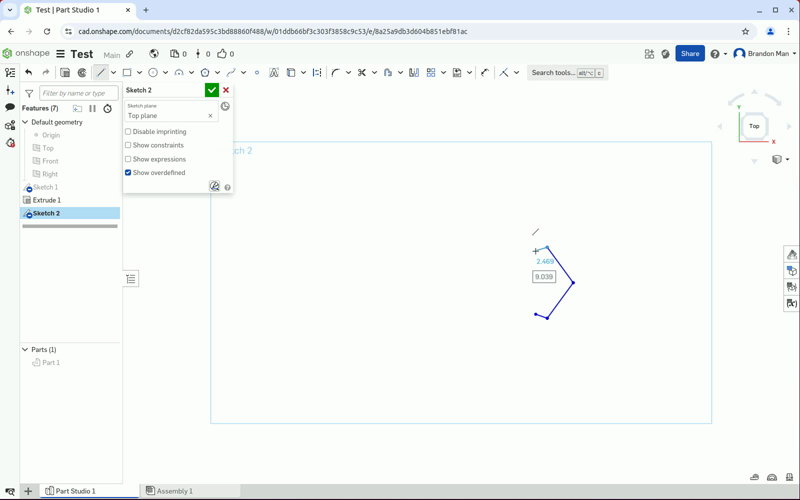
key_up(shift)
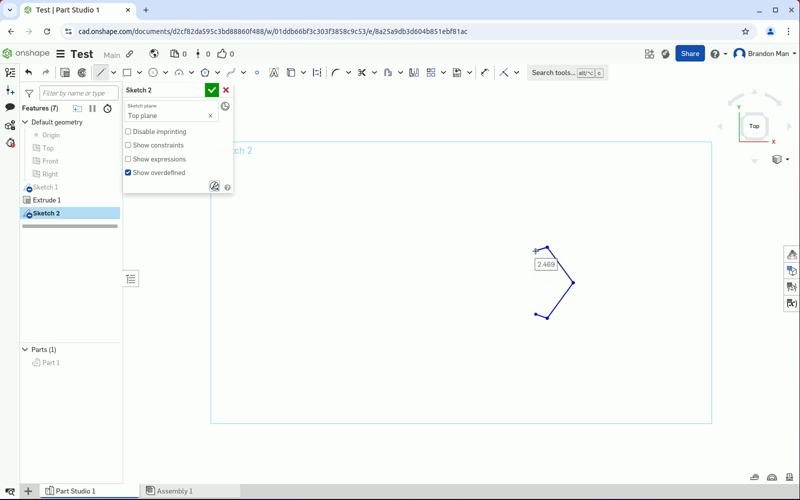
key_down(shift)
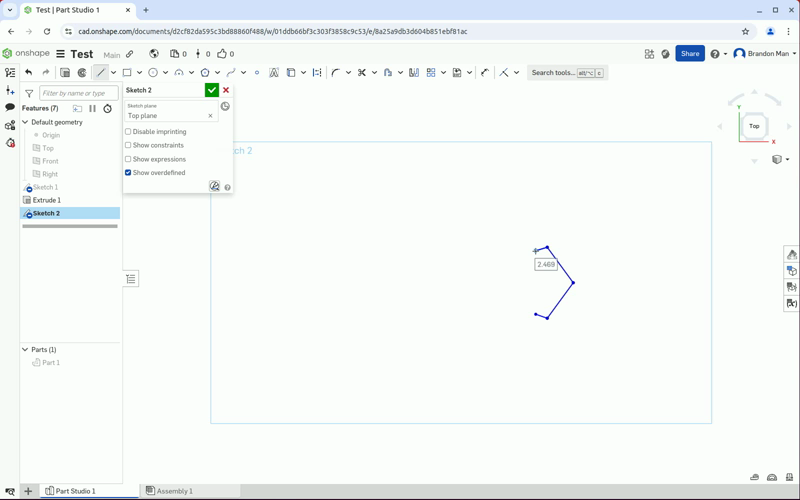
mouse_move(535, 314)
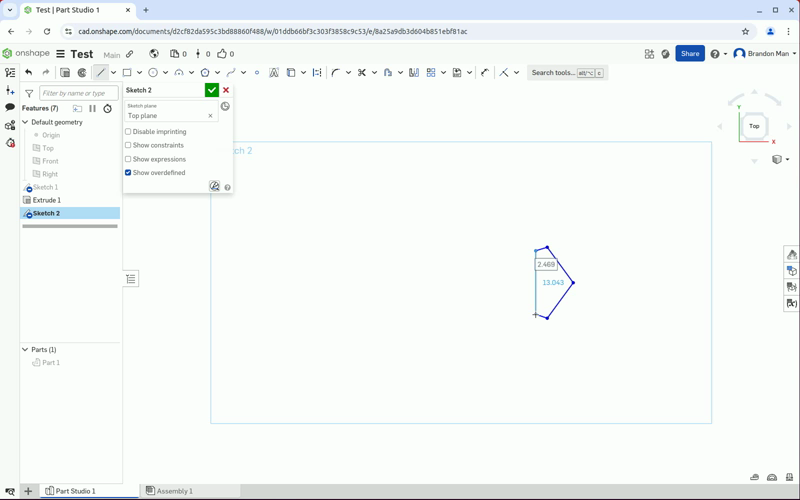
key_up(shift)
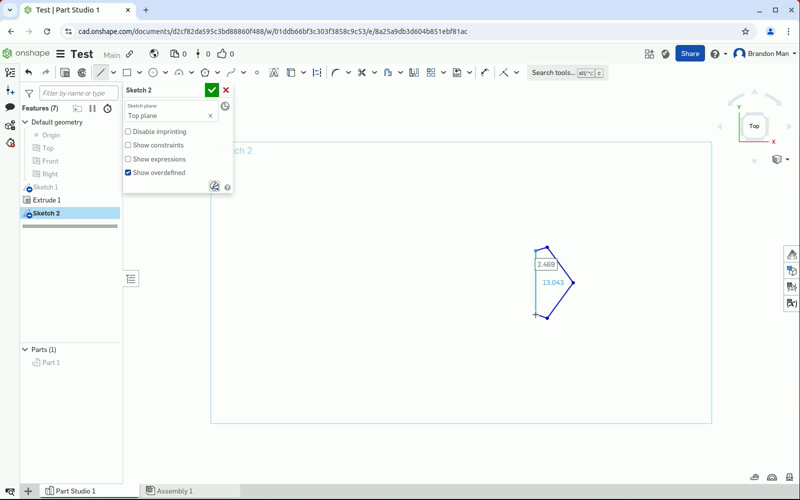
click(535, 314)
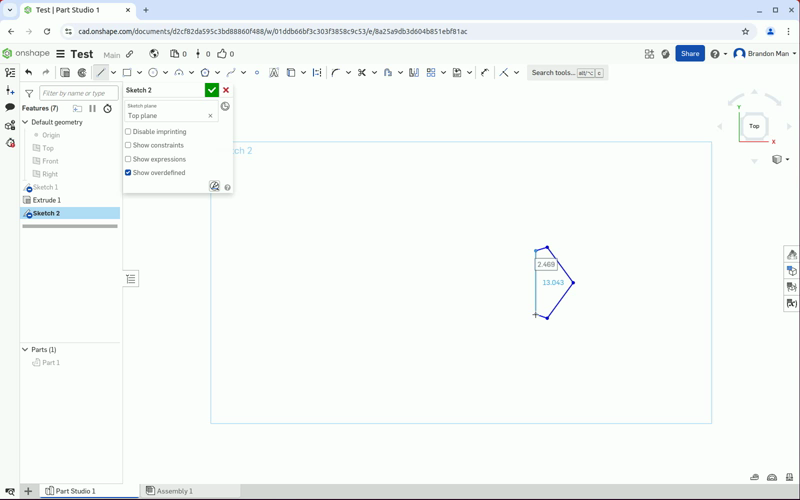
key(esc)
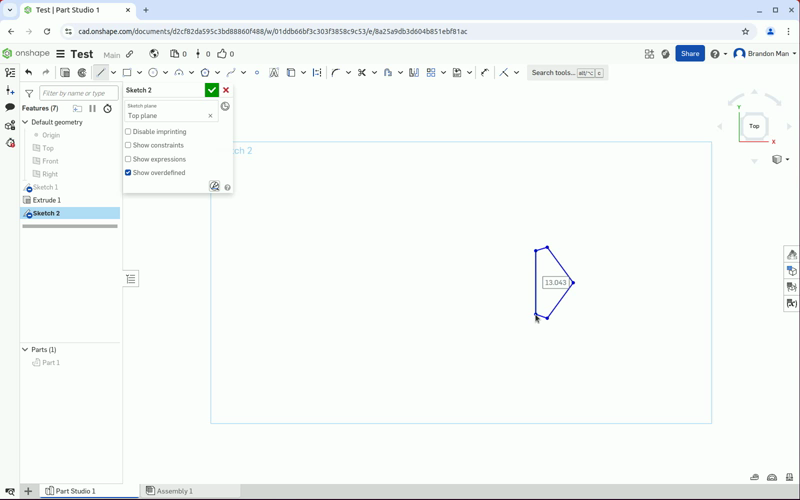
mouse_move(549, 290)
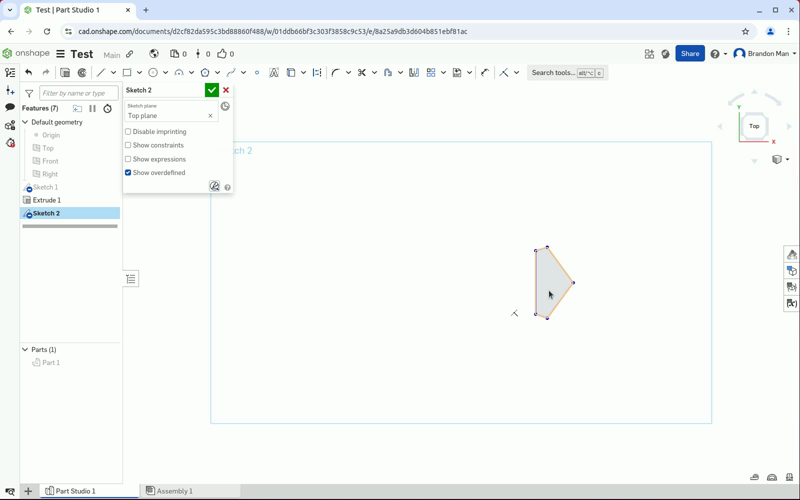
scroll(6)
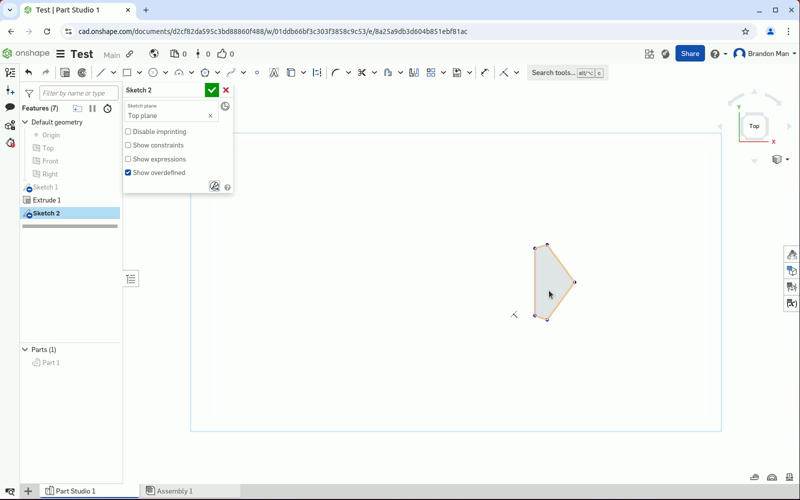
scroll(6)
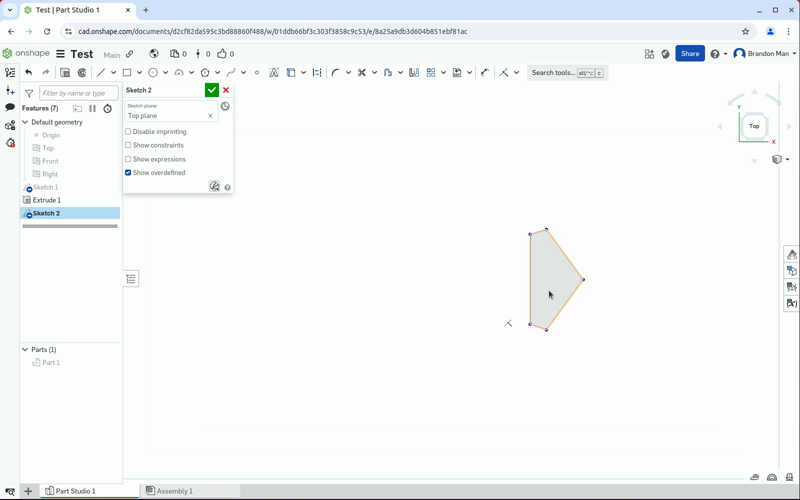
scroll(6)
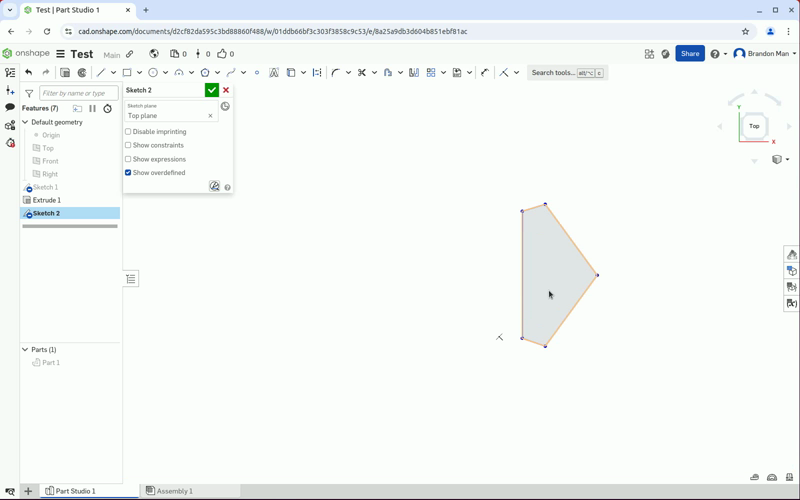
scroll(6)
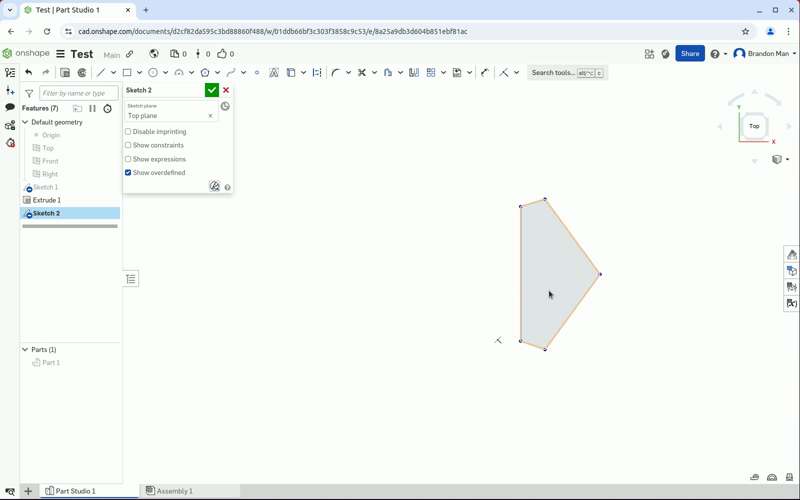
scroll(6)
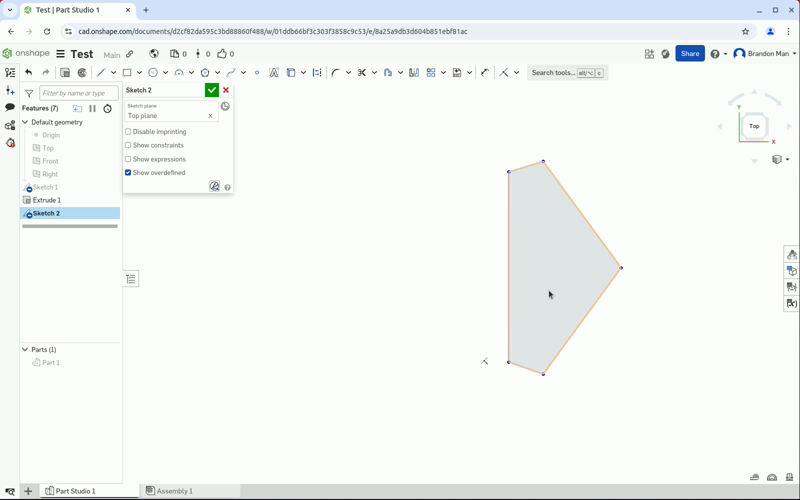
scroll(6)
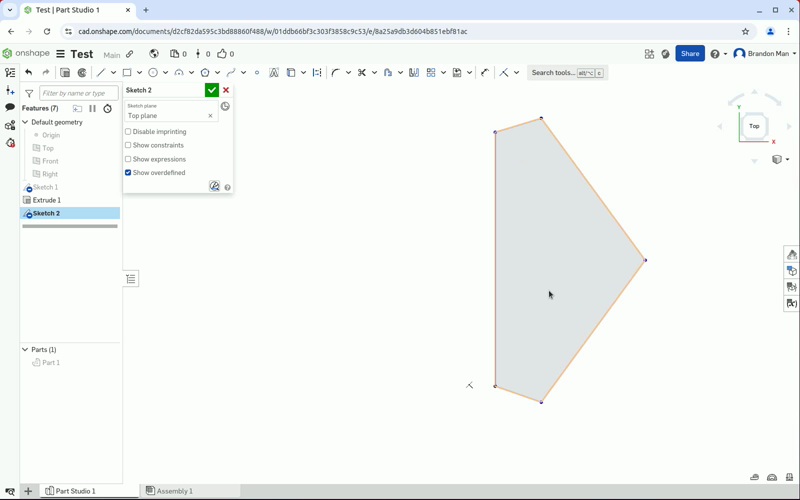
scroll(6)
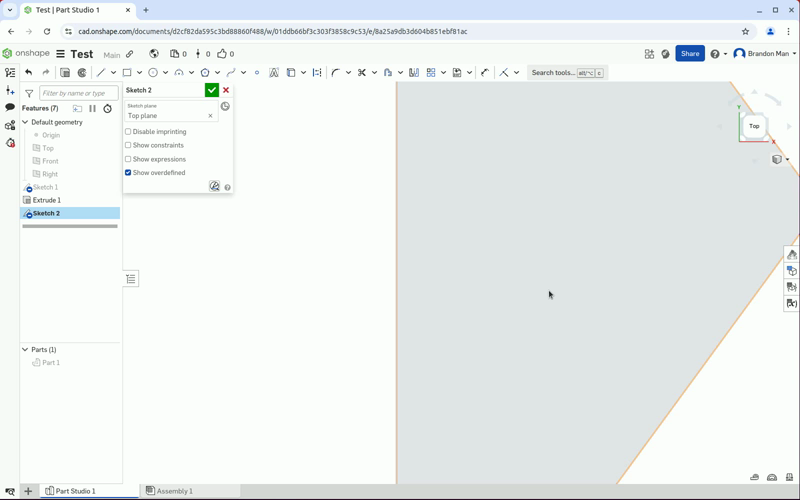
click(549, 290)
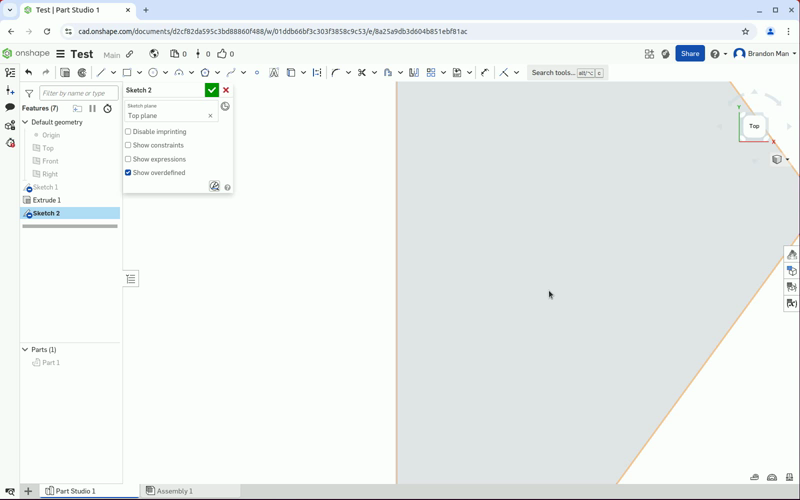
scroll(-6)
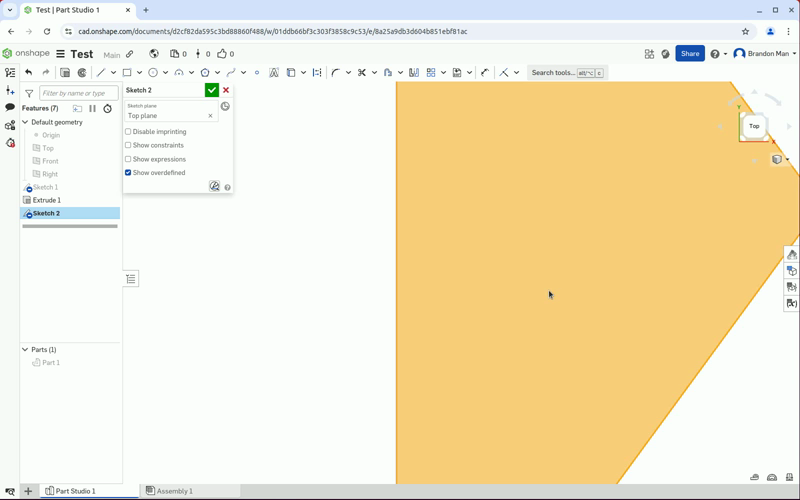
scroll(-6)
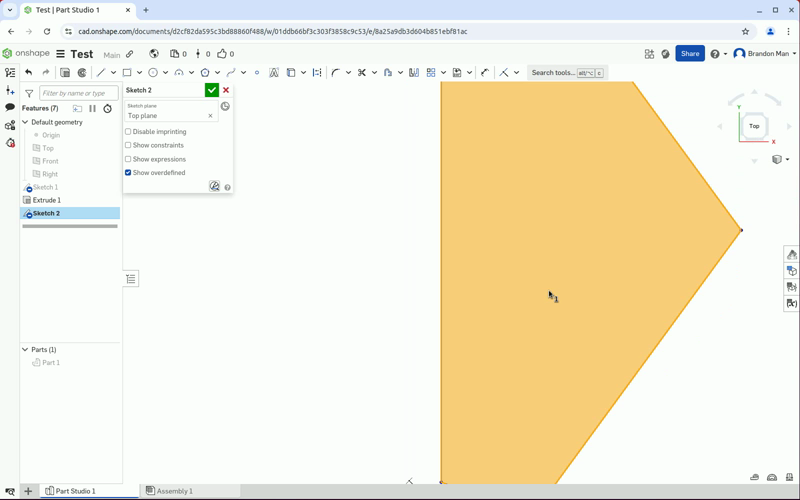
scroll(-6)
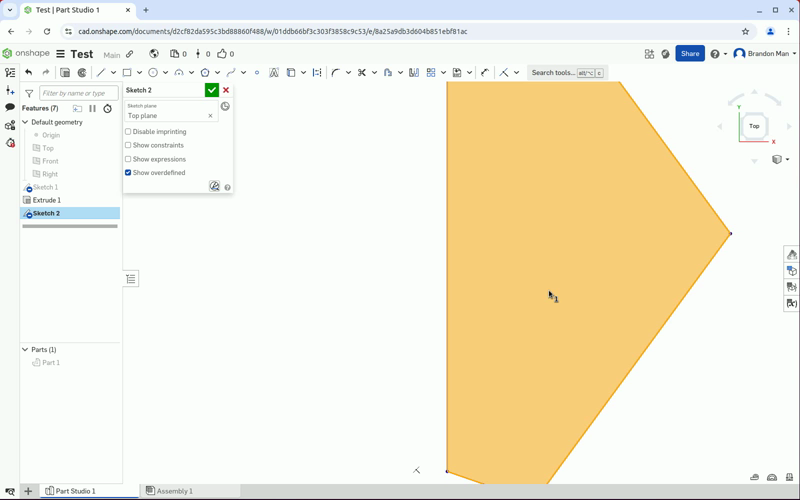
scroll(-6)
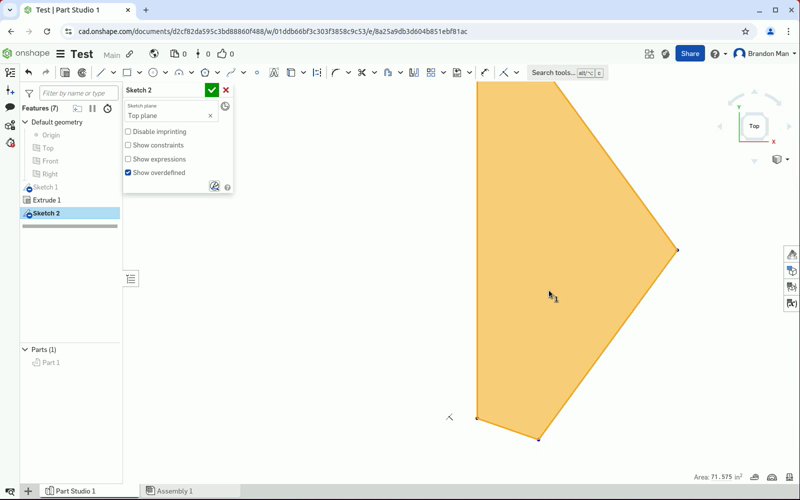
scroll(-6)
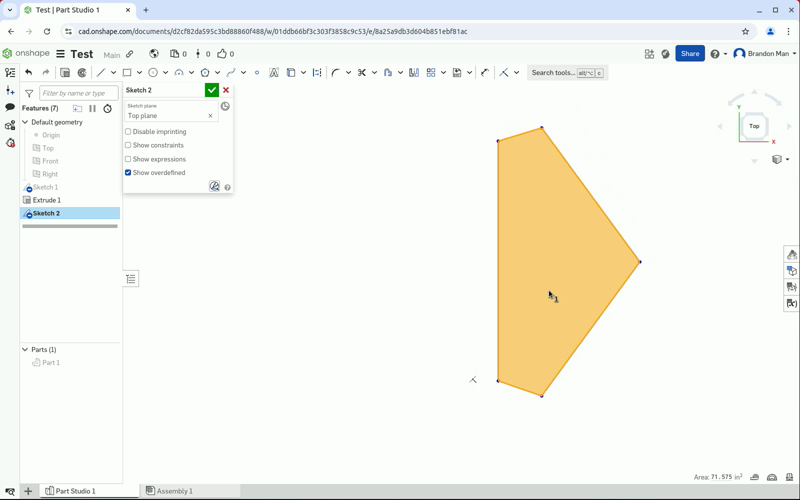
scroll(-6)
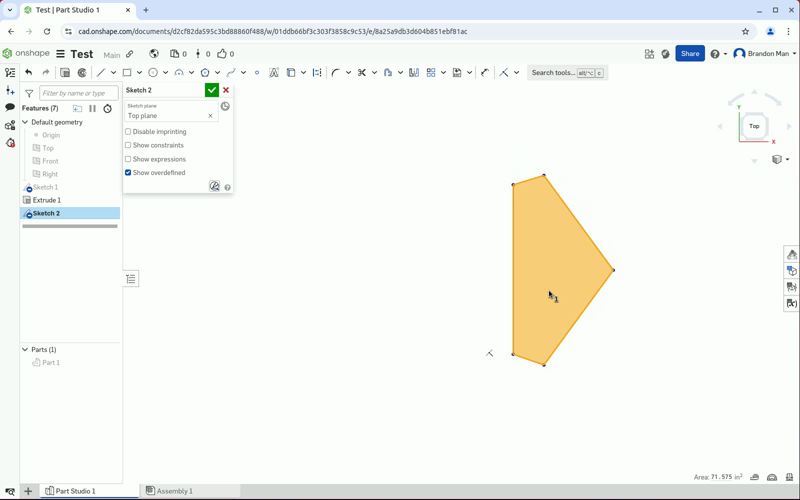
scroll(-6)
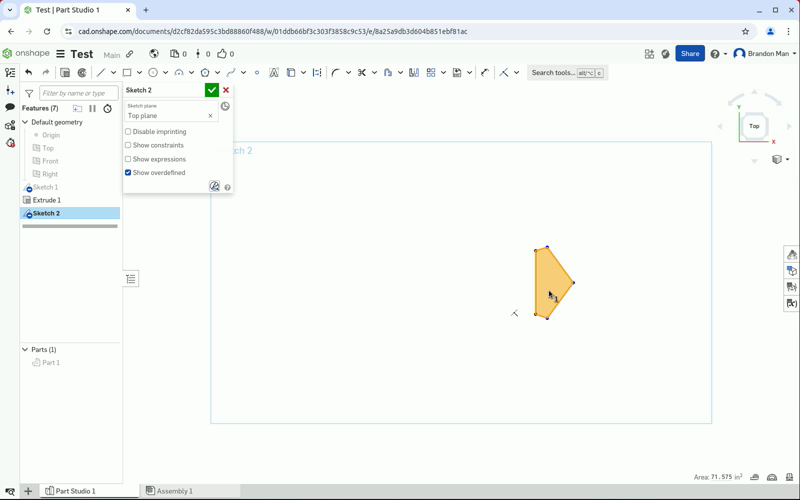
mouse_move(73, 352)
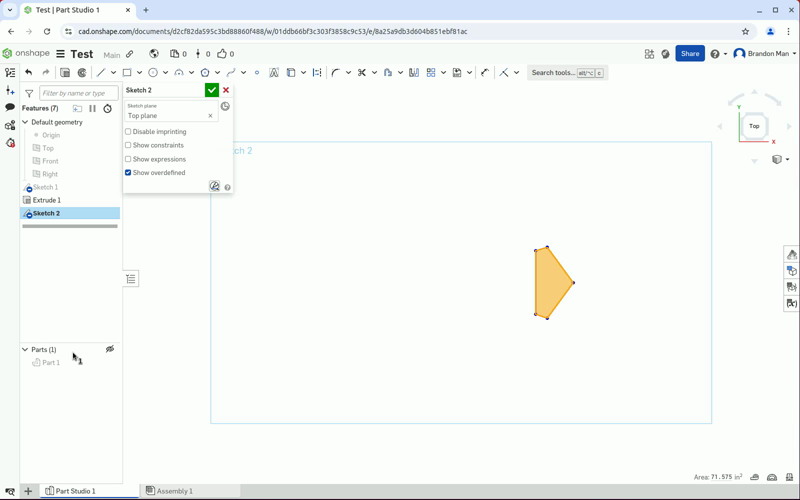
key(shift+y)
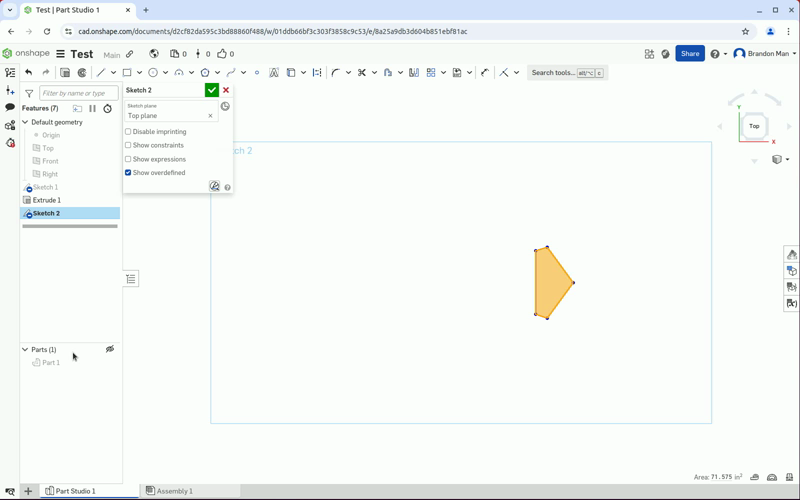
key(shift+e)
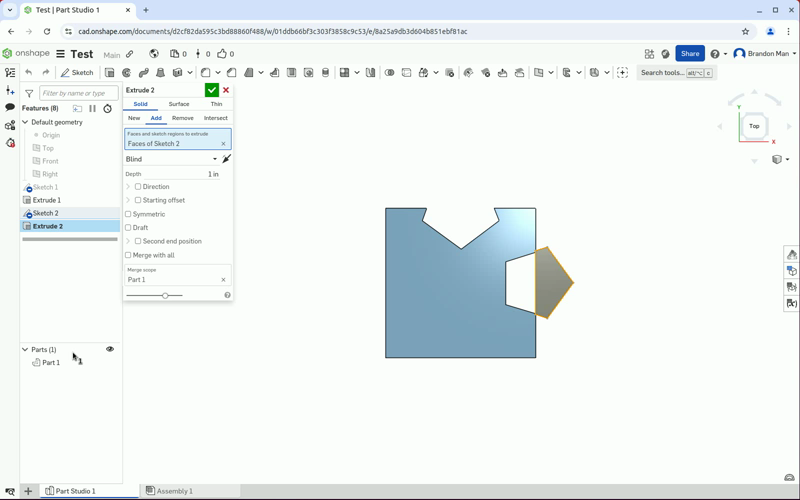
mouse_move(143, 106)
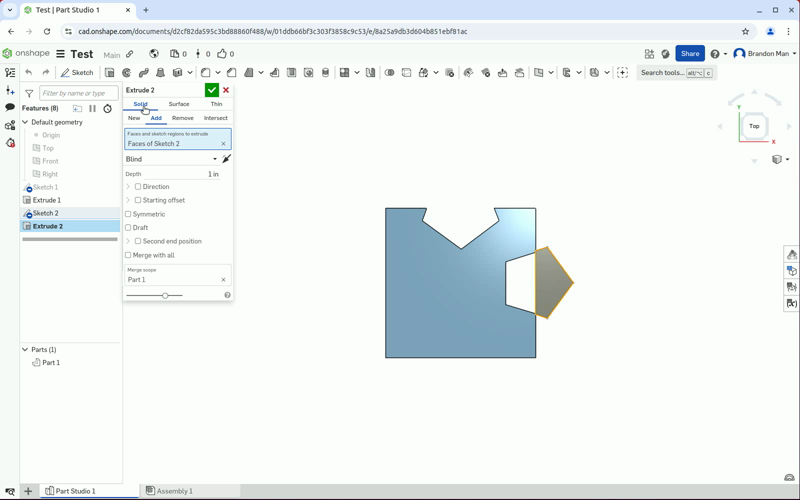
click(143, 106)
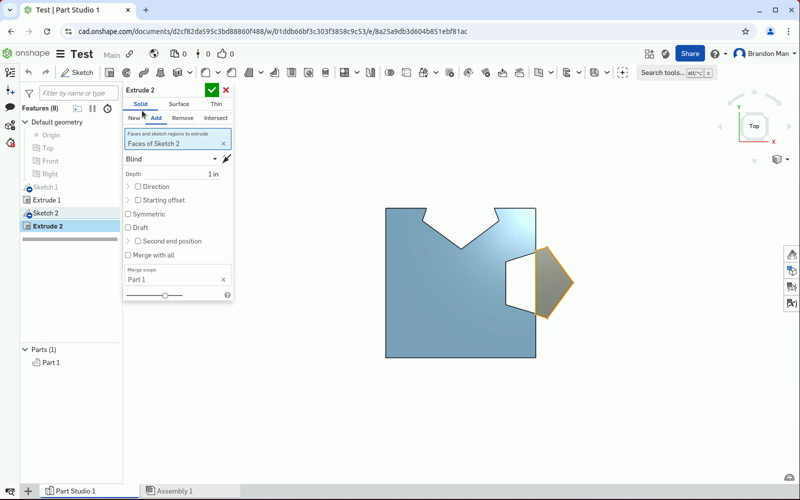
mouse_move(137, 120)
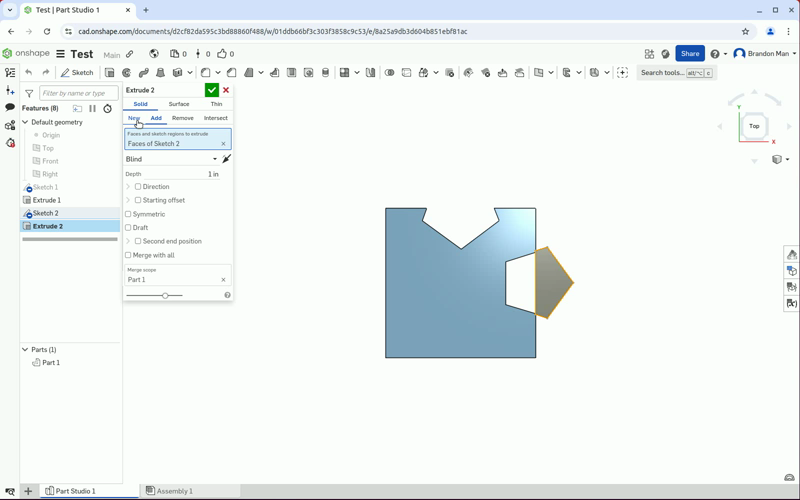
click(137, 120)
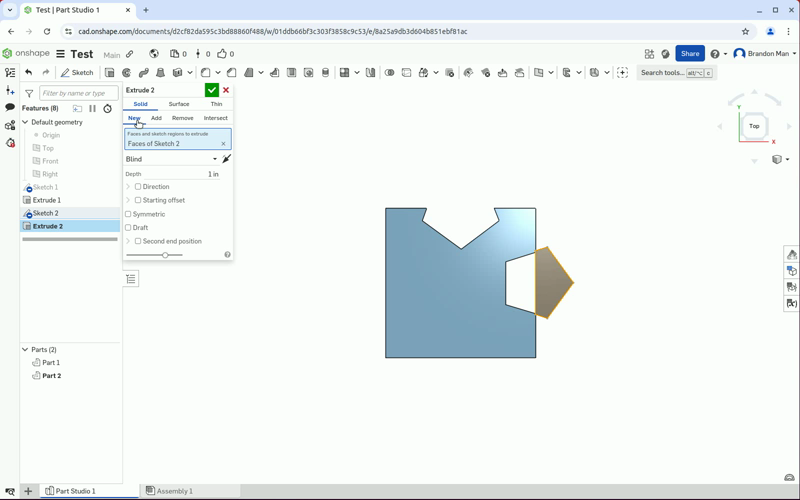
key(tab, 4)
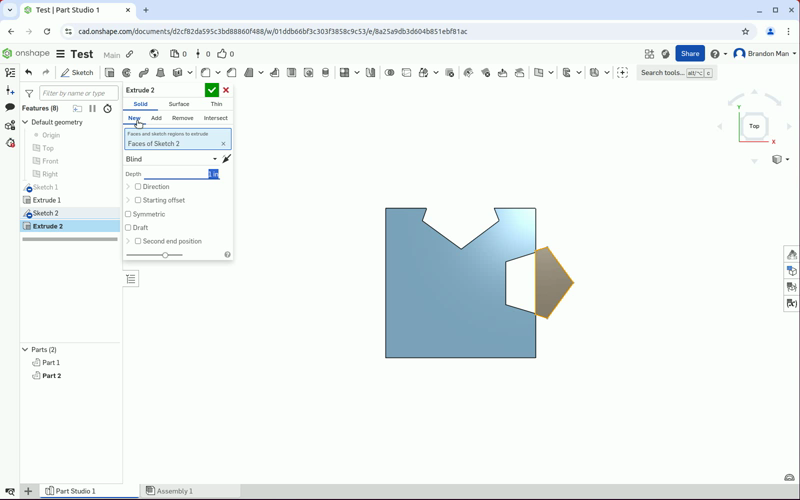
text(6.258)
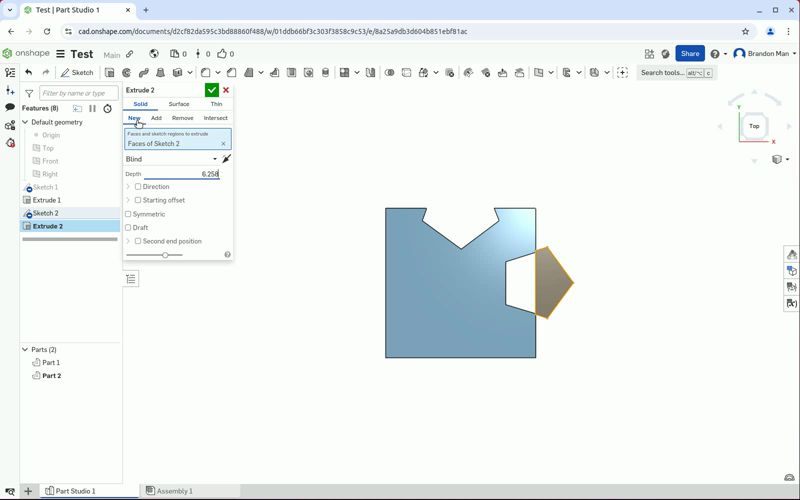
key(enter)
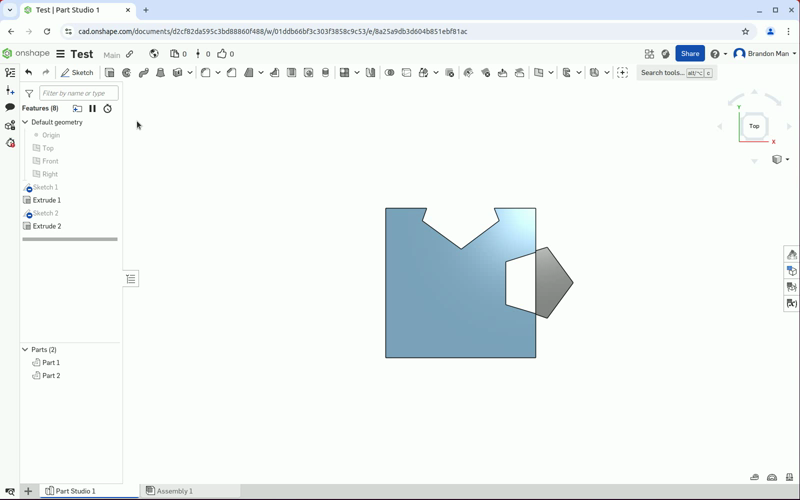
key(shift+h)
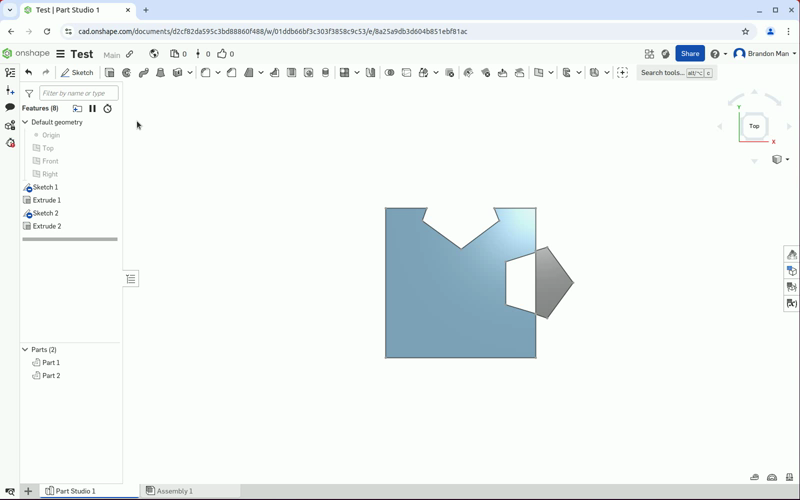
key(shift+h)
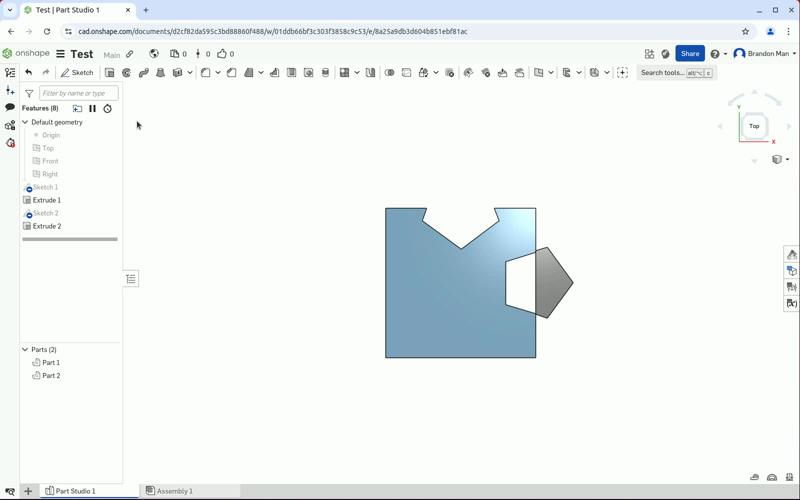
mouse_move(73, 189)
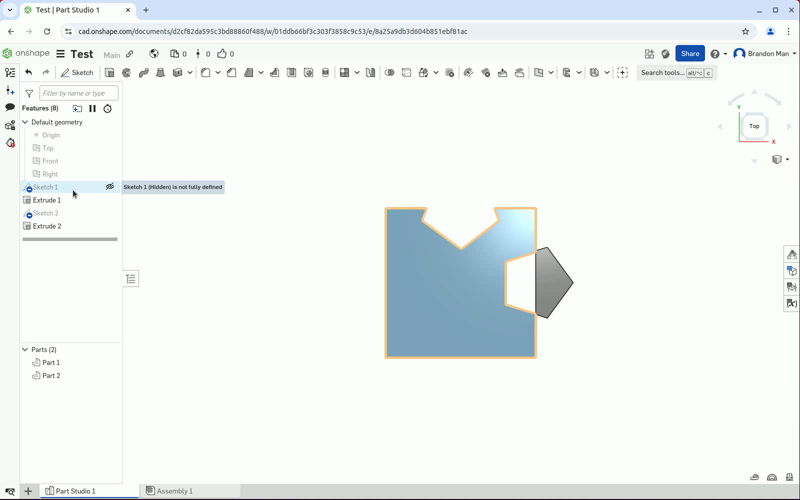
click(73, 189)
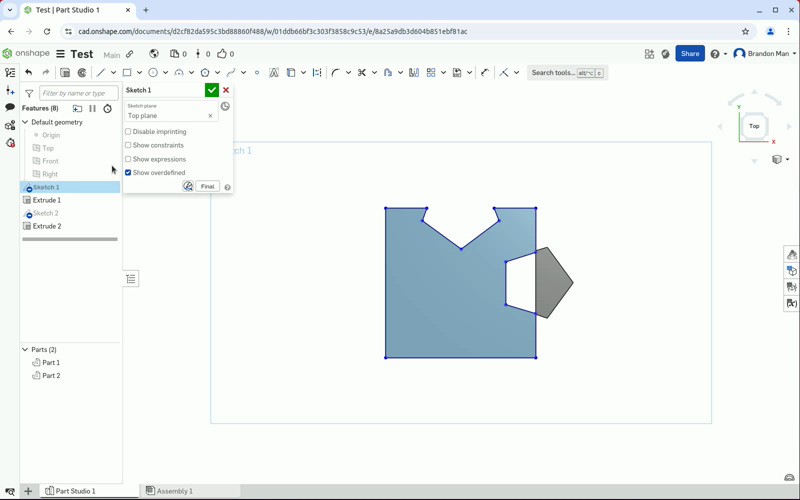
mouse_move(229, 92)
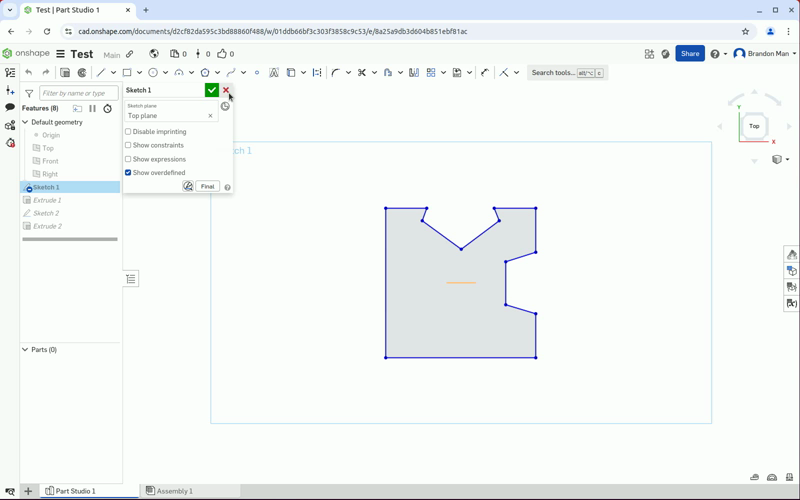
click(229, 92)
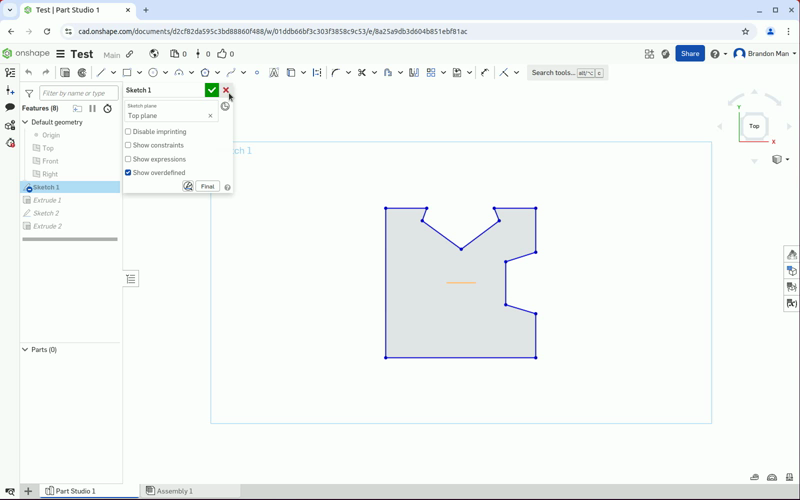
key(shift+s)
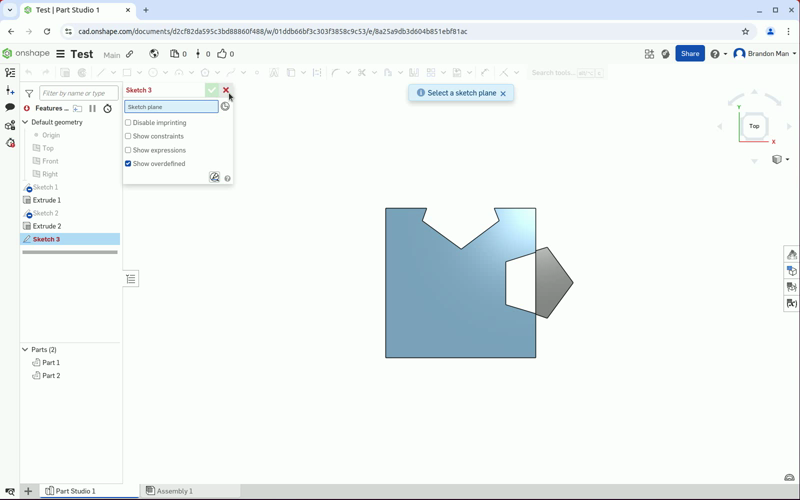
mouse_move(73, 150)
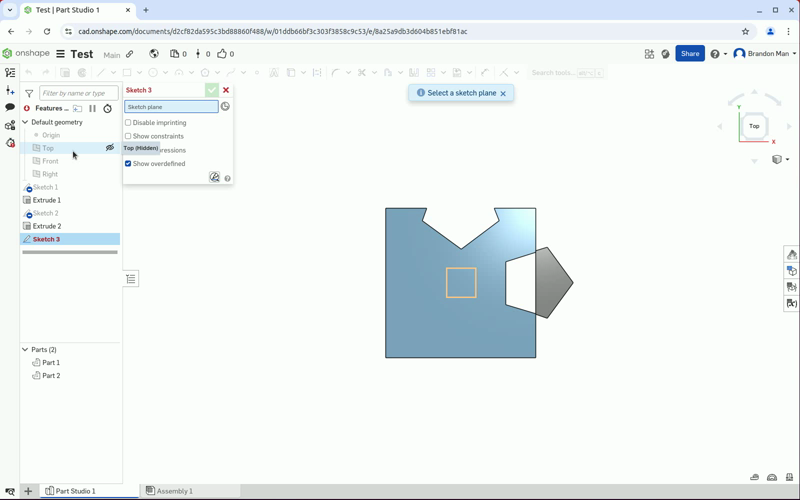
click(73, 150)
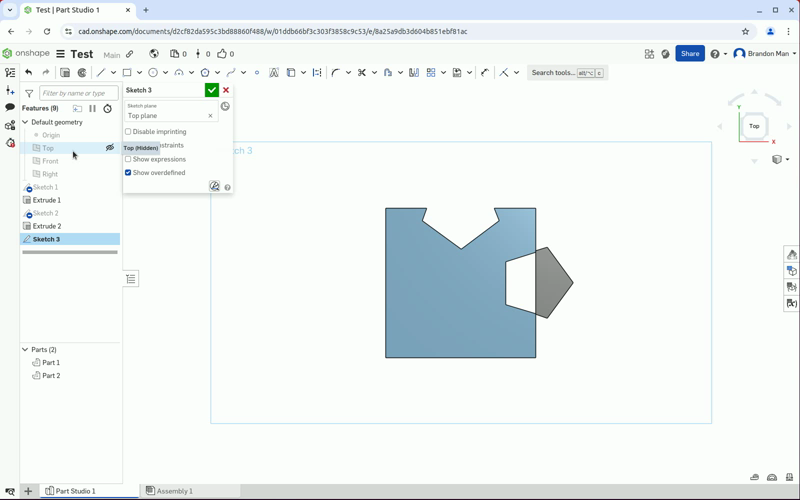
mouse_move(73, 352)
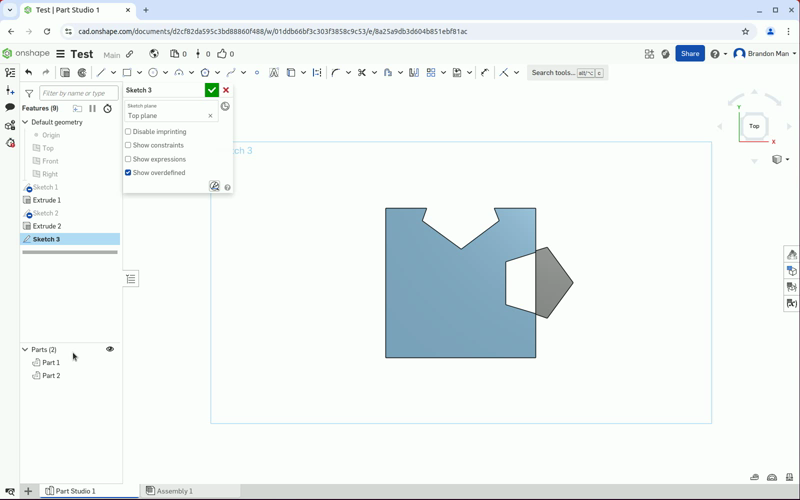
key(y)
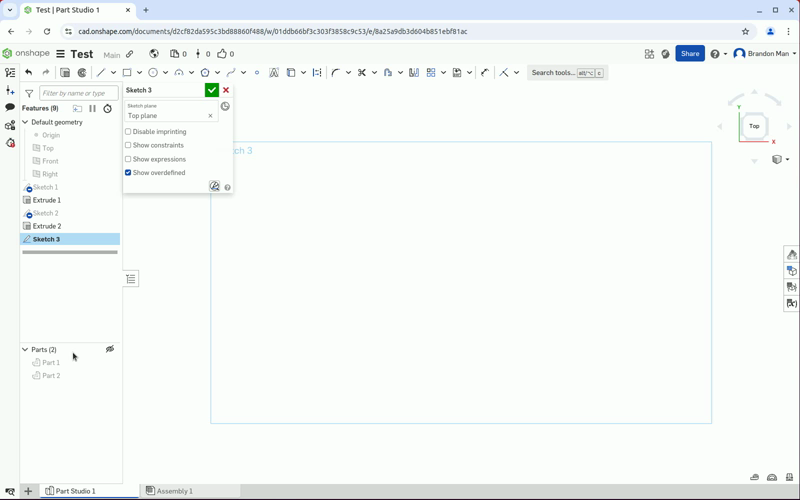
key(l)
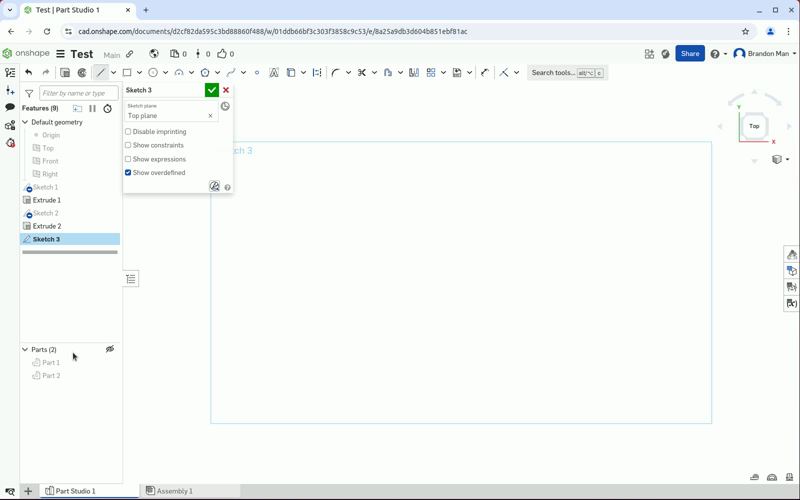
key_down(shift)
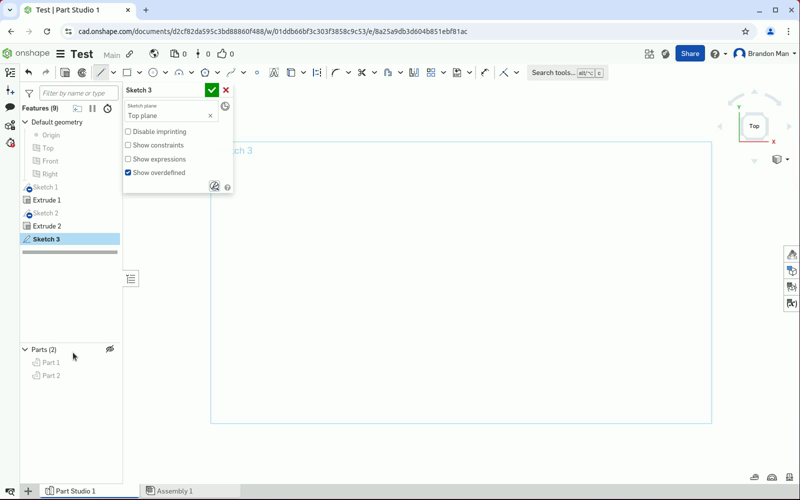
mouse_move(506, 305)
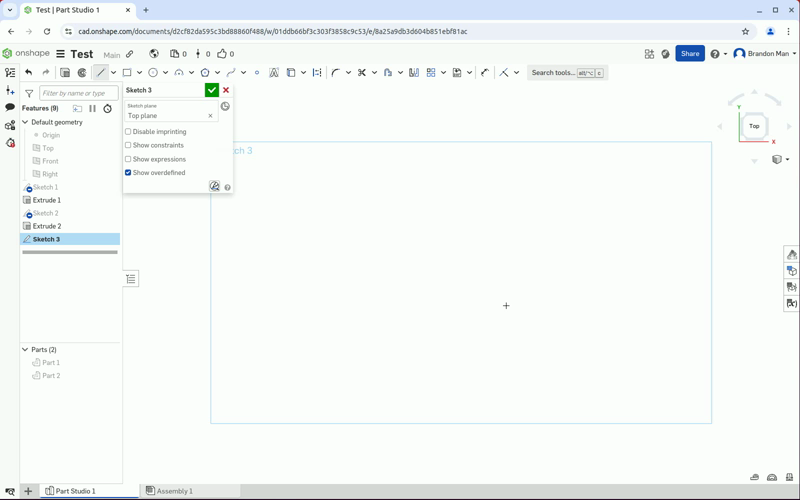
click(506, 305)
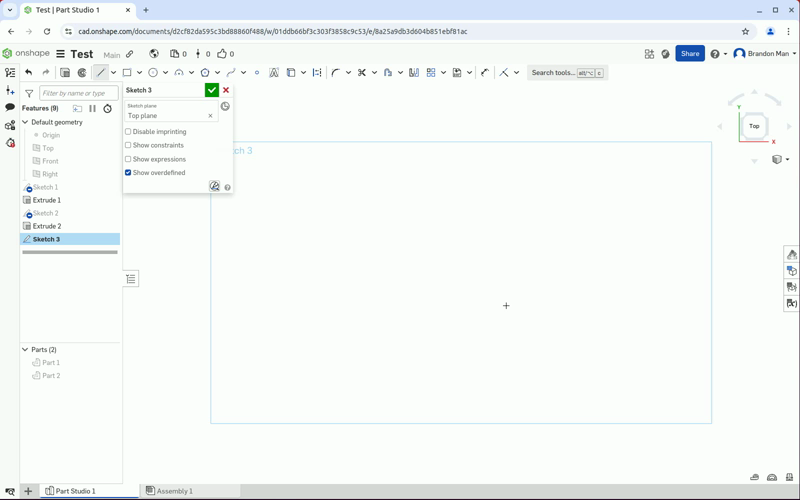
key_up(shift)
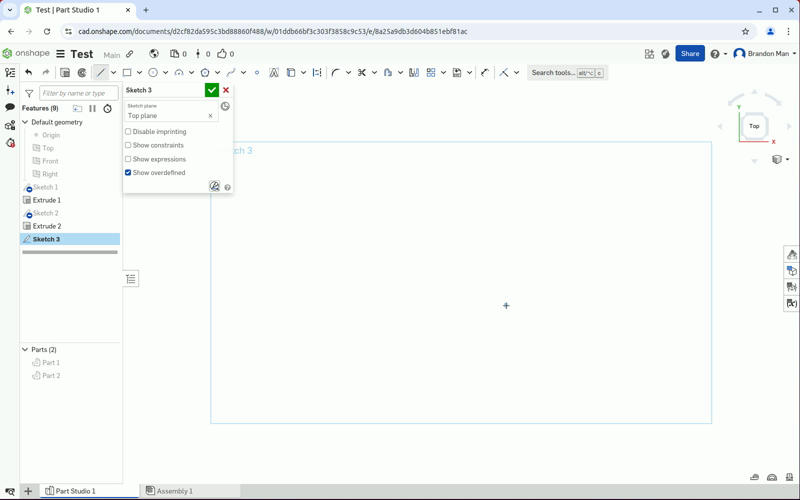
key_down(shift)
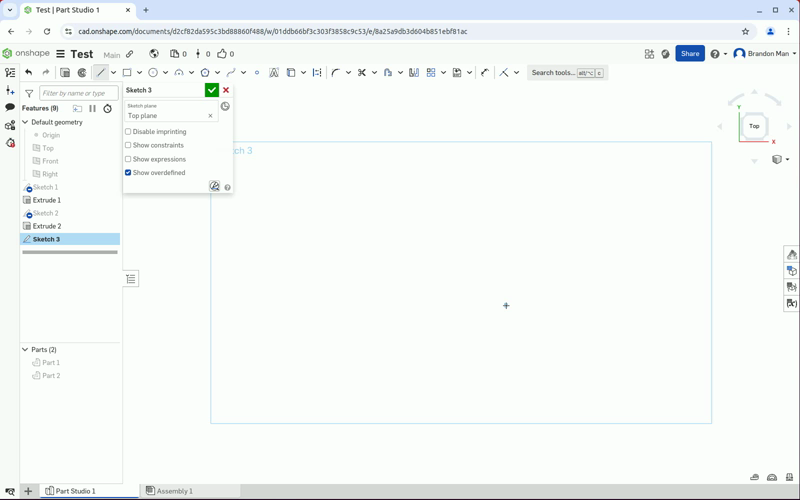
mouse_move(536, 305)
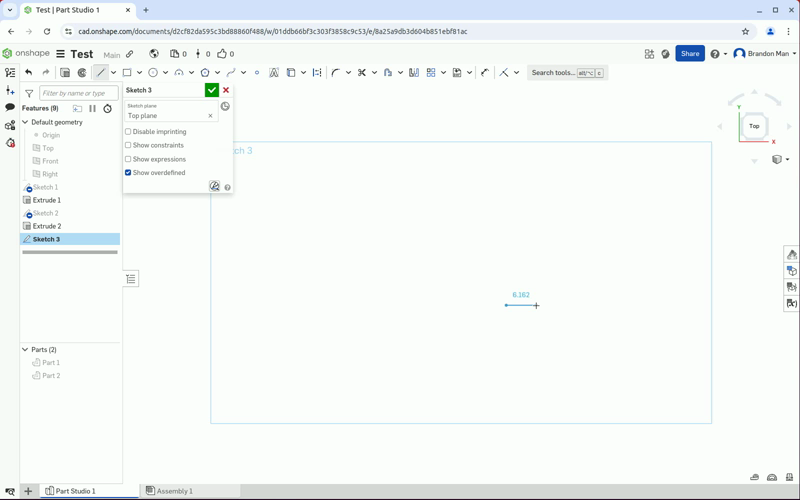
mouse_move(537, 315)
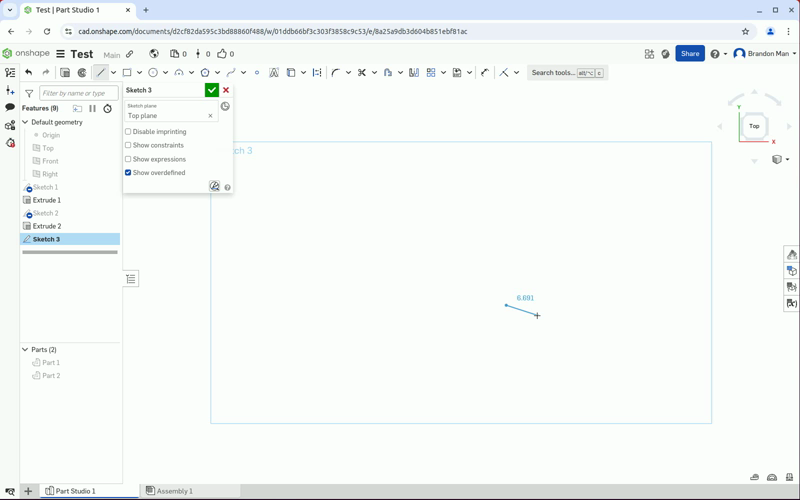
click(537, 315)
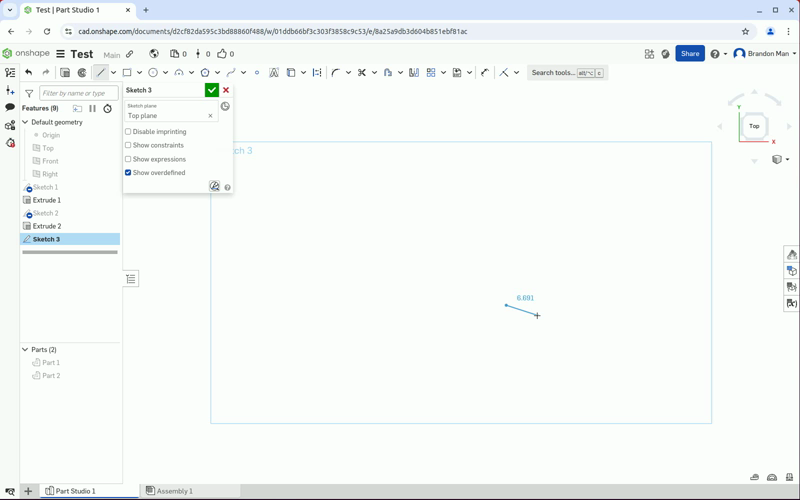
key_up(shift)
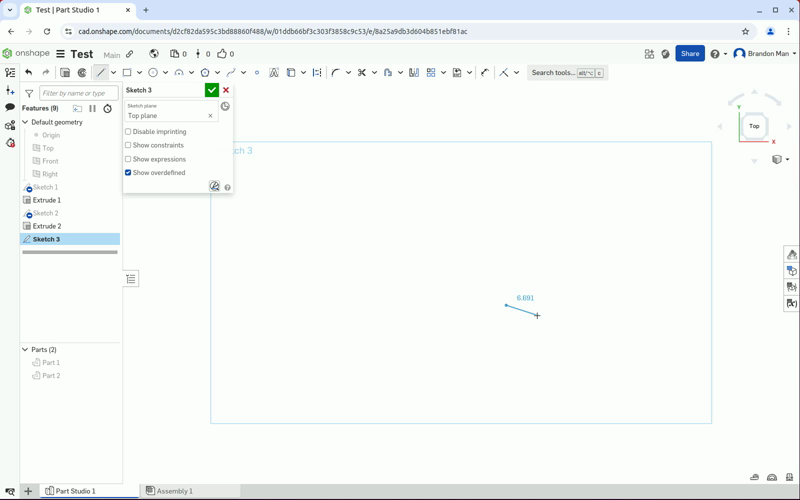
key_down(shift)
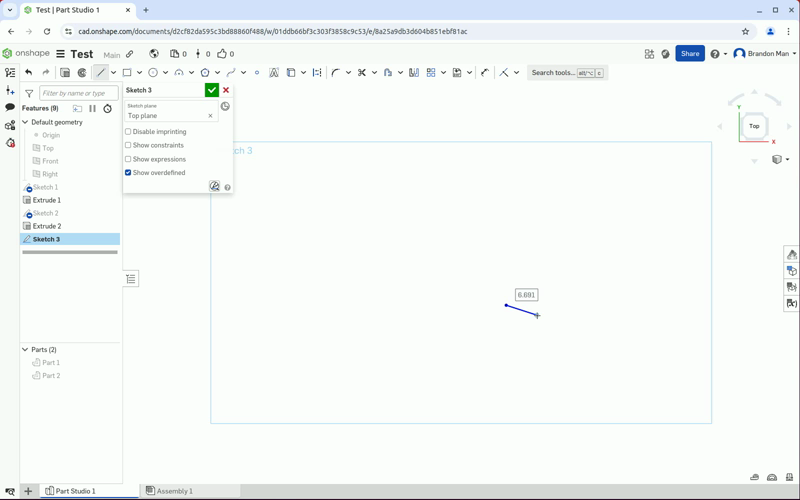
mouse_move(537, 250)
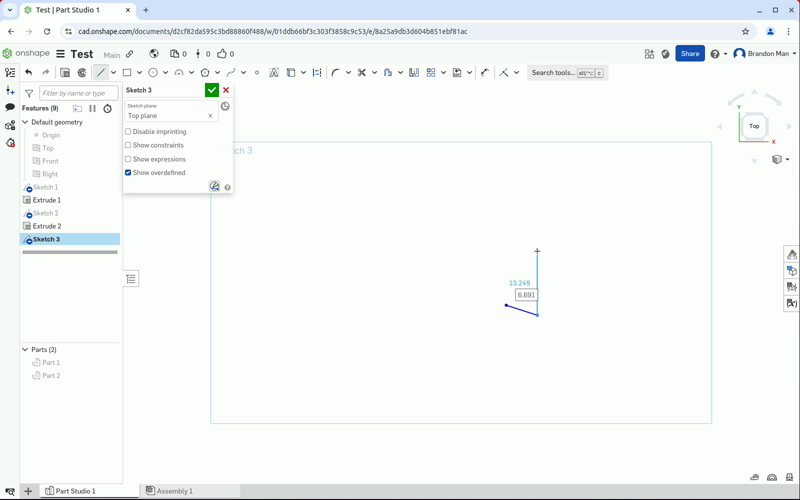
click(537, 250)
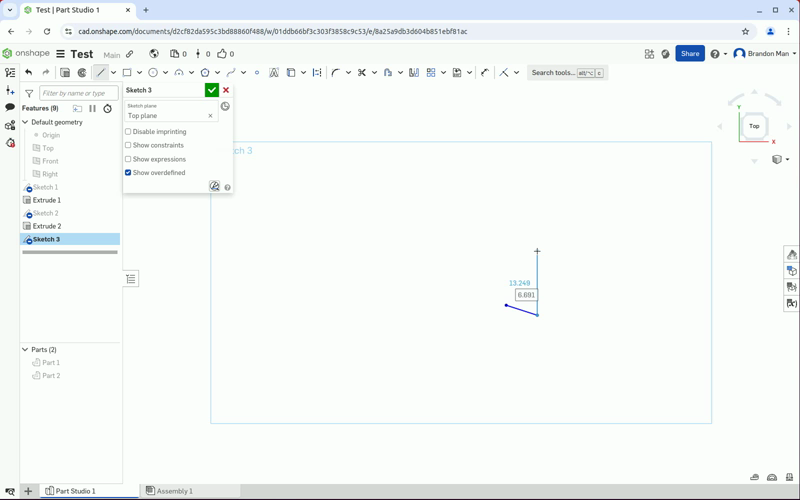
key_up(shift)
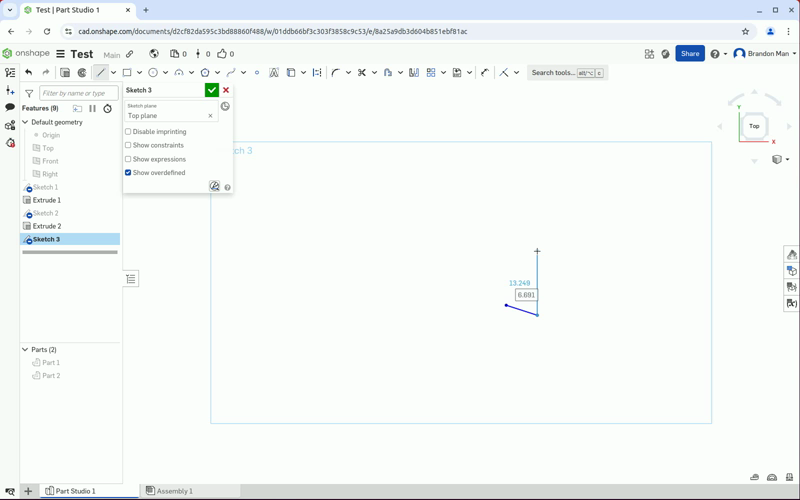
key_down(shift)
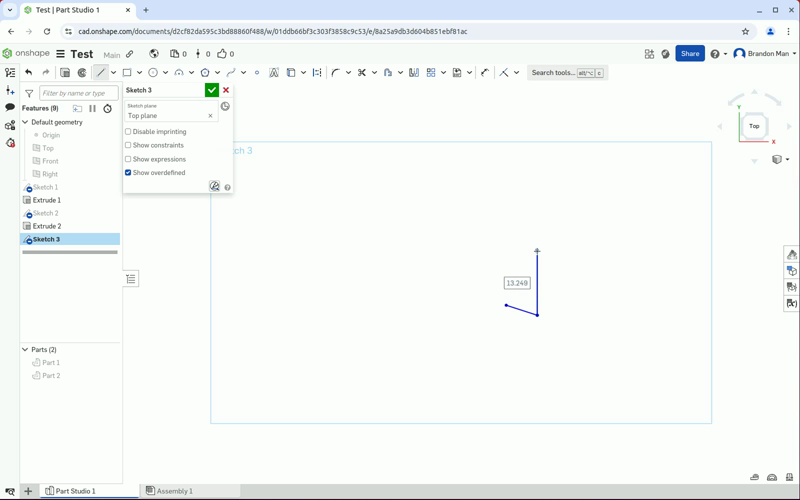
mouse_move(567, 250)
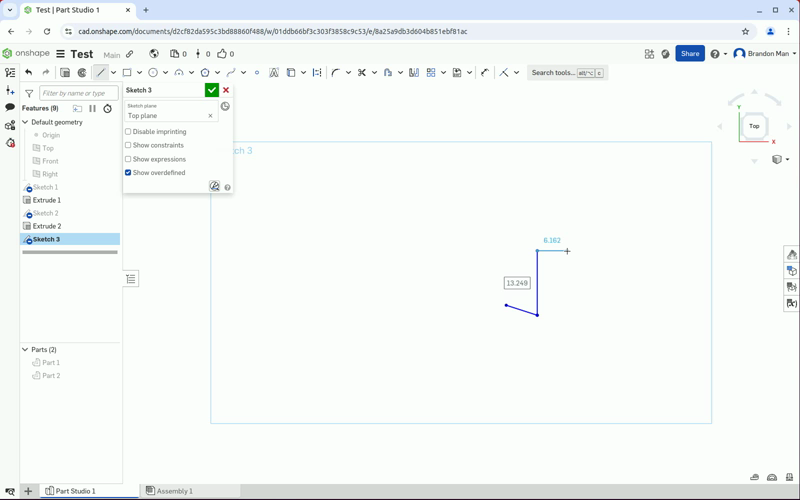
mouse_move(506, 260)
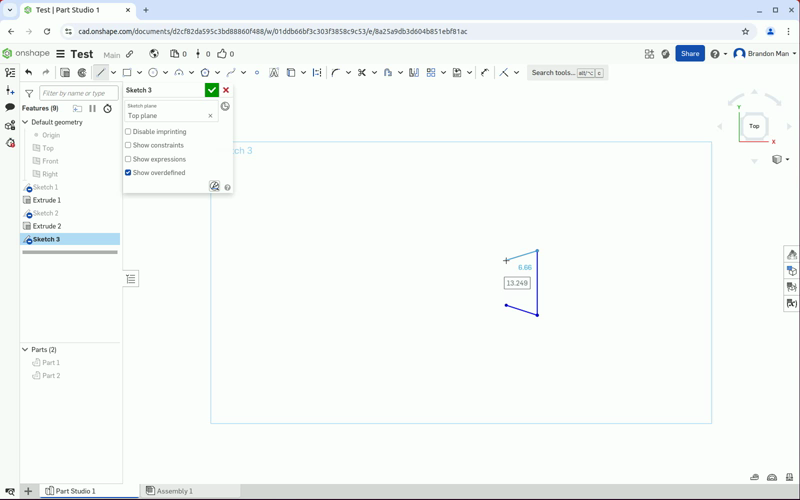
click(506, 260)
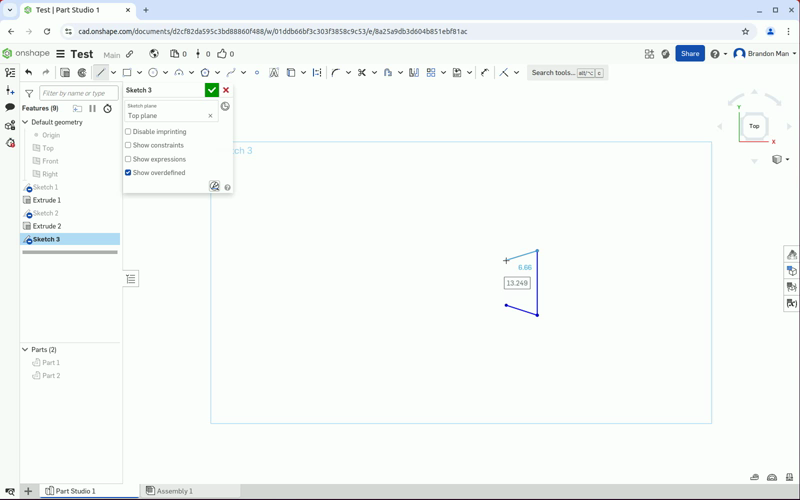
key_up(shift)
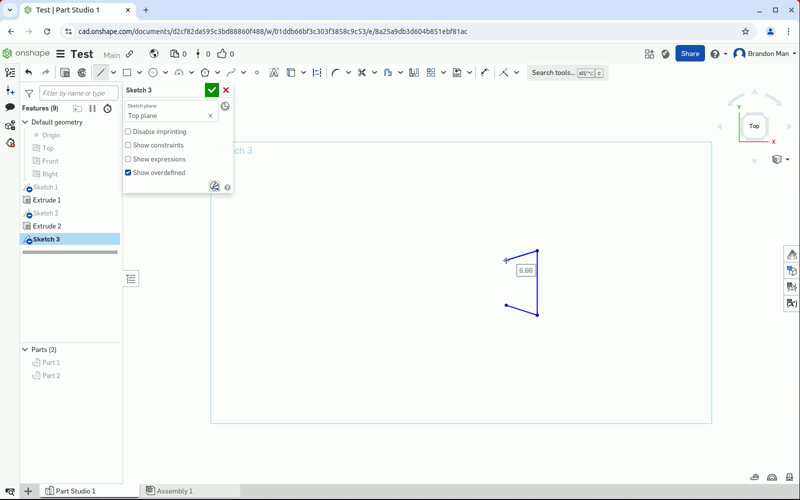
mouse_move(536, 260)
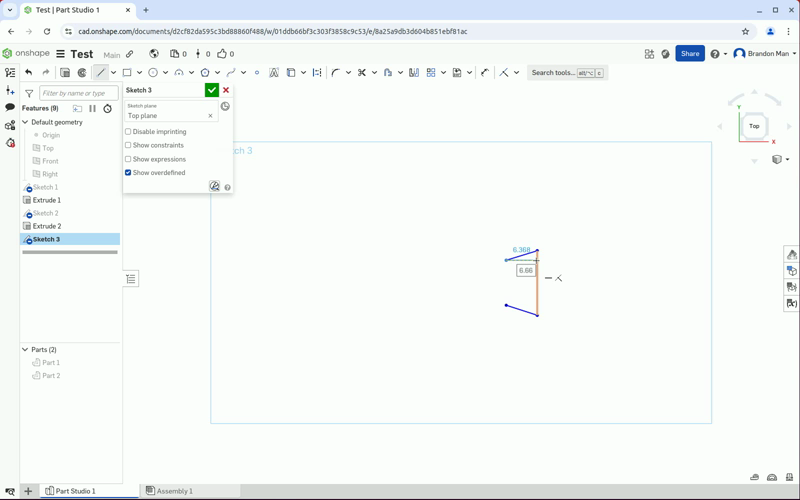
key_down(shift)
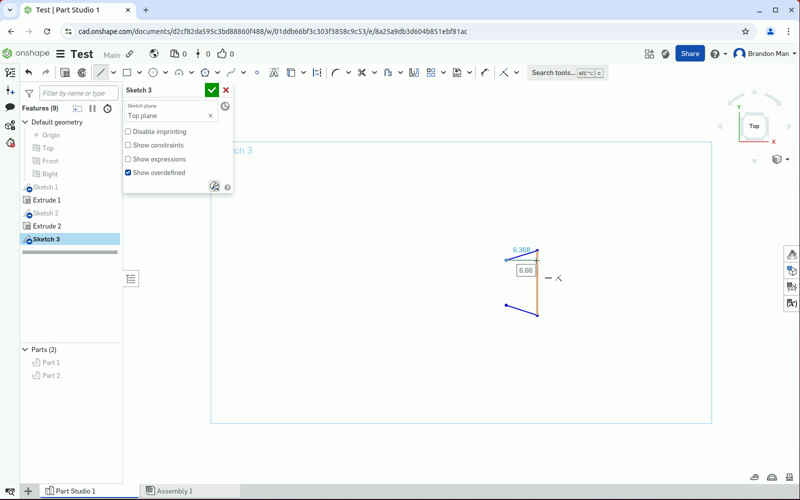
mouse_move(506, 305)
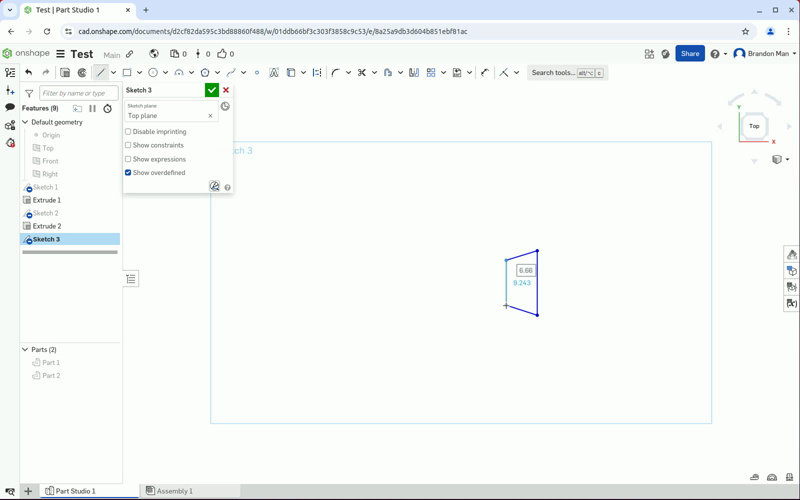
key_up(shift)
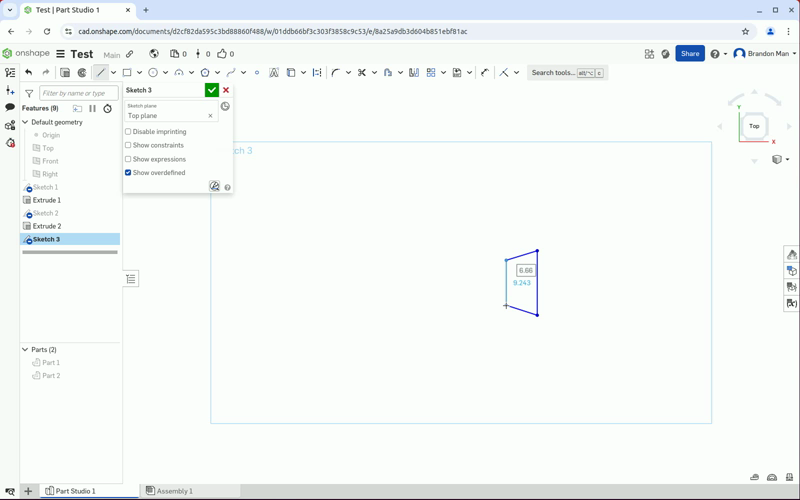
click(506, 305)
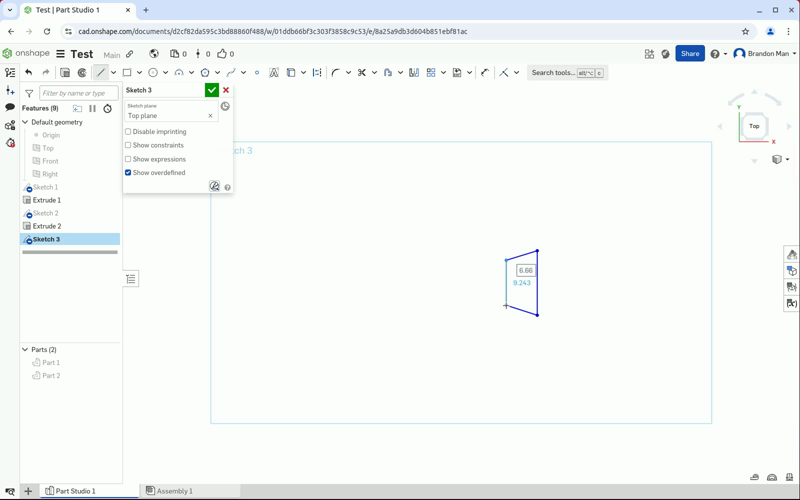
key(esc)
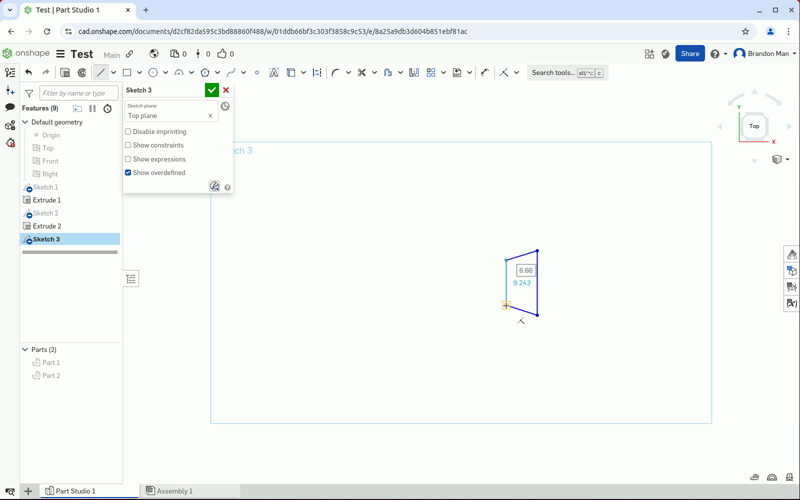
mouse_move(522, 262)
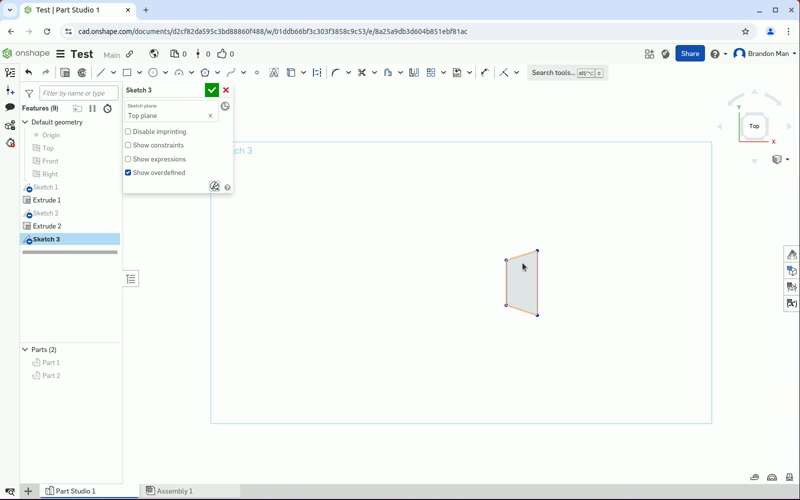
scroll(6)
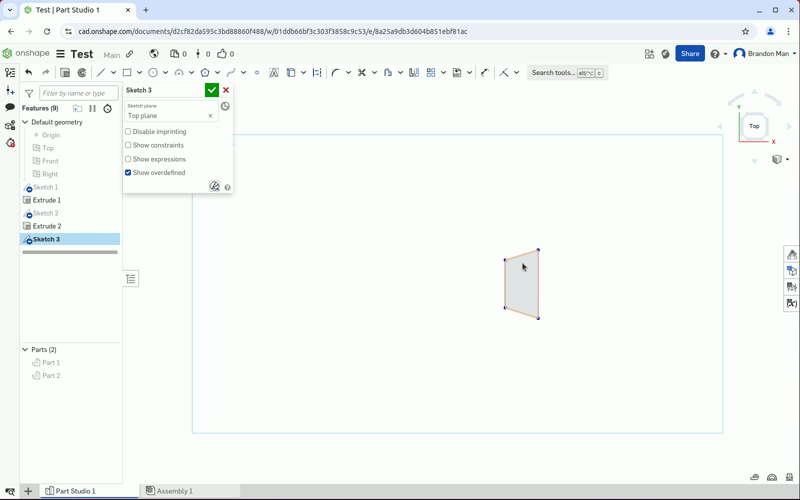
scroll(6)
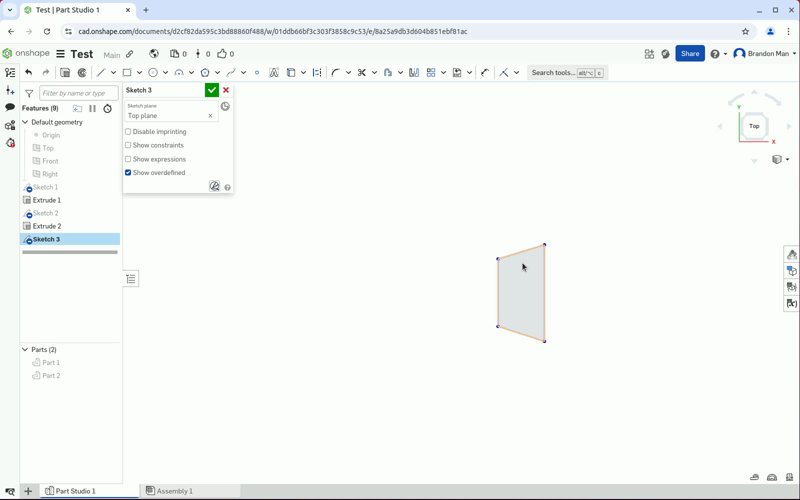
scroll(6)
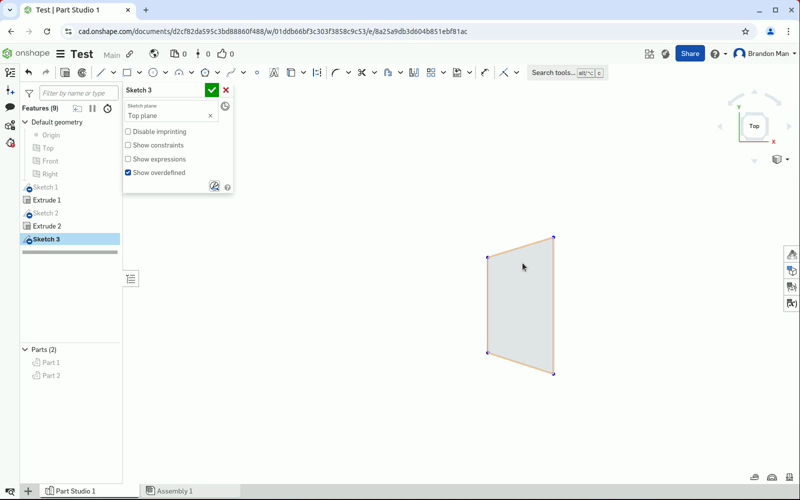
scroll(6)
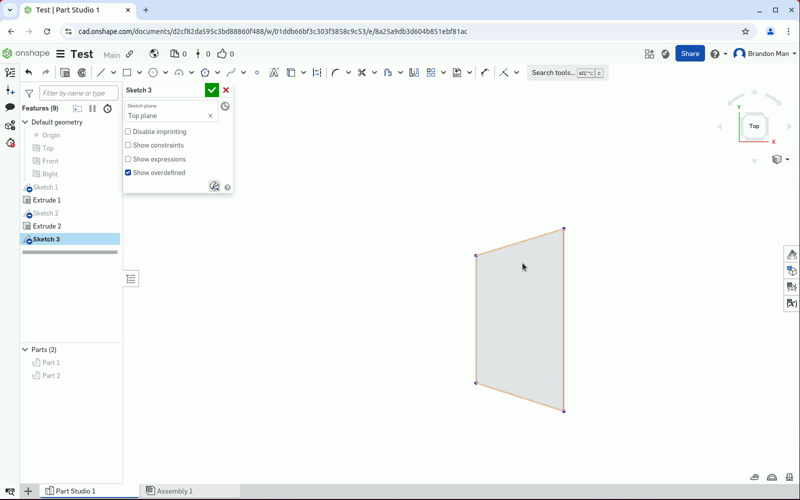
scroll(6)
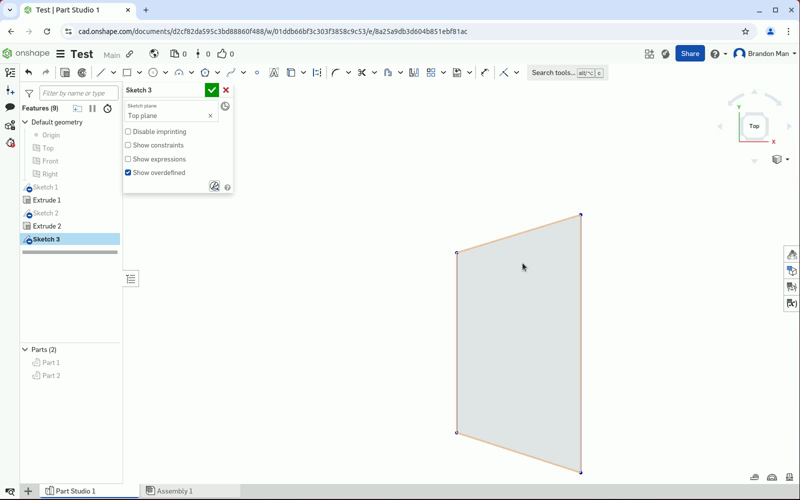
scroll(6)
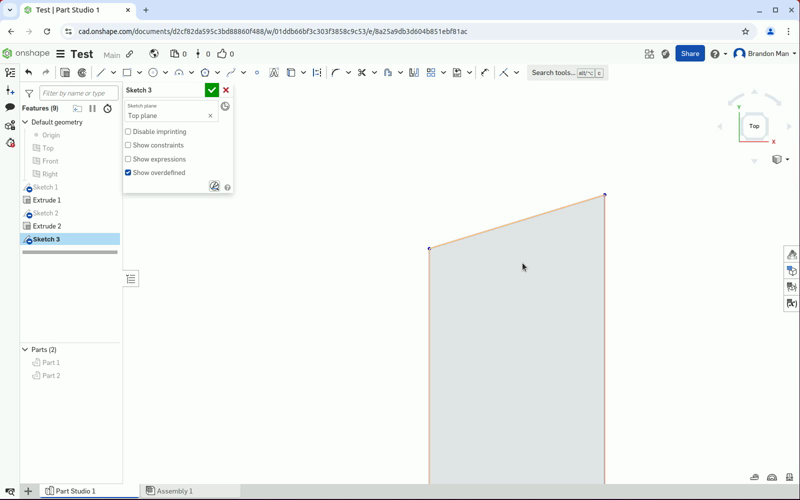
scroll(6)
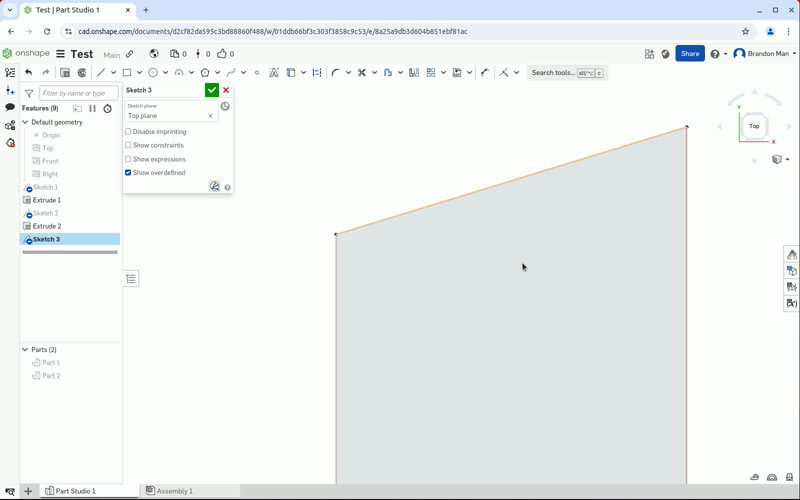
click(522, 262)
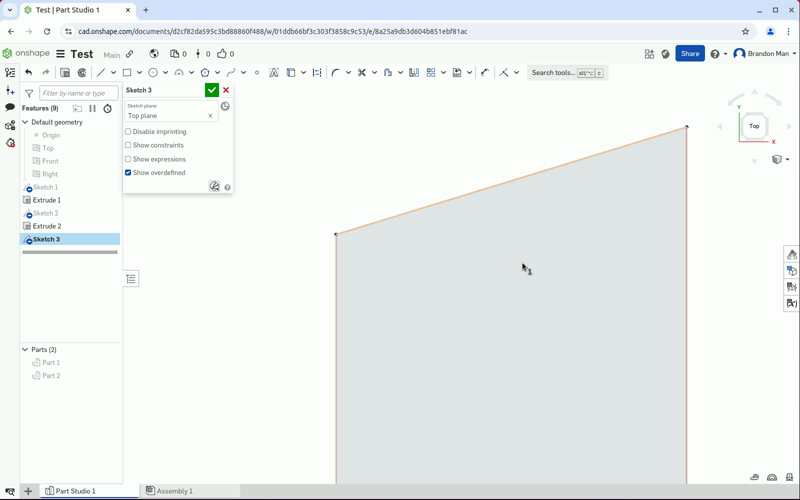
scroll(-6)
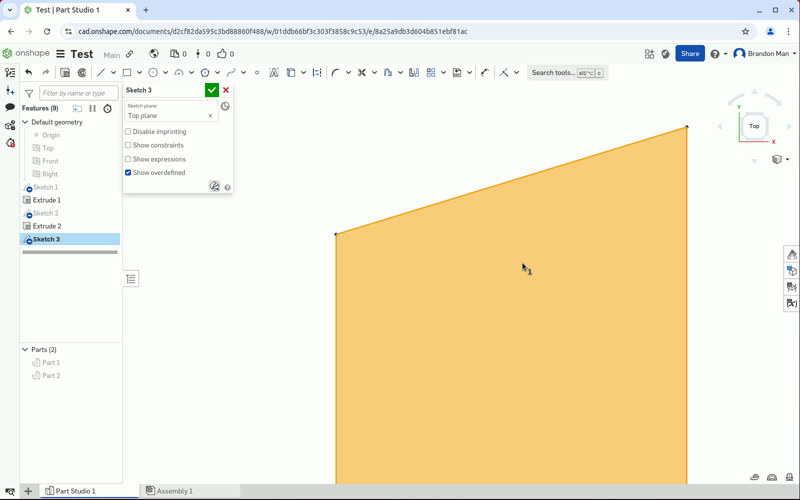
scroll(-6)
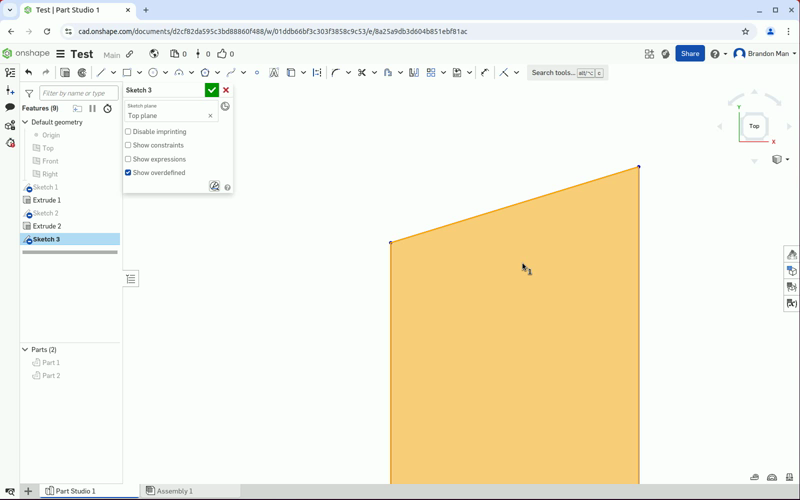
scroll(-6)
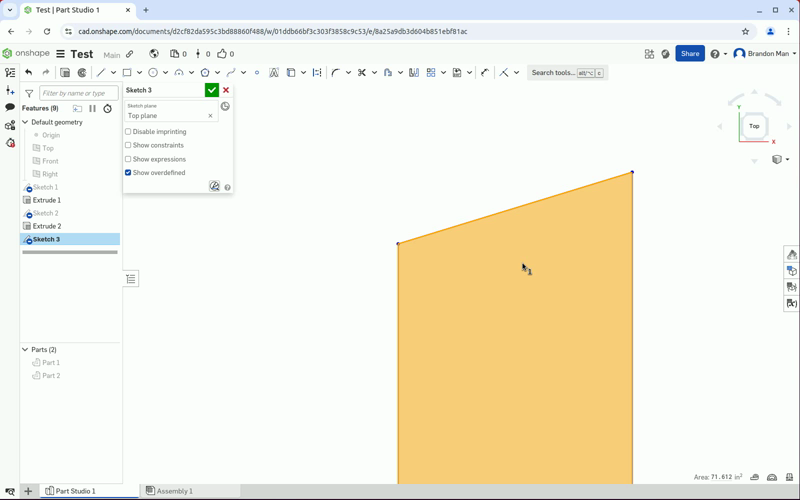
scroll(-6)
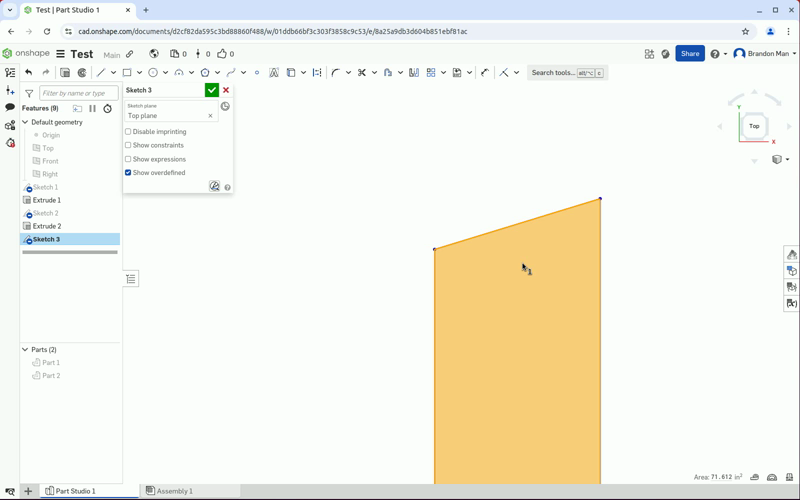
scroll(-6)
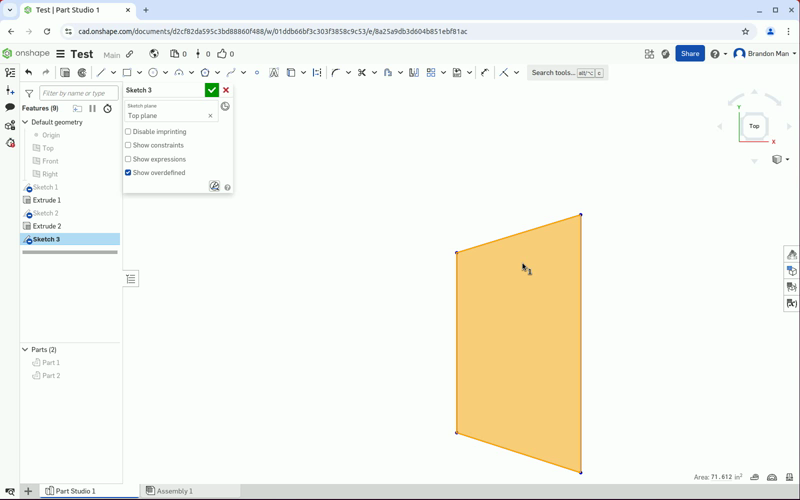
scroll(-6)
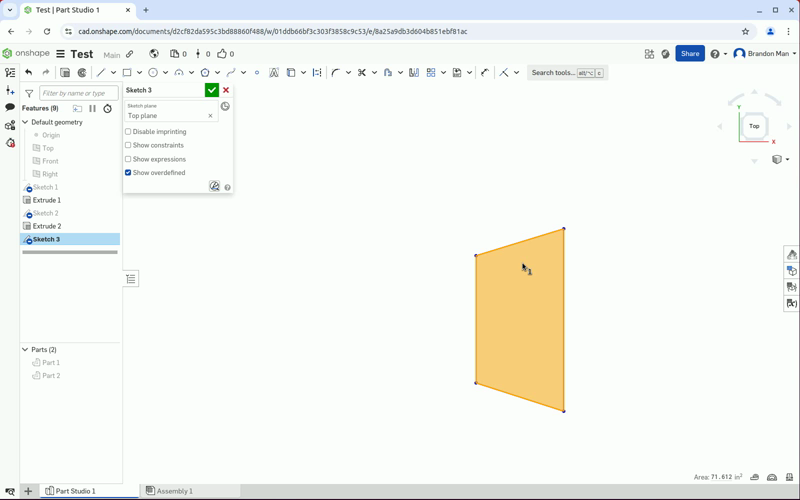
scroll(-6)
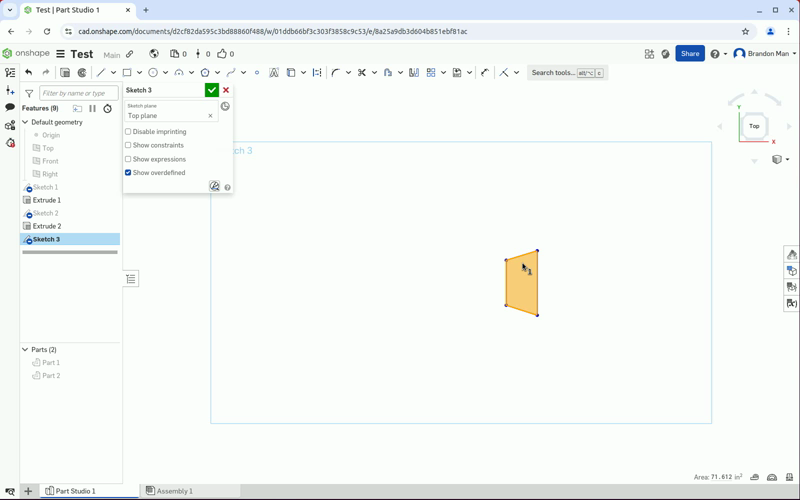
mouse_move(73, 352)
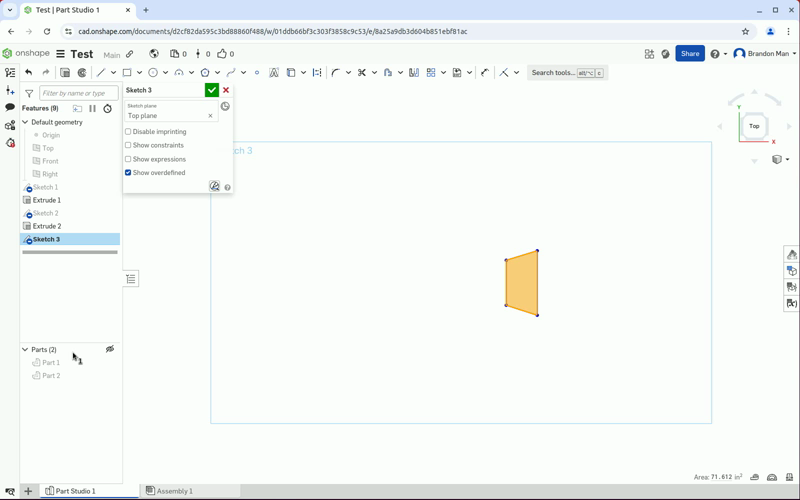
key(shift+y)
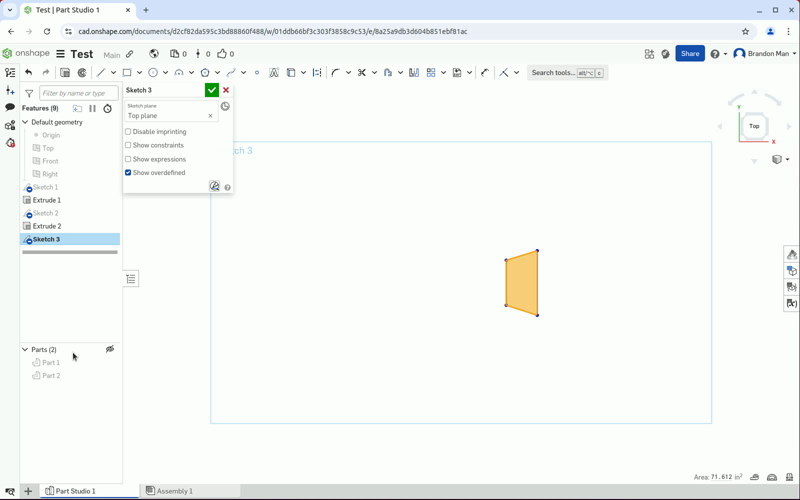
key(shift+e)
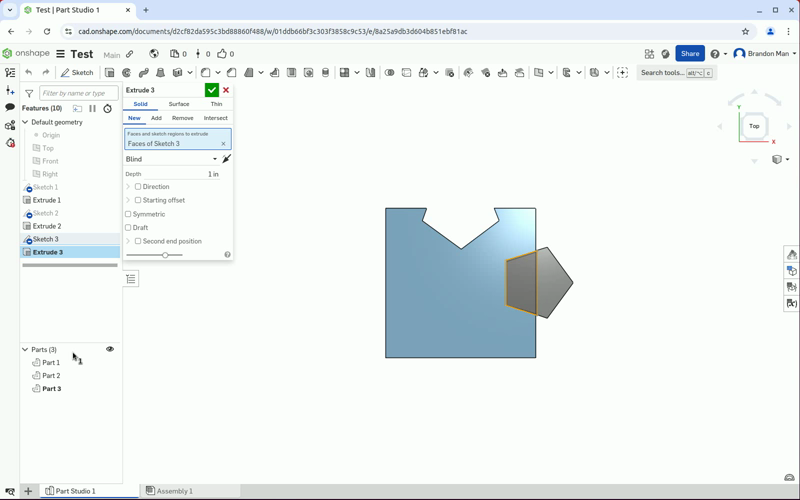
mouse_move(143, 106)
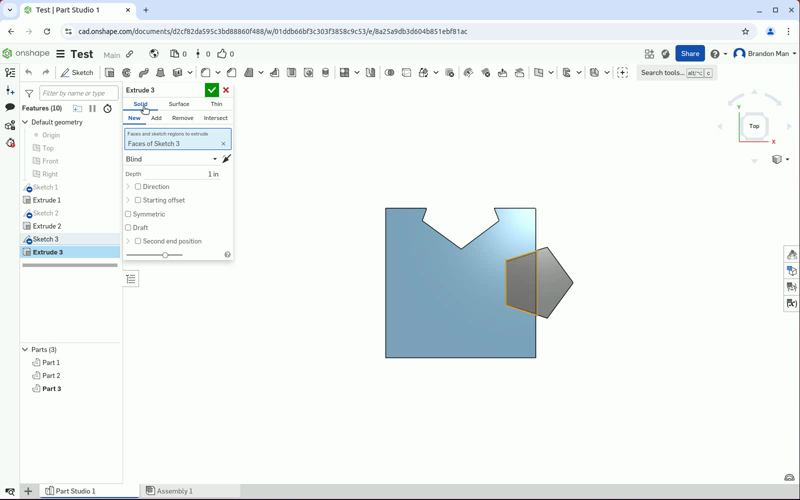
click(143, 106)
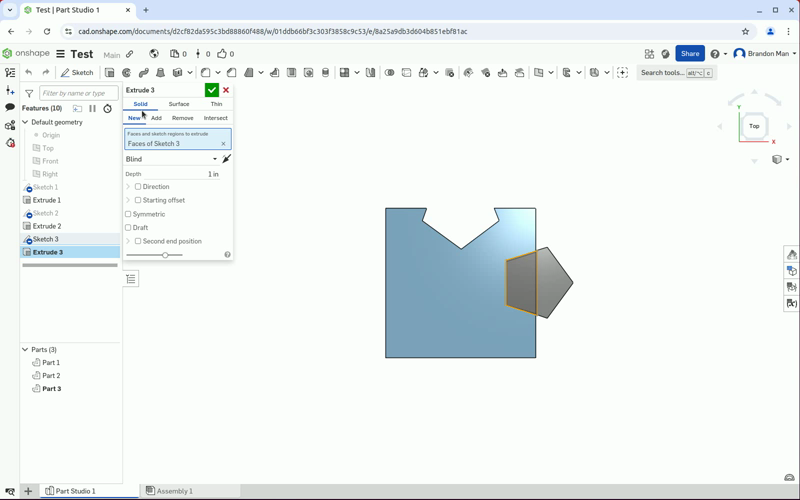
mouse_move(137, 120)
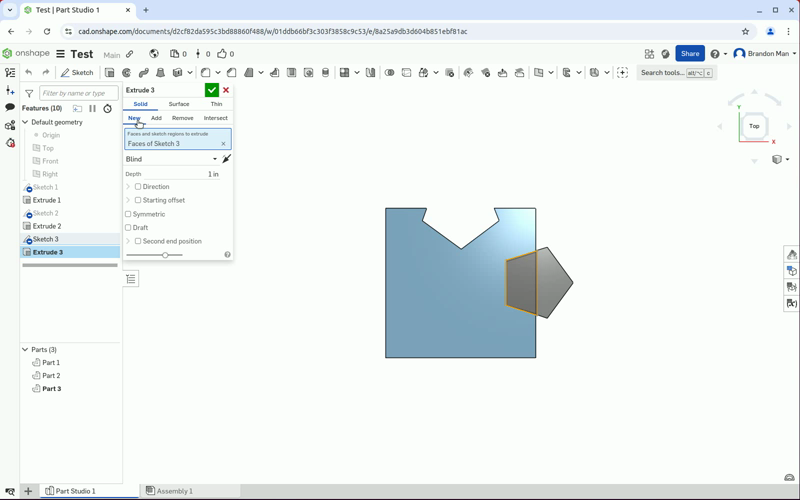
click(137, 120)
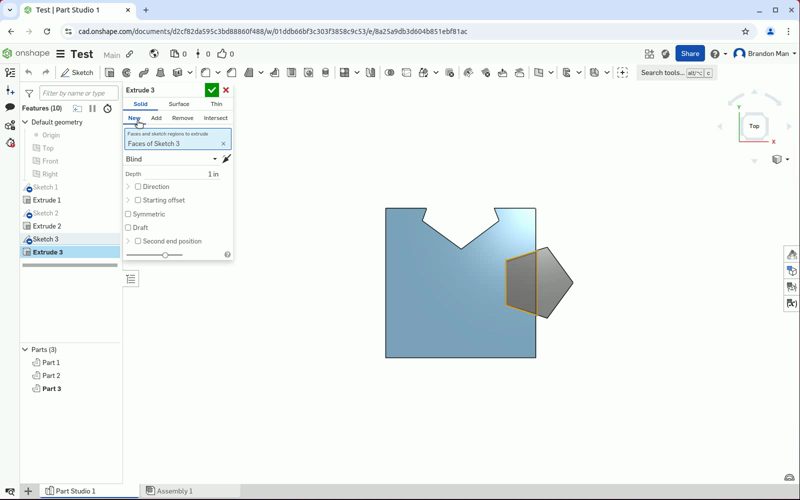
key(tab, 4)
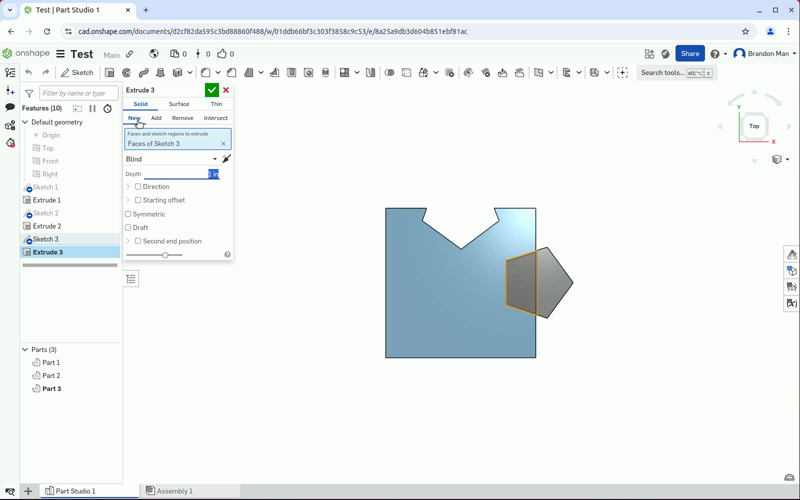
text(6.258)
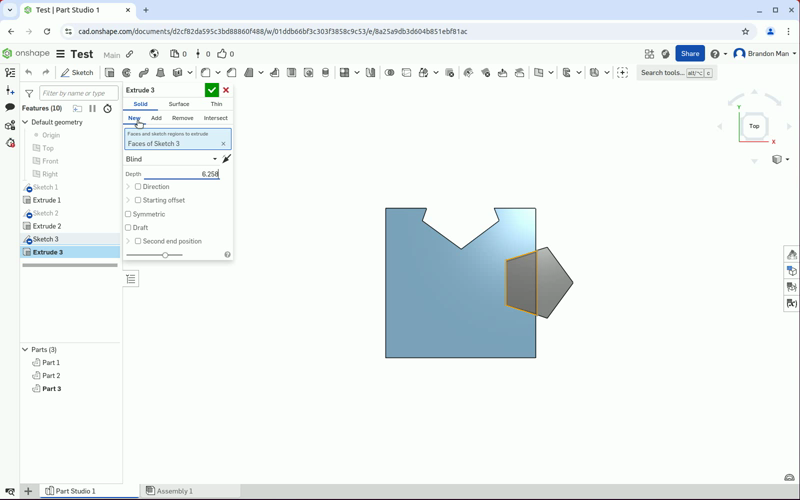
key(enter)
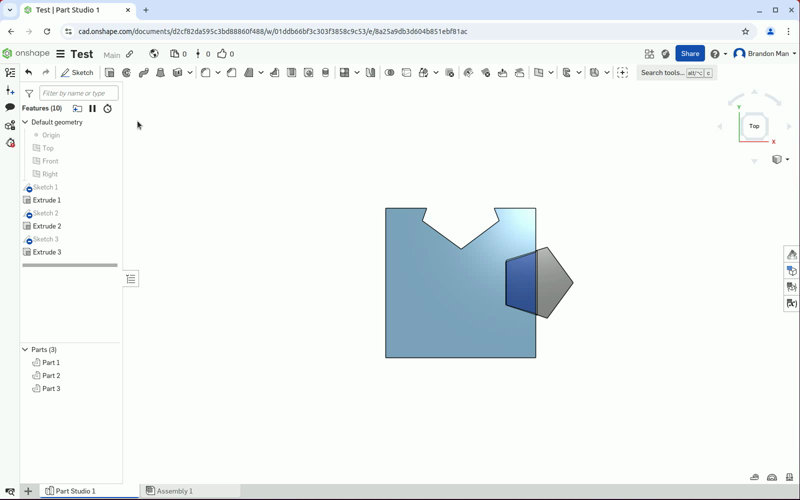
key(shift+h)
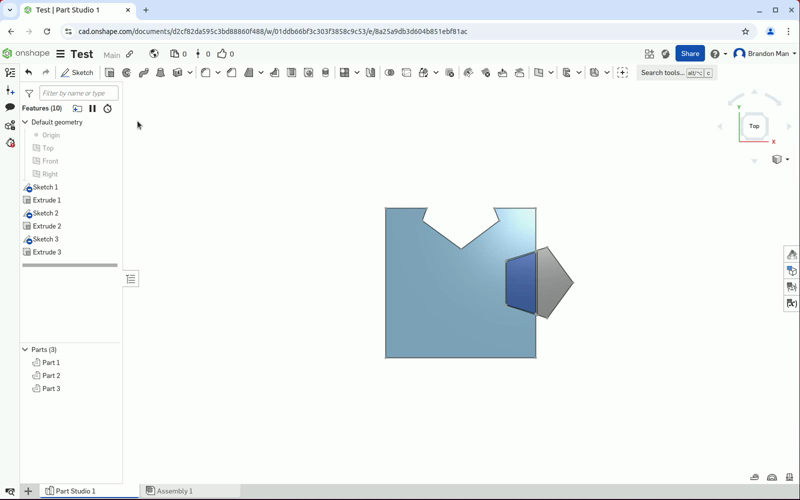
key(shift+h)
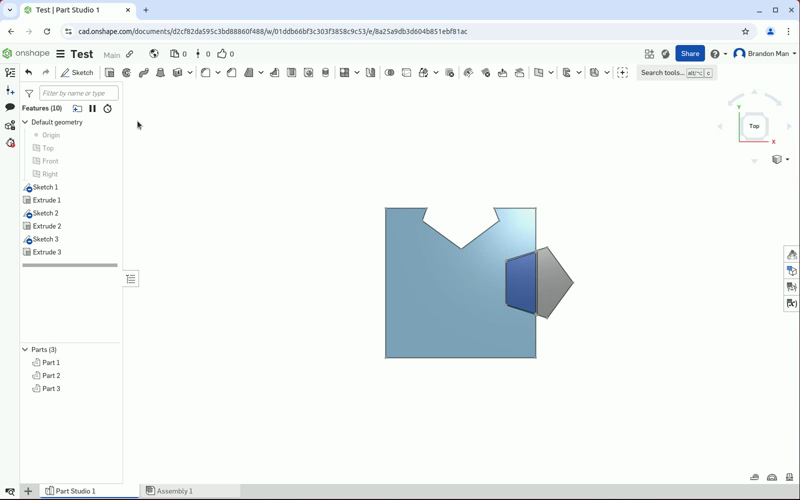
key(shift+7)
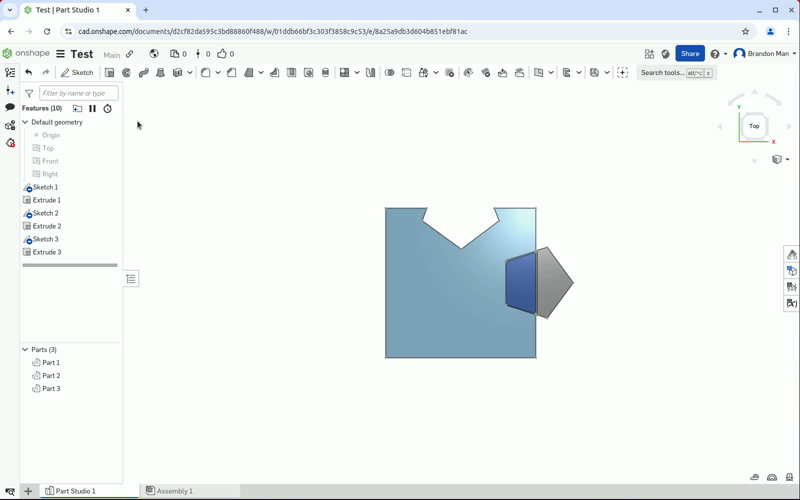
key(up, 3)
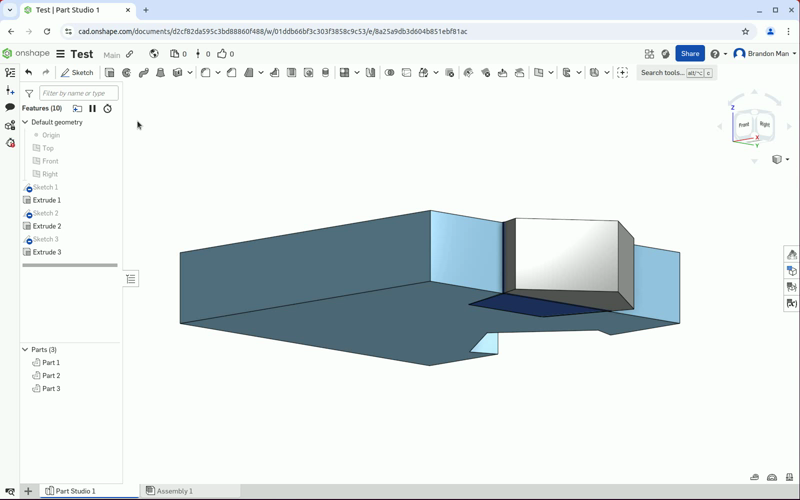
key(left, 3)
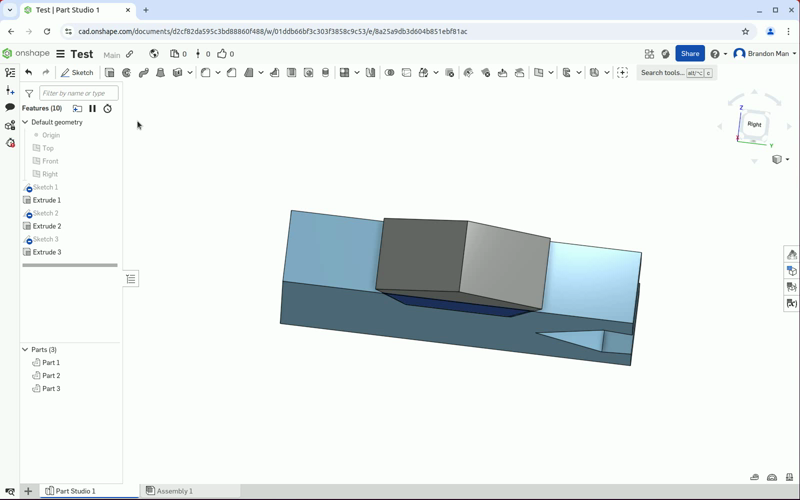
key(right, 3)
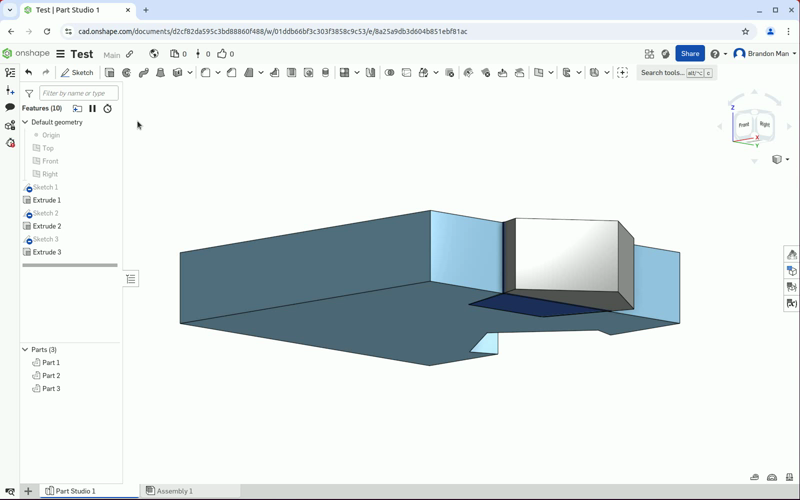
key(down, 3)
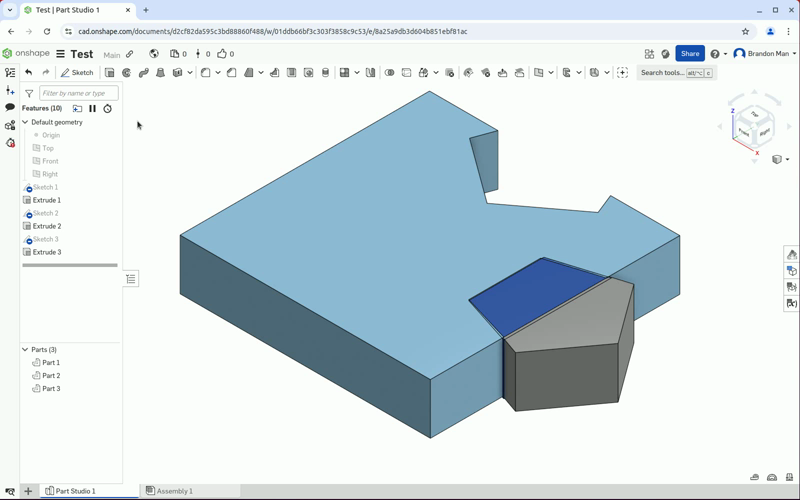
mouse_move(73, 189)
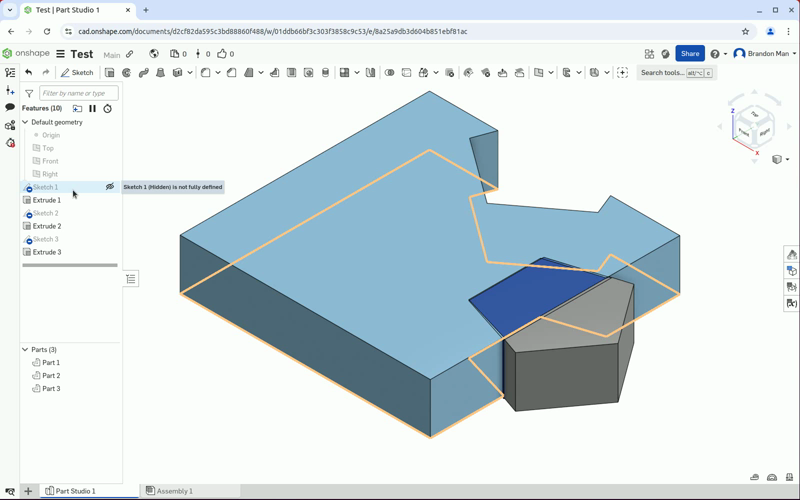
click(73, 189)